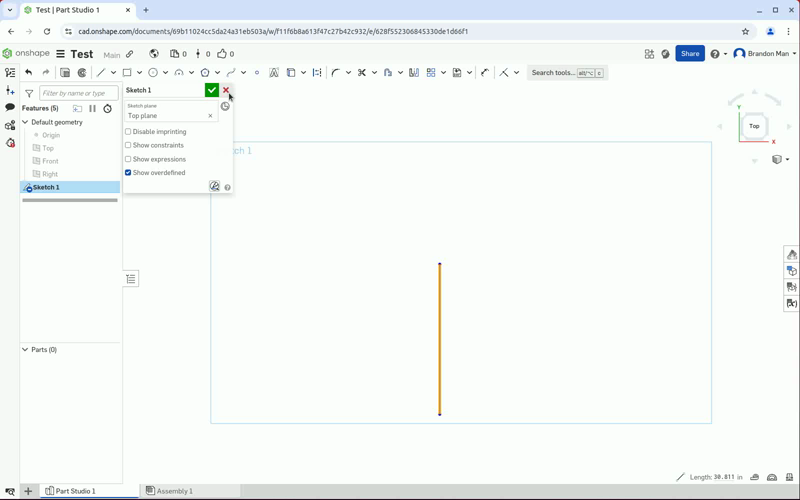
key(shift+h)
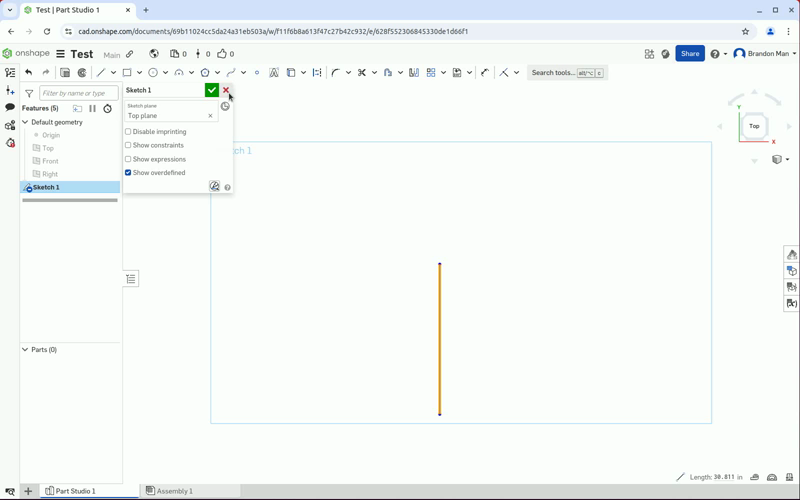
key(shift+s)
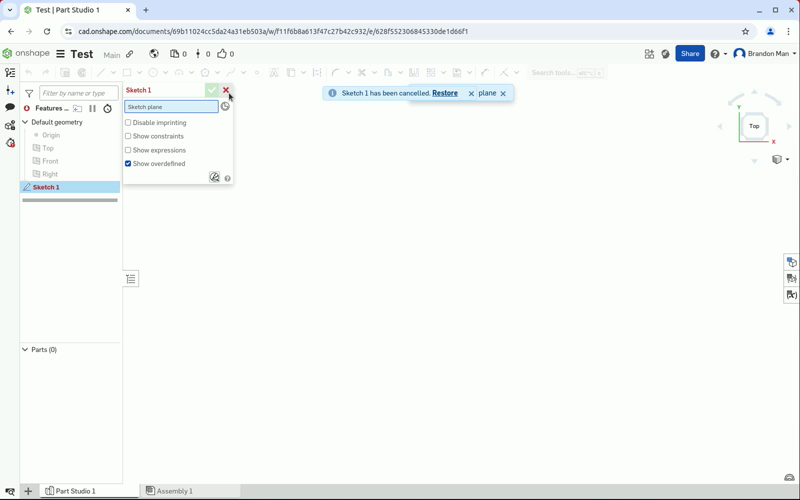
mouse_move(73, 150)
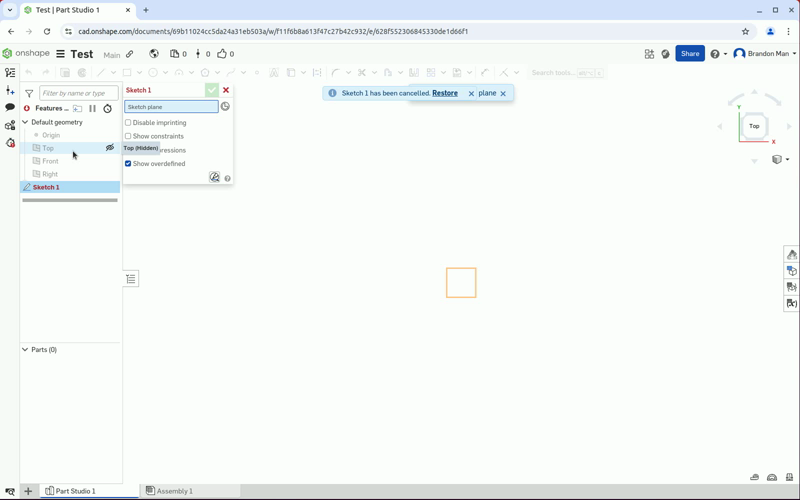
click(73, 150)
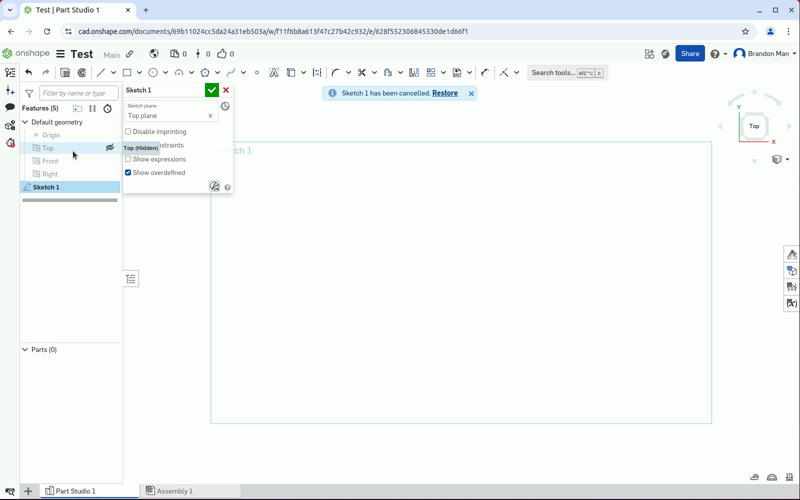
mouse_move(73, 352)
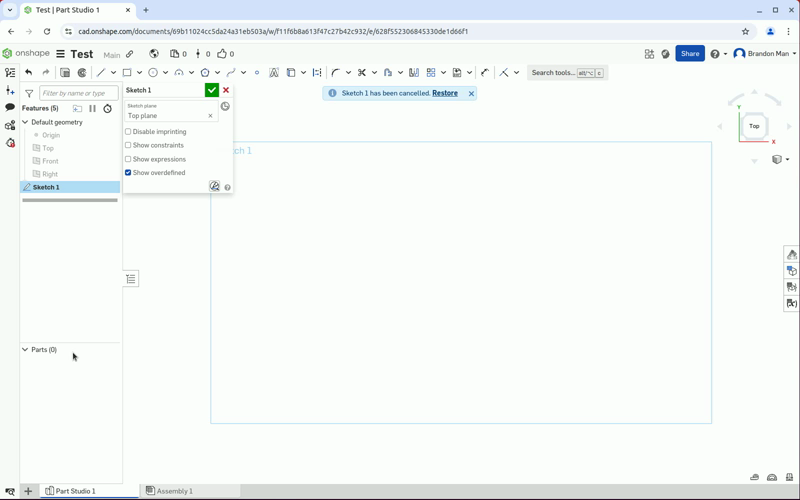
key(y)
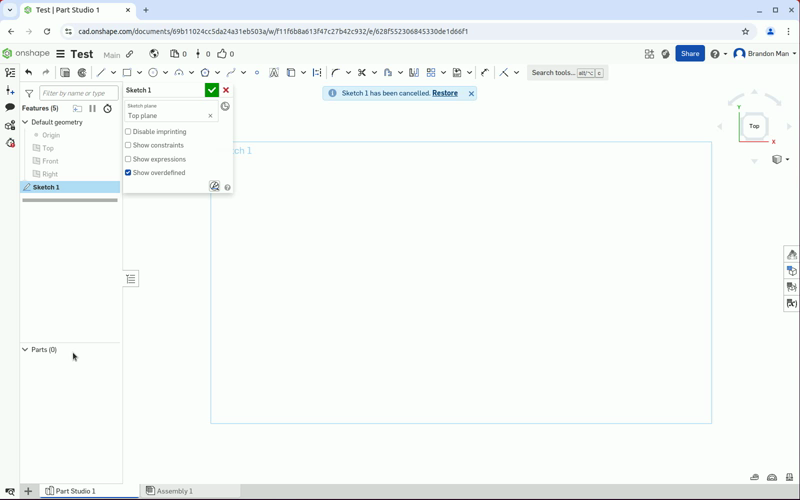
key(l)
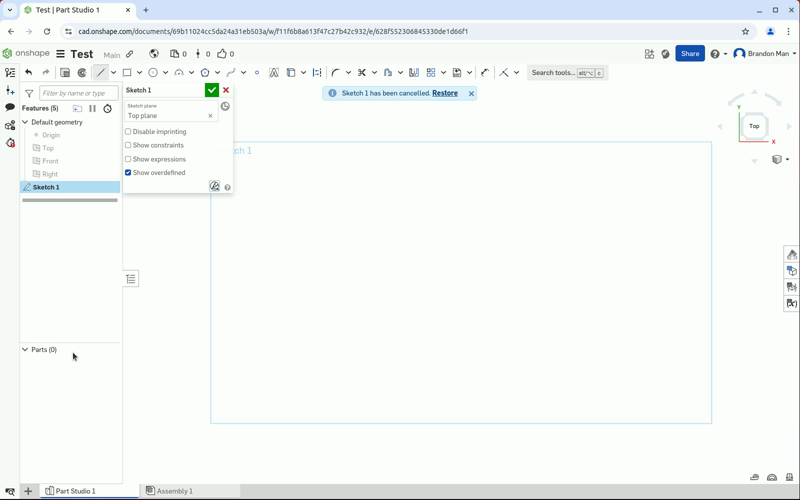
key_down(shift)
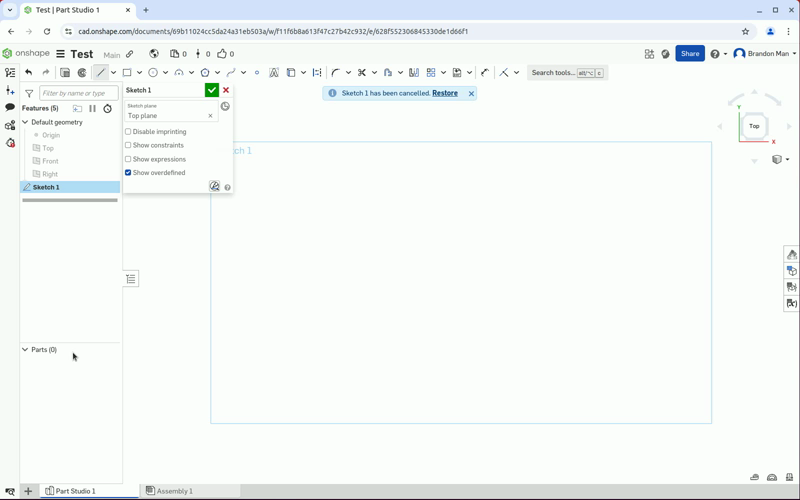
mouse_move(369, 236)
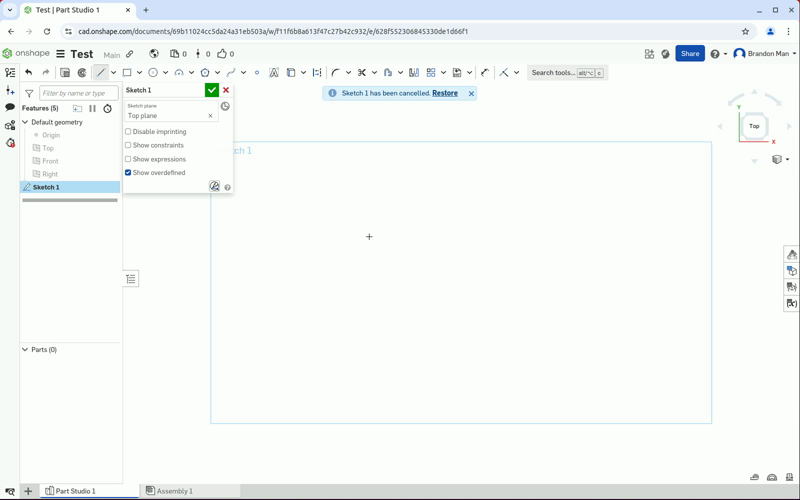
click(369, 236)
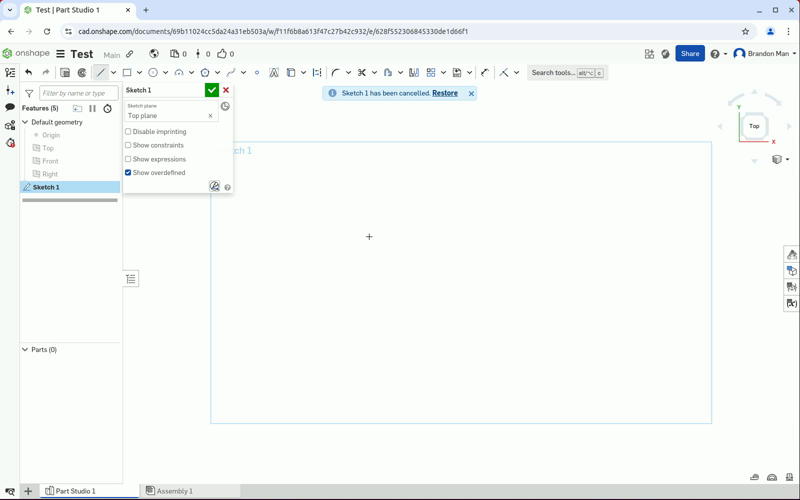
key_up(shift)
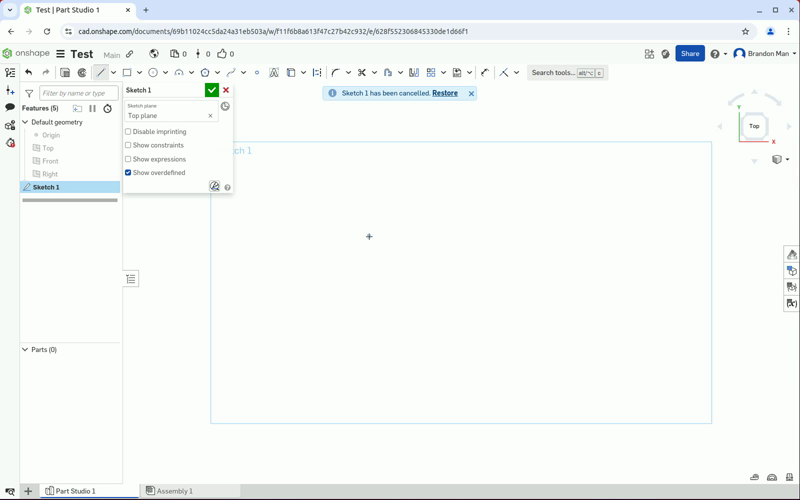
key_down(shift)
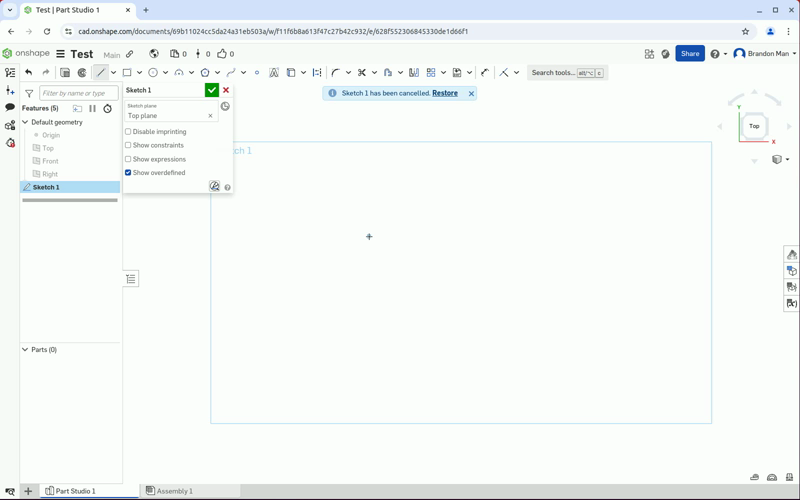
mouse_move(572, 236)
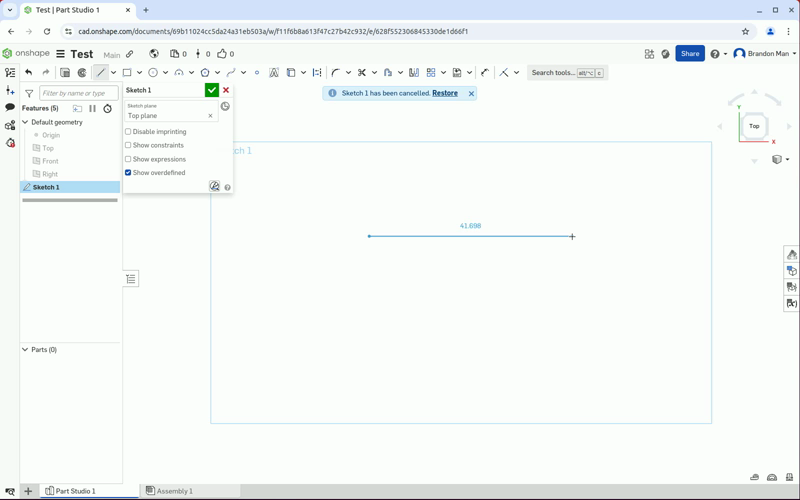
click(572, 236)
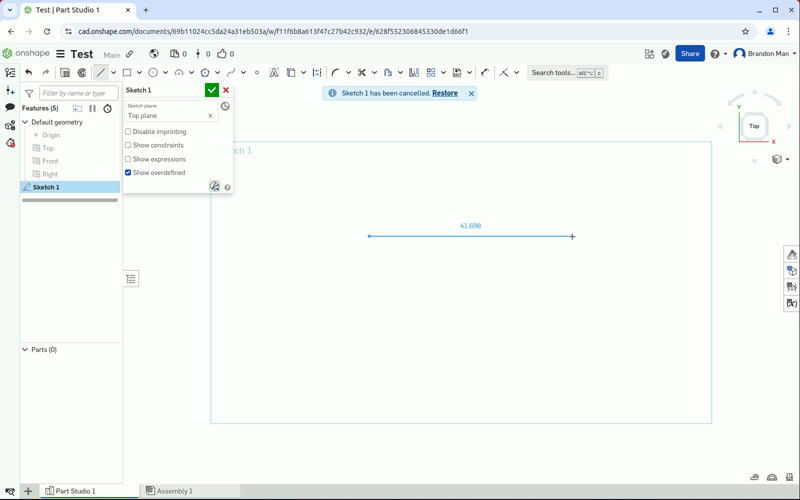
key_up(shift)
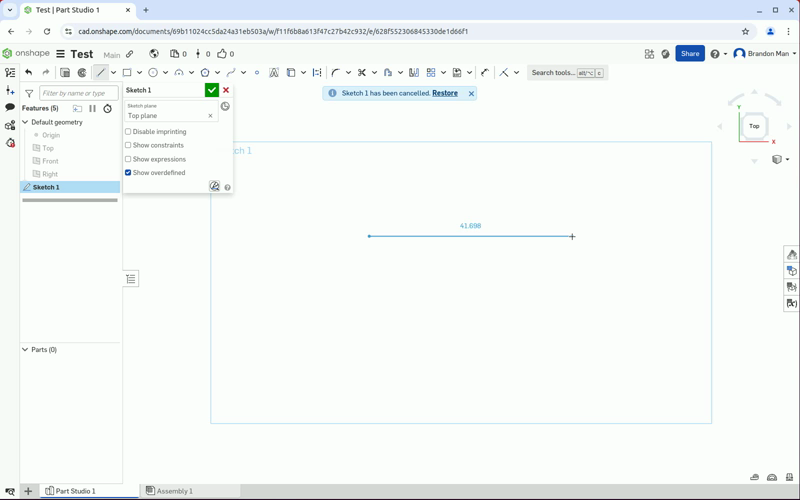
key_down(shift)
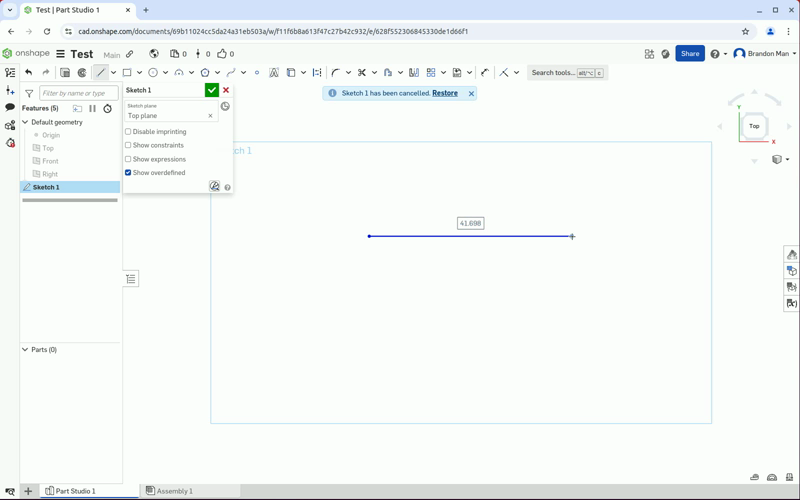
mouse_move(589, 236)
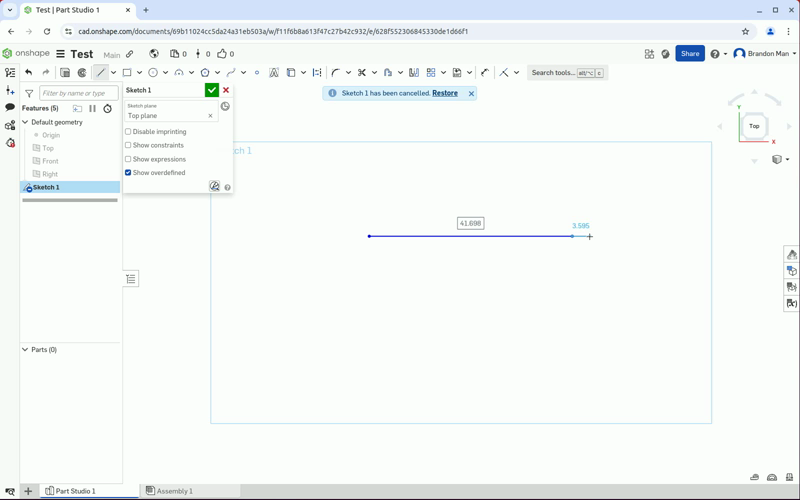
mouse_move(572, 234)
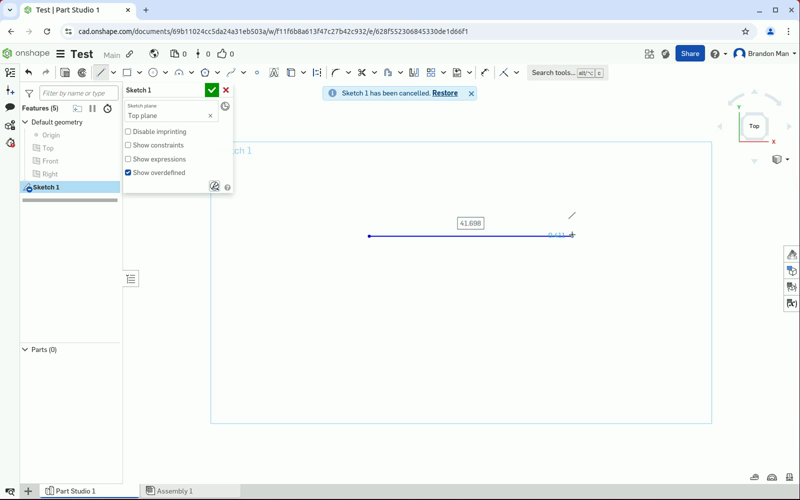
scroll(6)
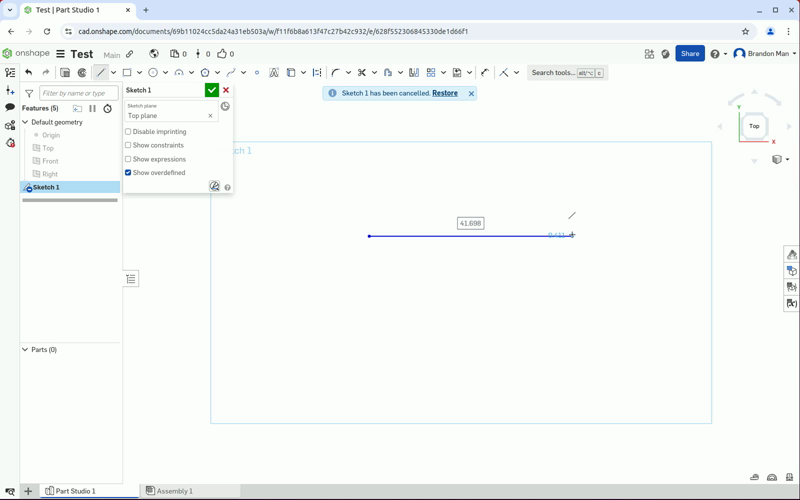
scroll(6)
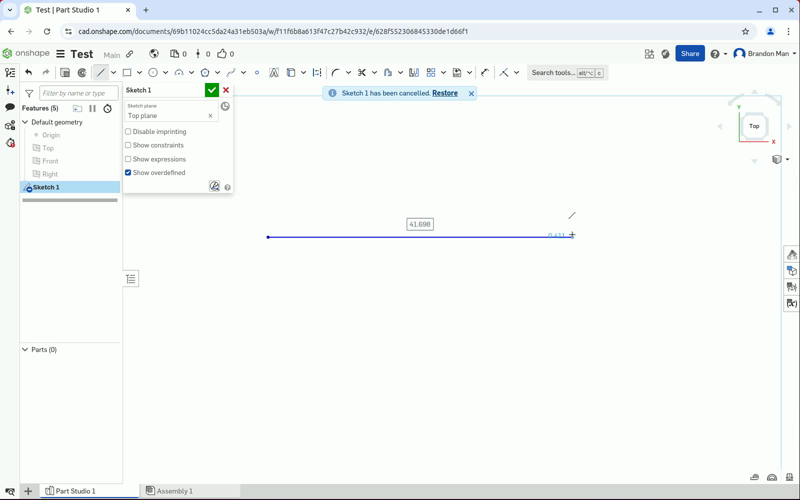
scroll(6)
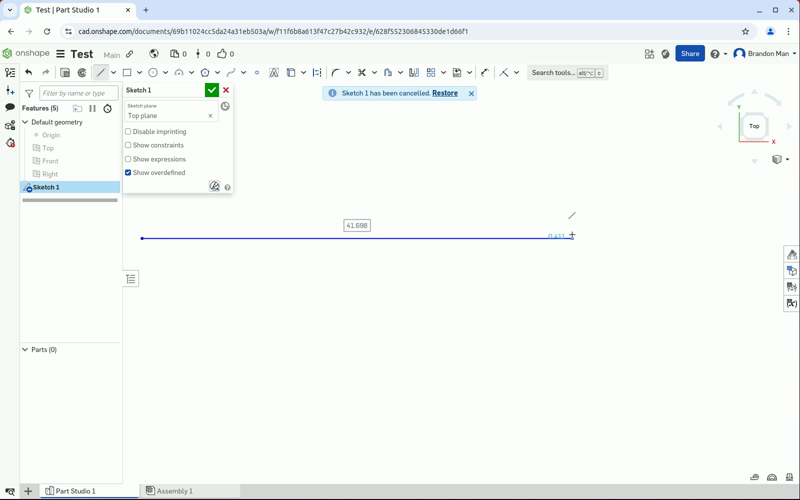
scroll(6)
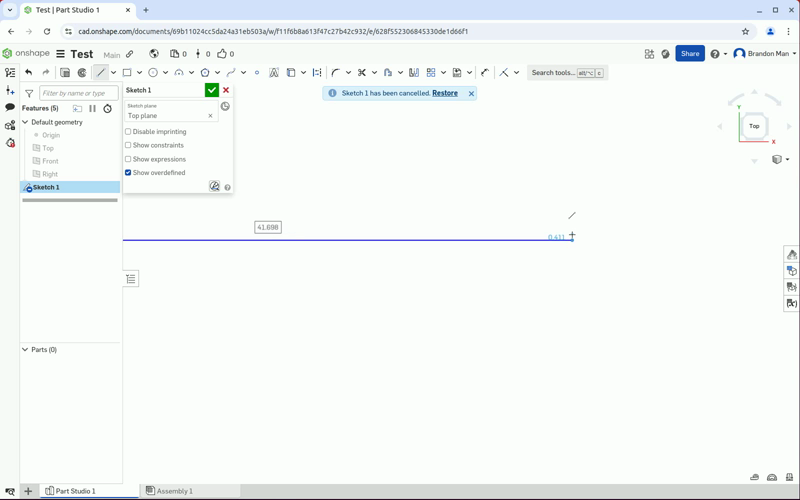
scroll(6)
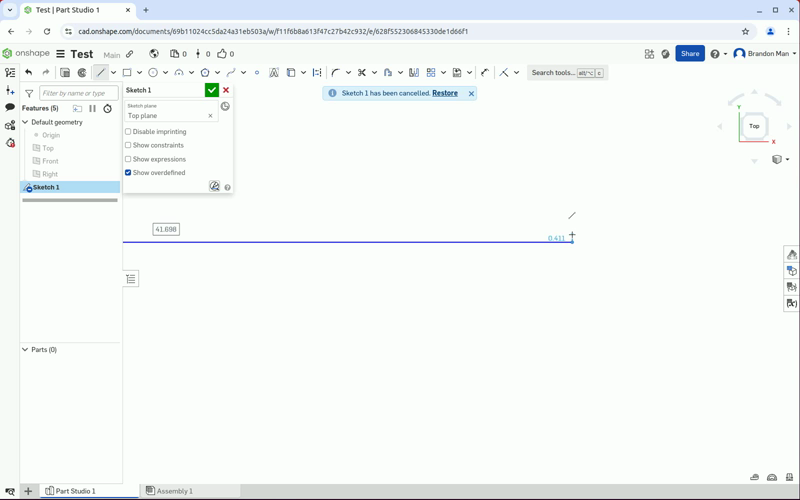
scroll(6)
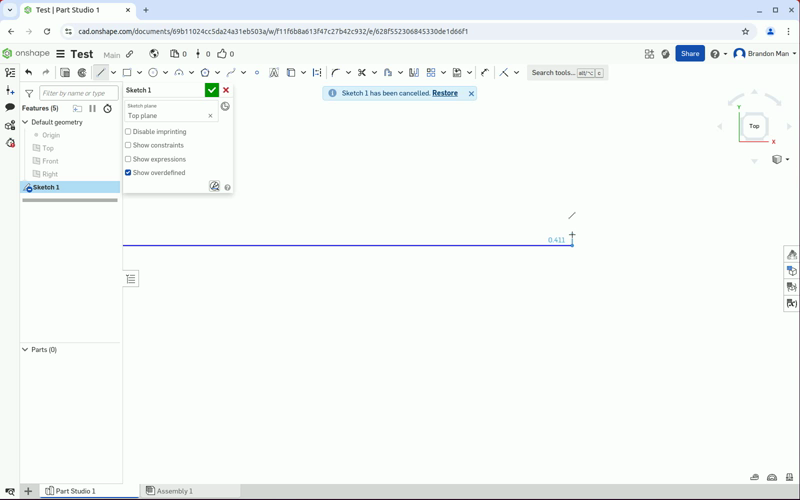
scroll(6)
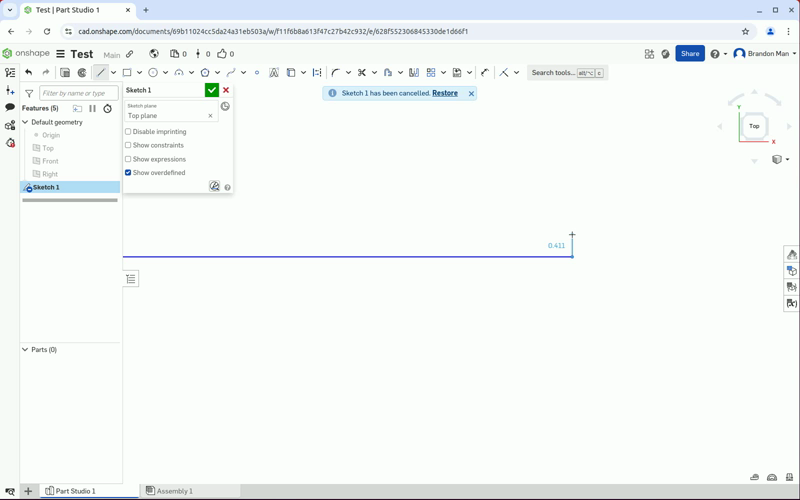
click(572, 234)
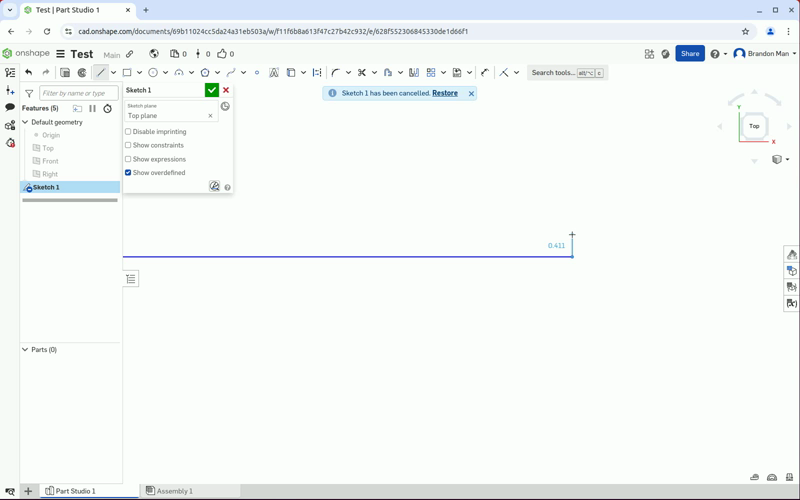
scroll(-6)
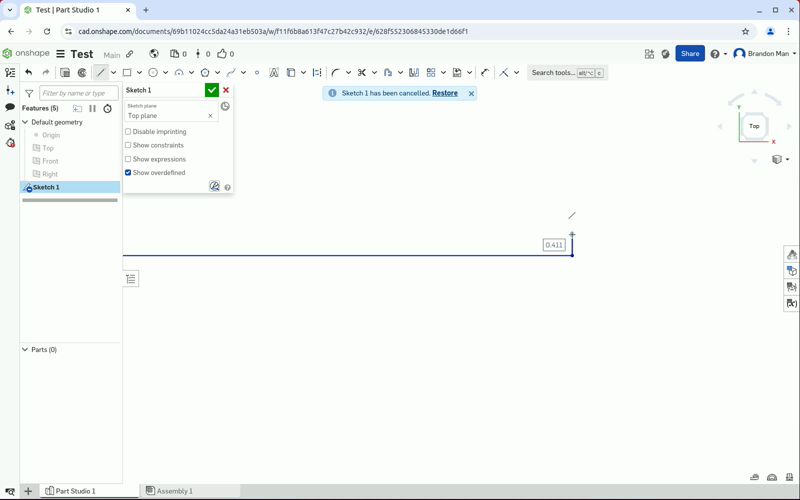
scroll(-6)
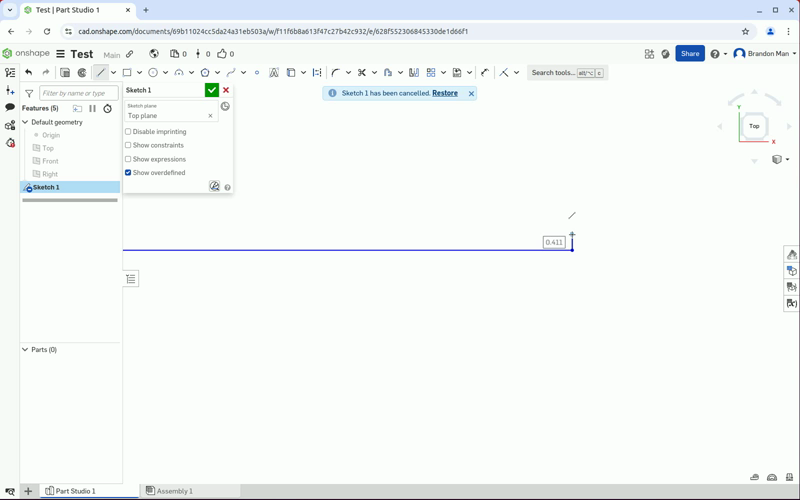
scroll(-6)
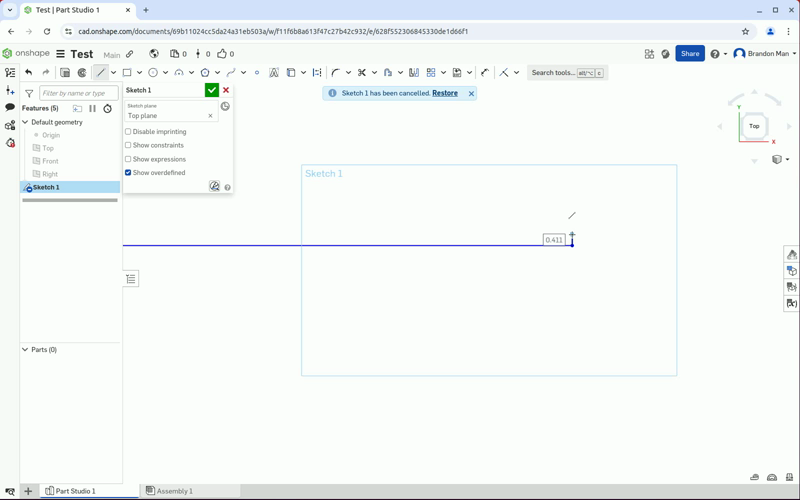
scroll(-6)
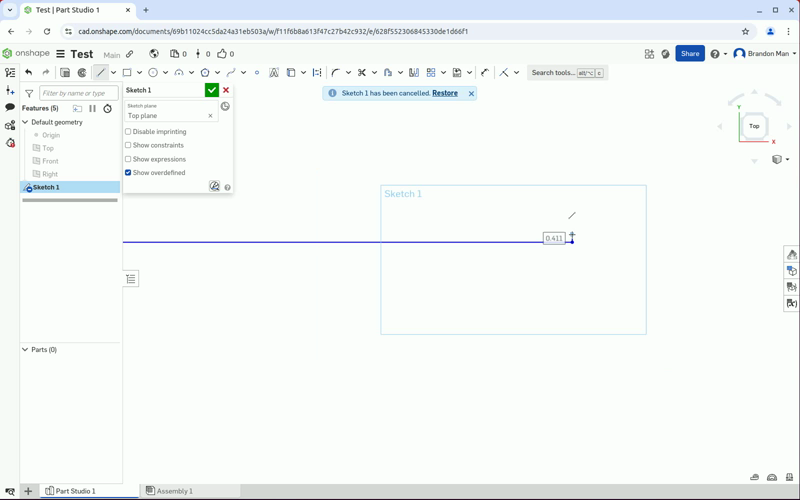
scroll(-6)
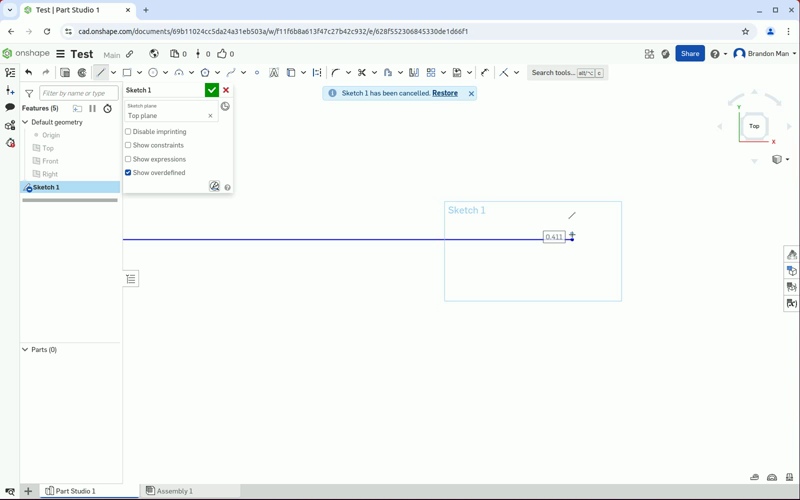
scroll(-6)
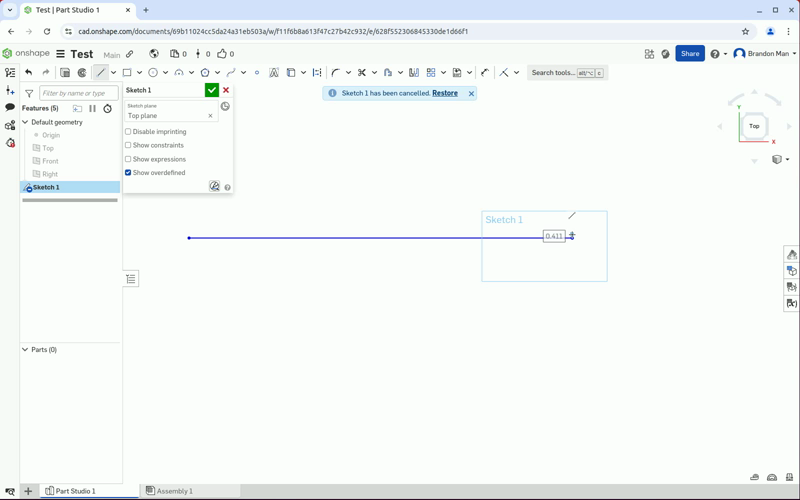
scroll(-6)
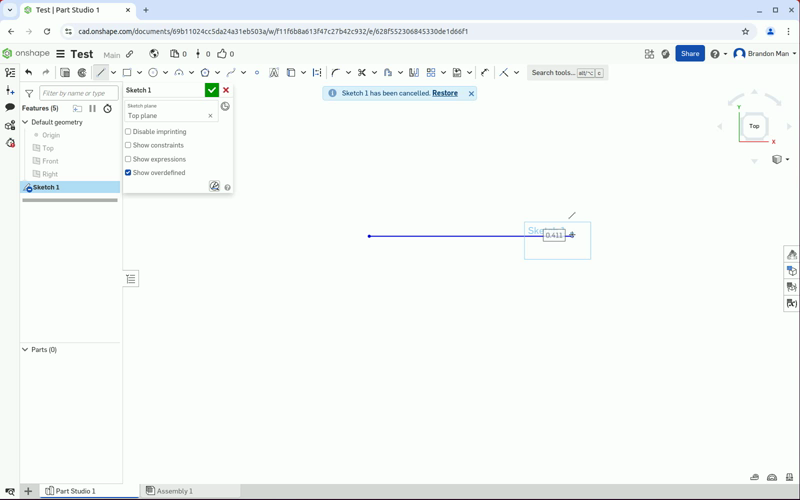
key_up(shift)
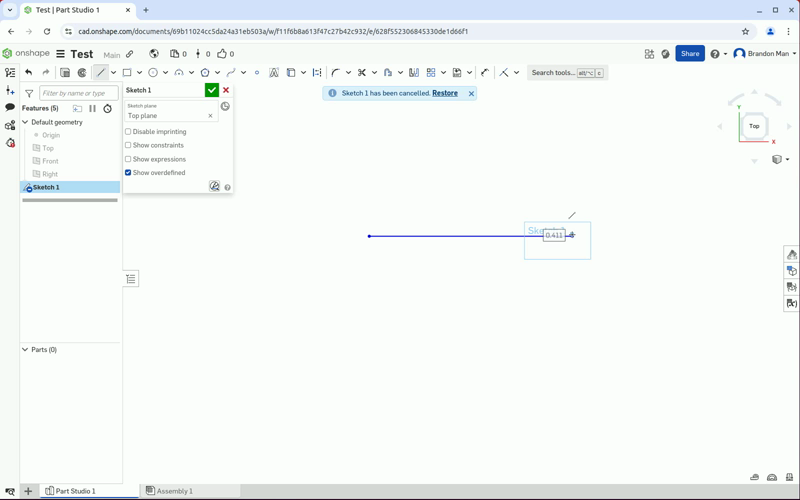
key_down(shift)
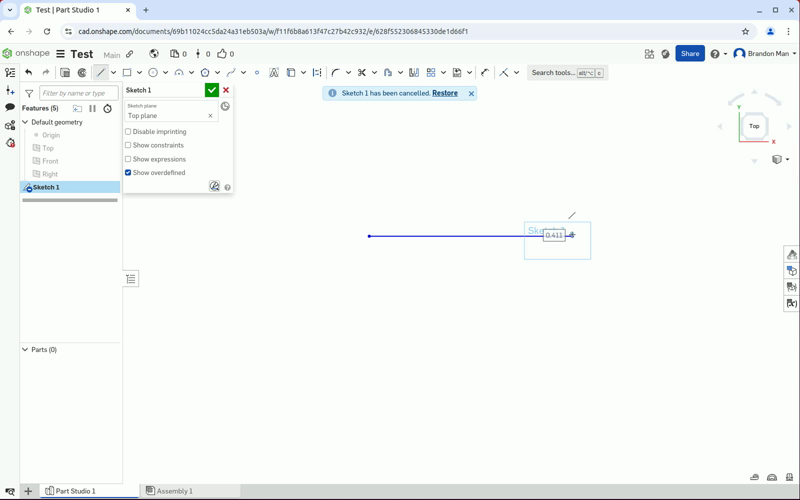
mouse_move(369, 234)
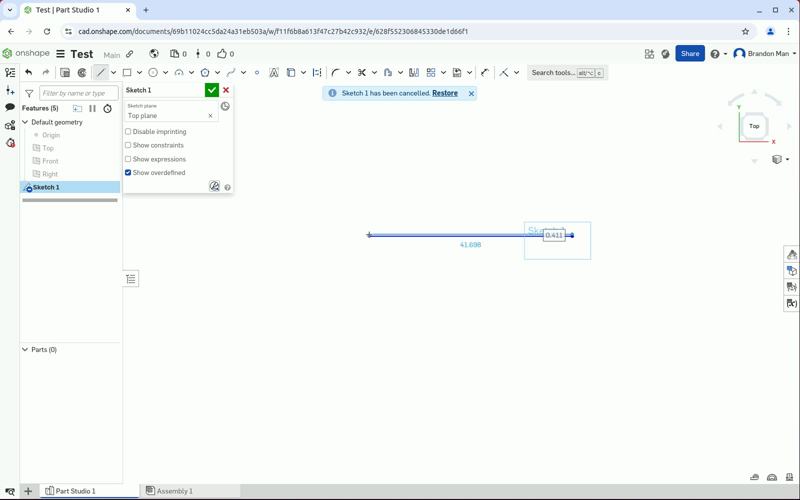
scroll(6)
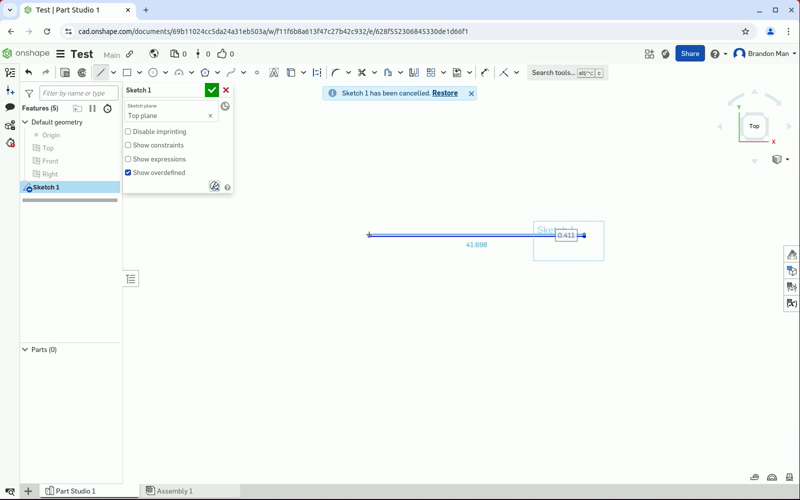
scroll(6)
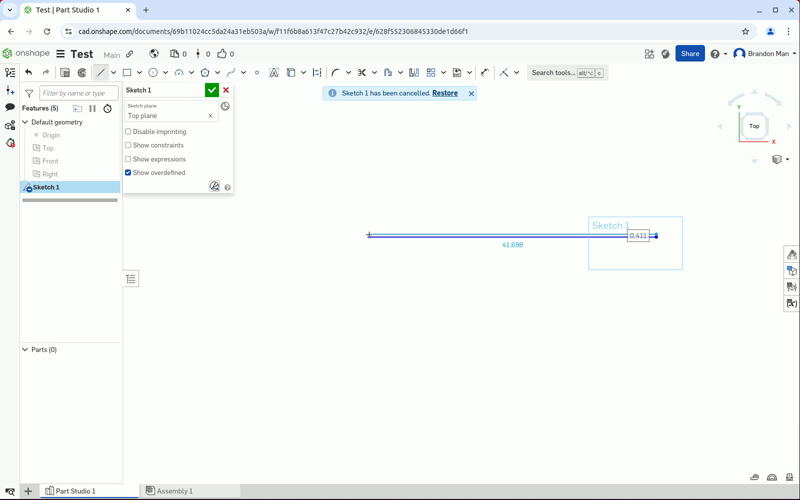
scroll(6)
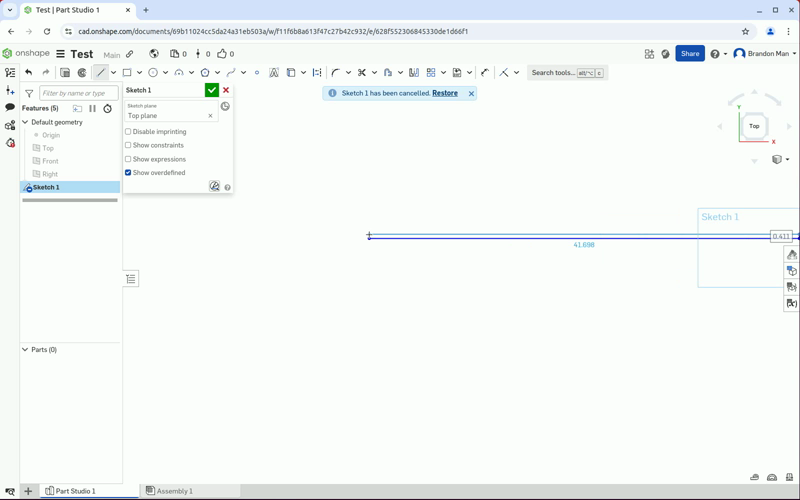
scroll(6)
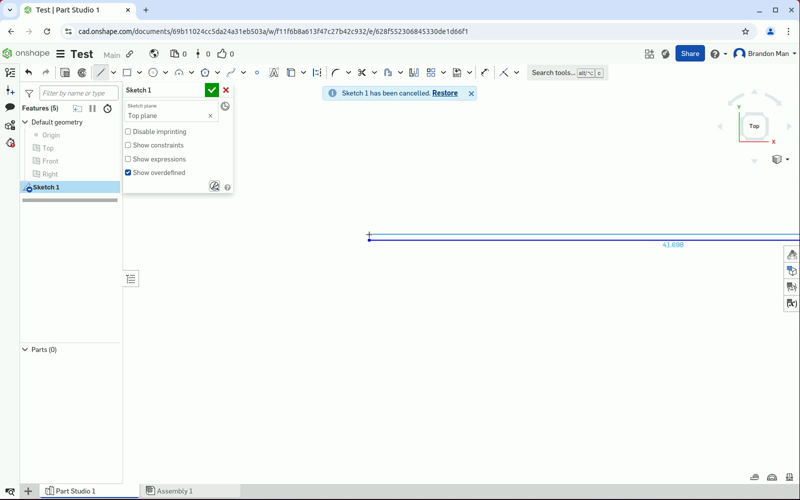
scroll(6)
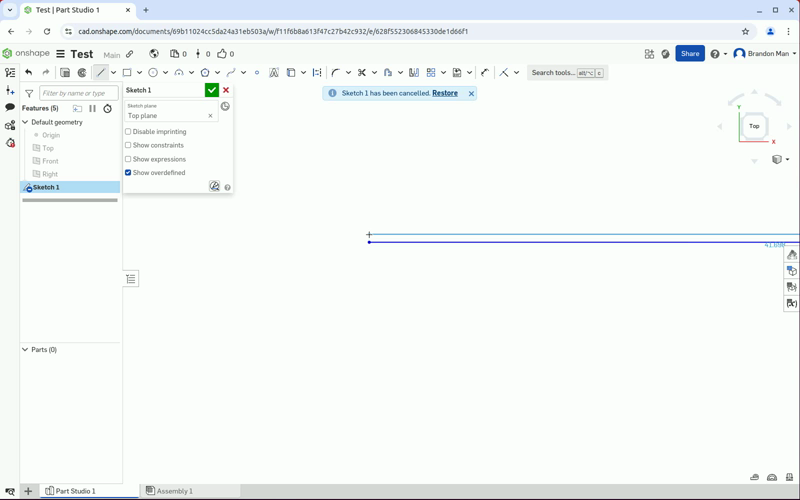
scroll(6)
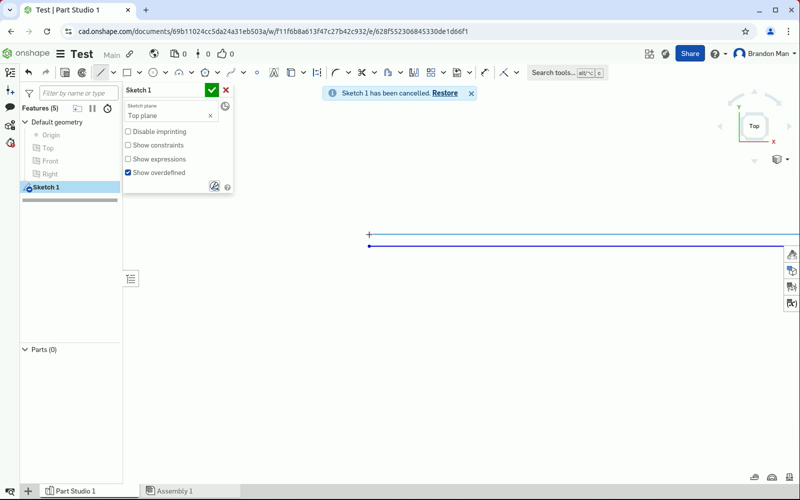
scroll(6)
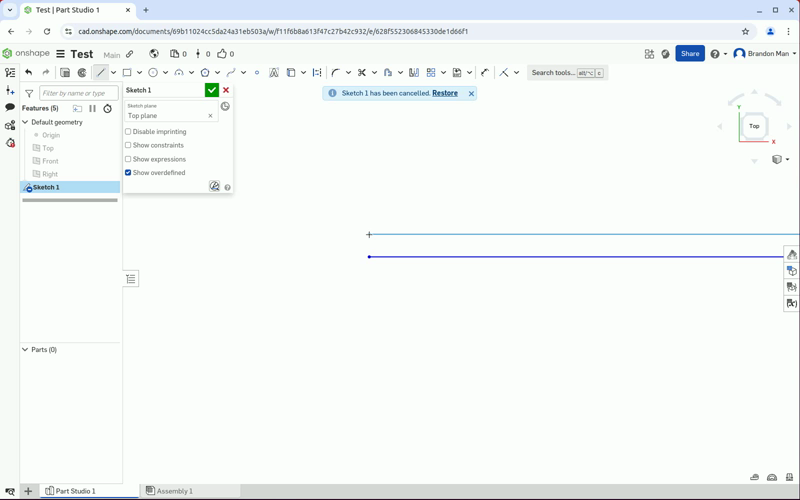
click(369, 234)
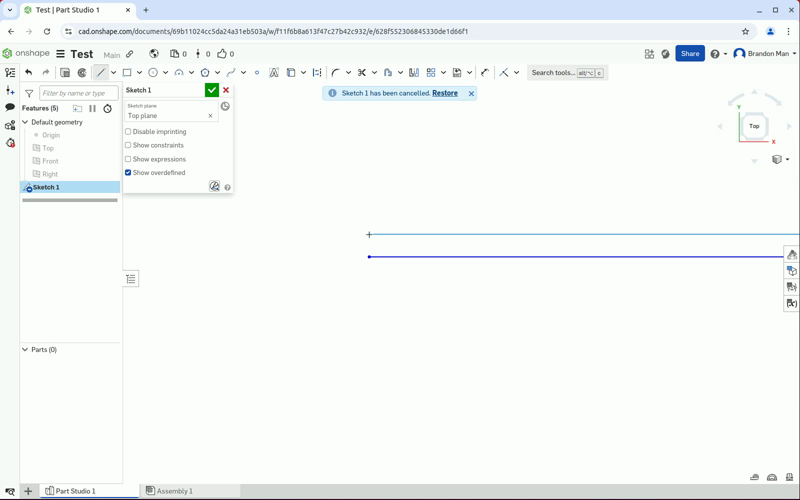
scroll(-6)
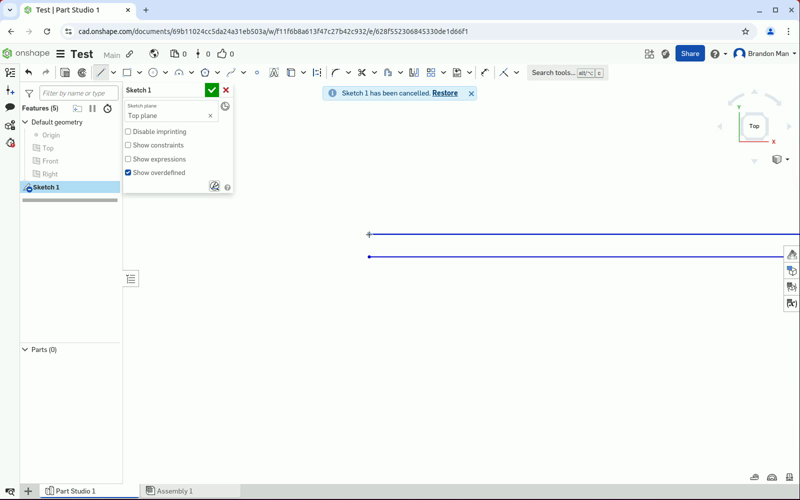
scroll(-6)
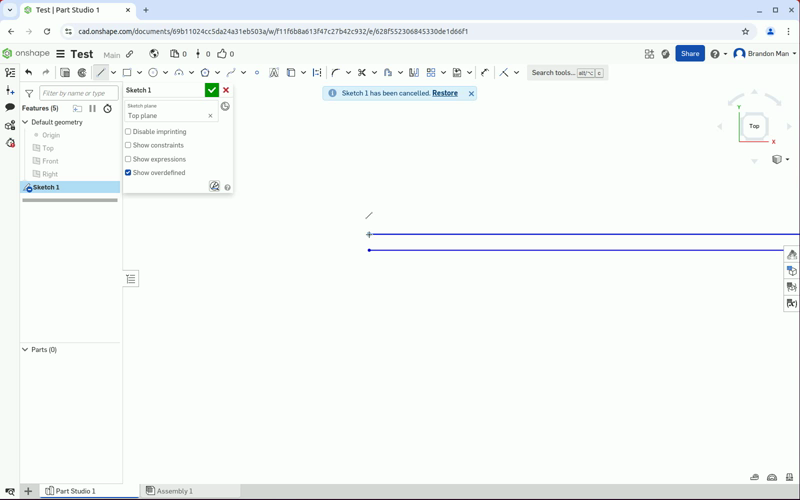
scroll(-6)
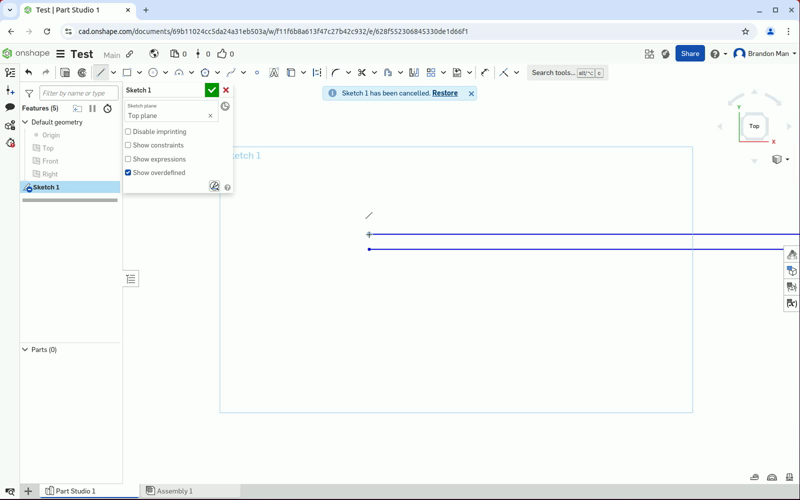
scroll(-6)
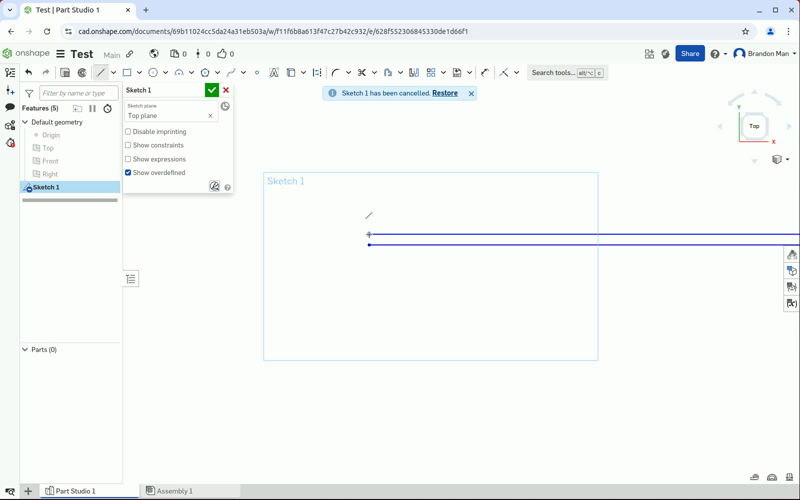
scroll(-6)
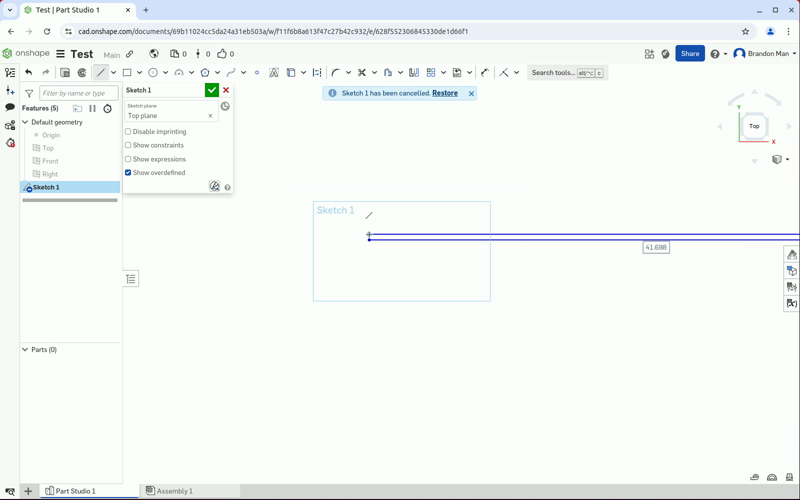
scroll(-6)
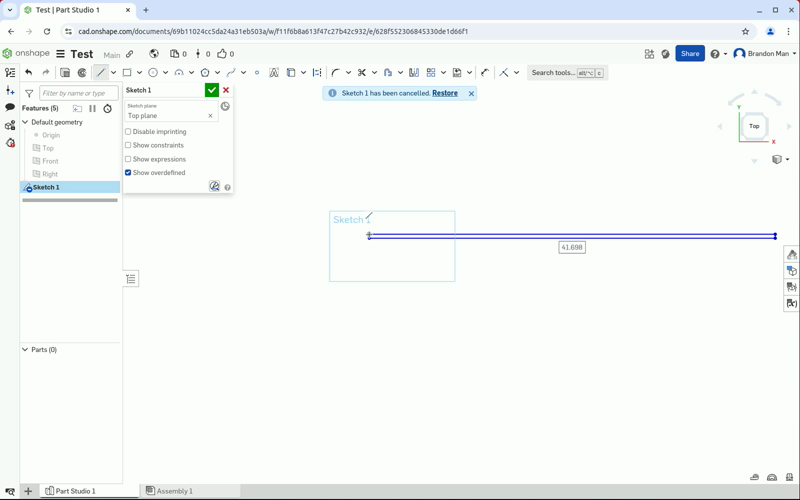
scroll(-6)
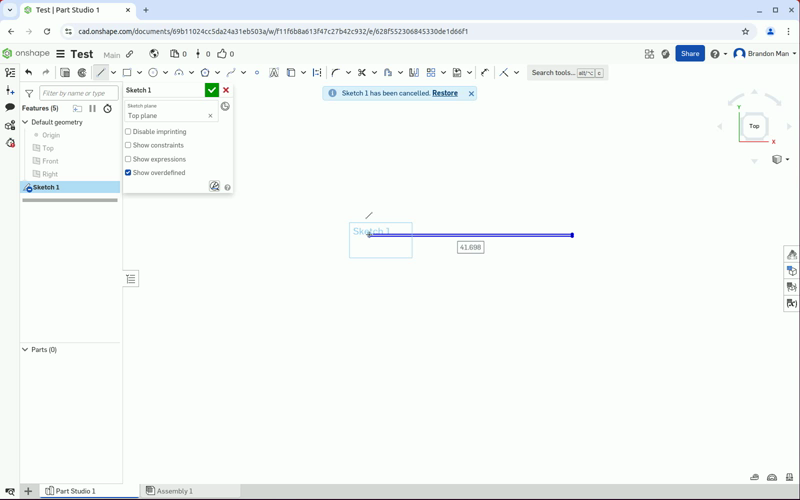
key_up(shift)
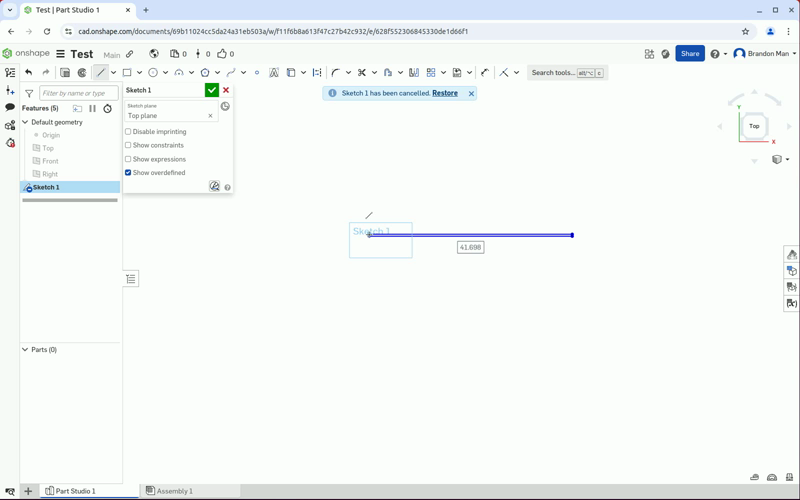
mouse_move(399, 234)
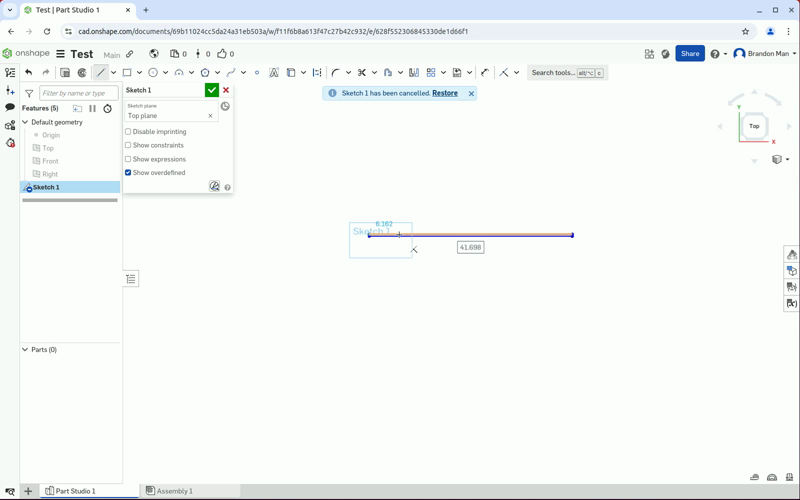
key_down(shift)
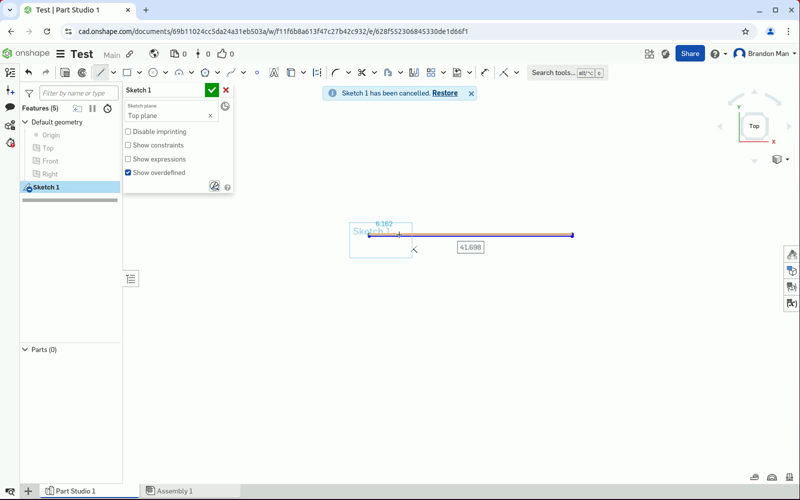
mouse_move(369, 236)
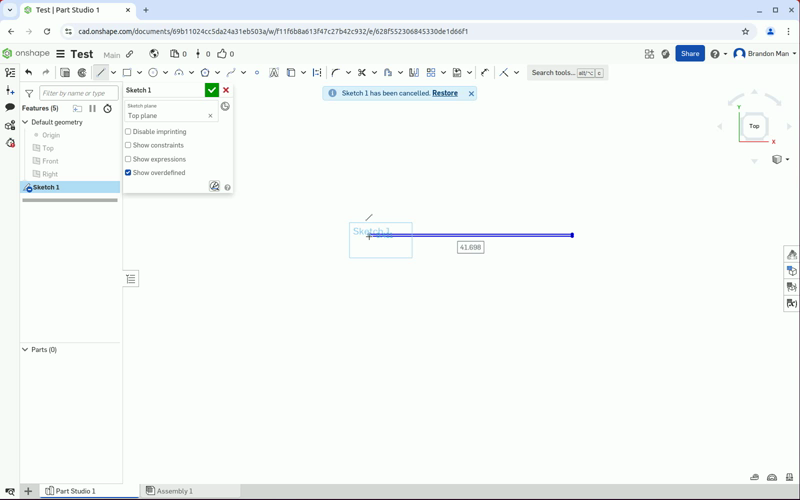
scroll(6)
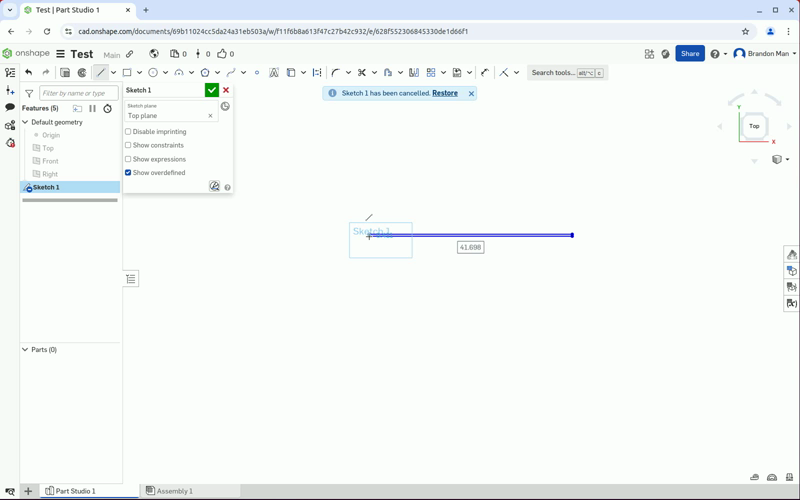
scroll(6)
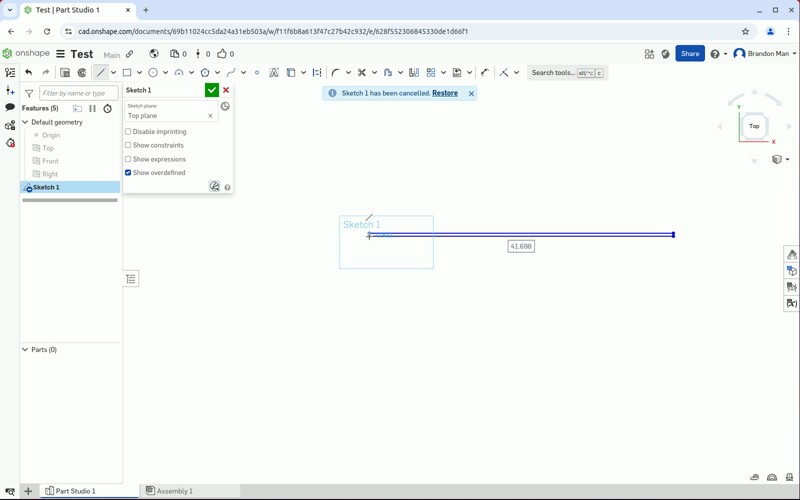
scroll(6)
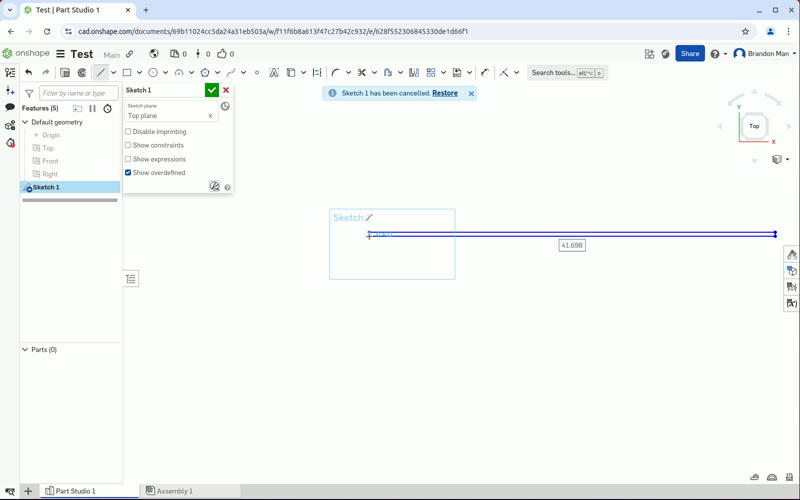
scroll(6)
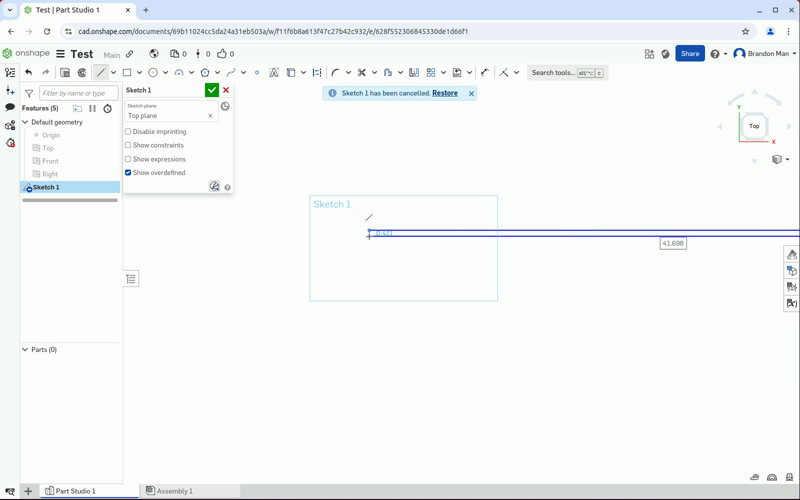
scroll(6)
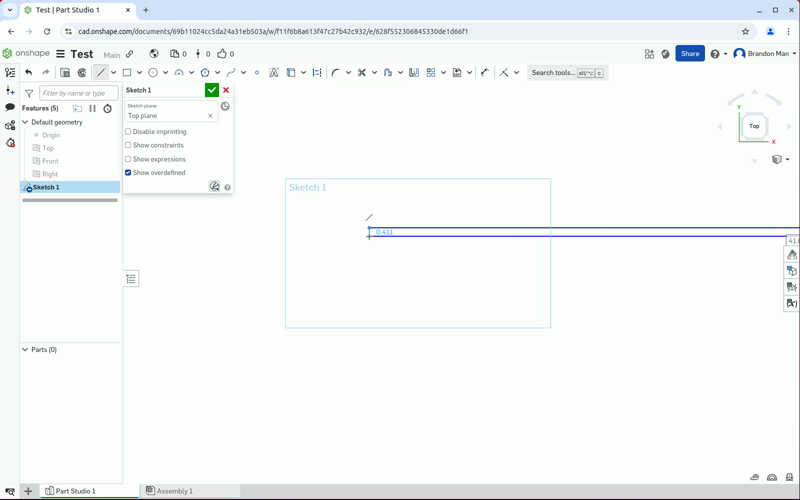
scroll(6)
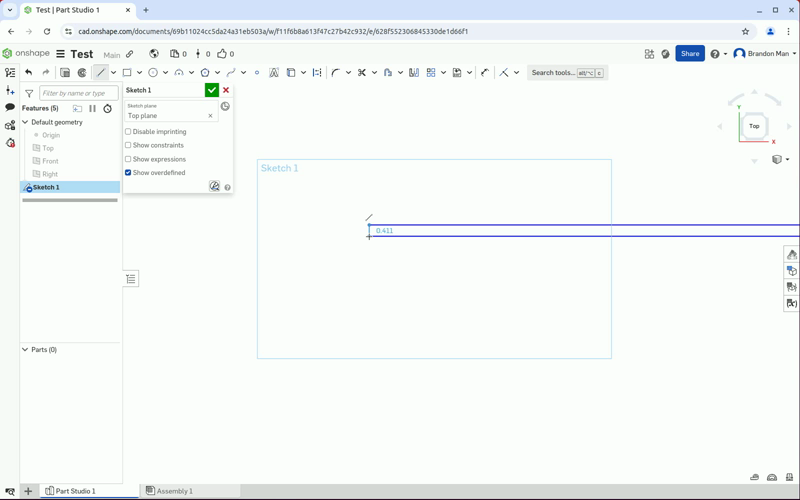
scroll(6)
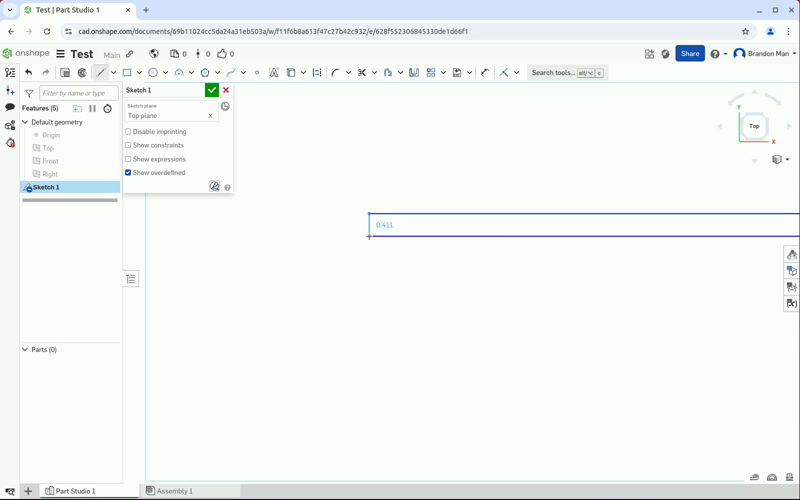
key_up(shift)
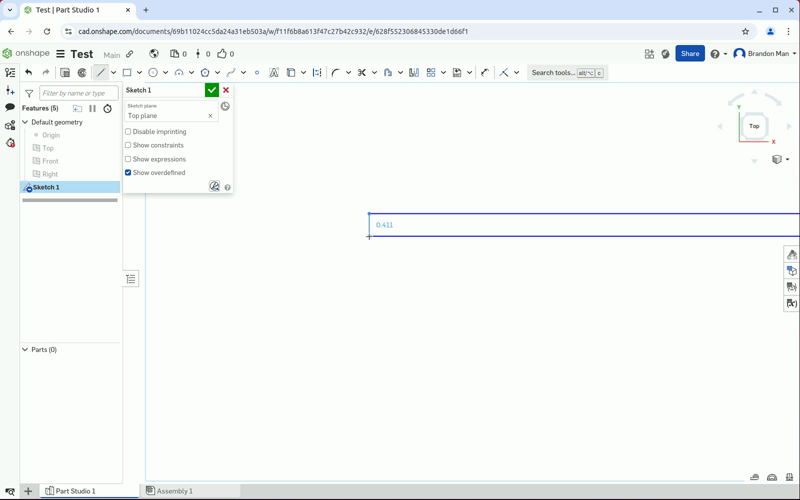
click(369, 236)
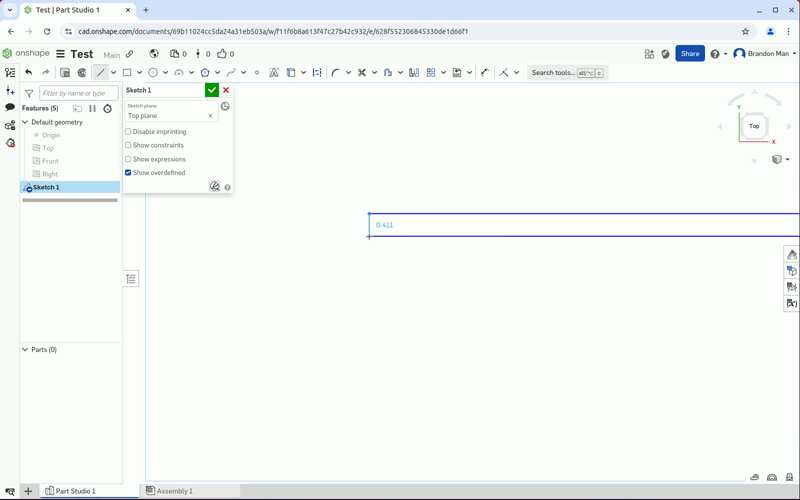
scroll(-6)
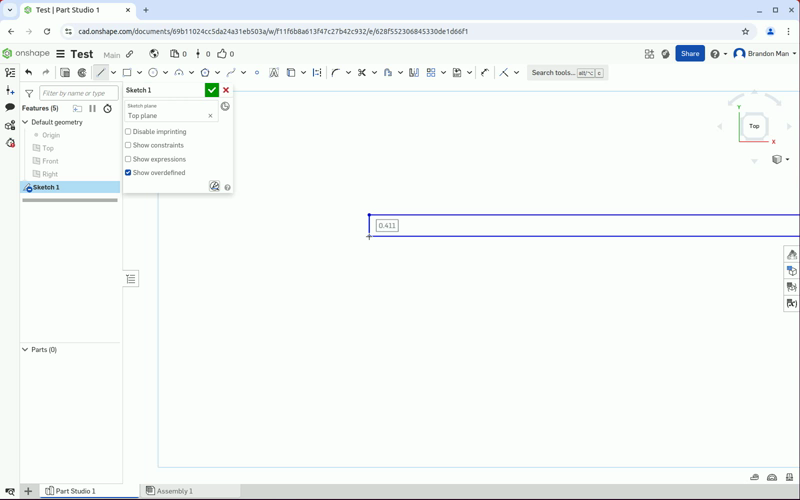
scroll(-6)
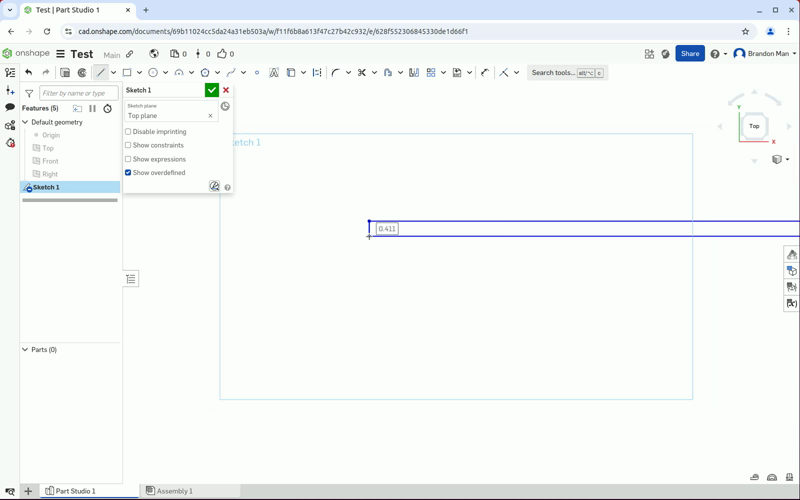
scroll(-6)
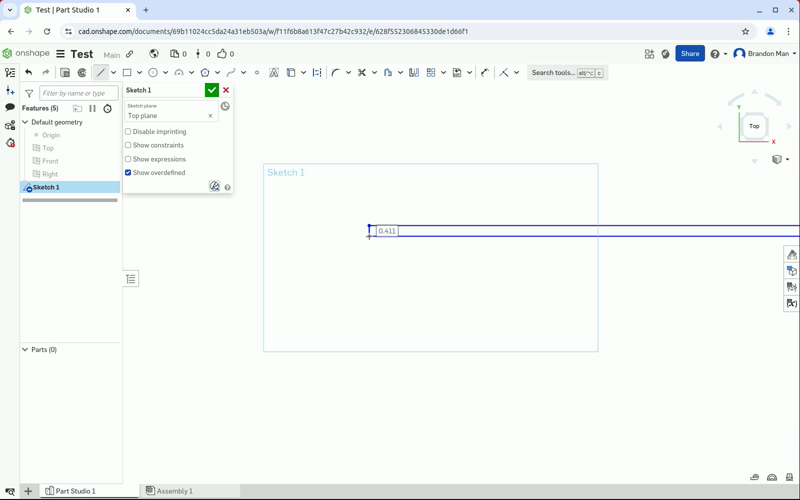
scroll(-6)
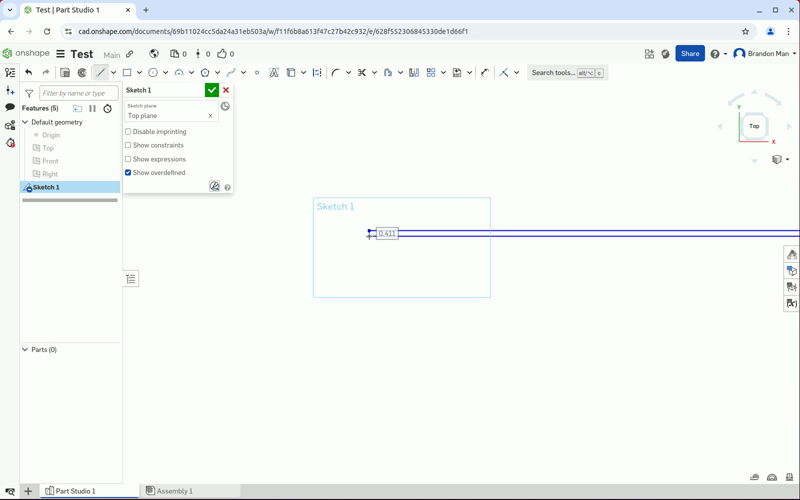
scroll(-6)
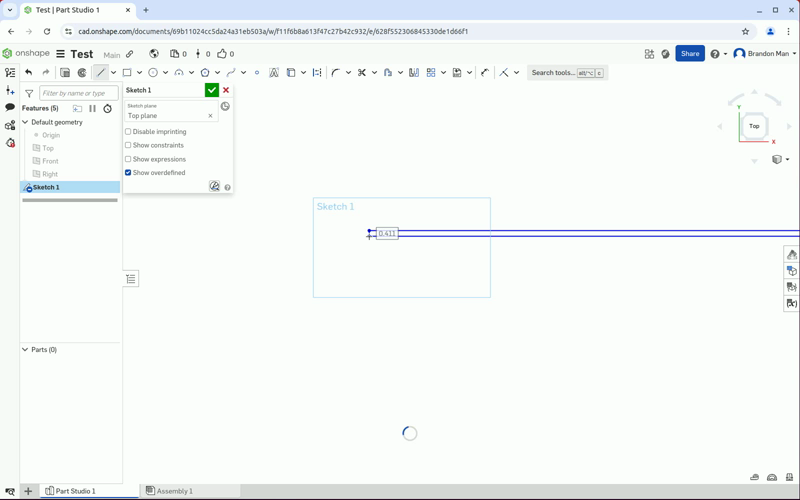
scroll(-6)
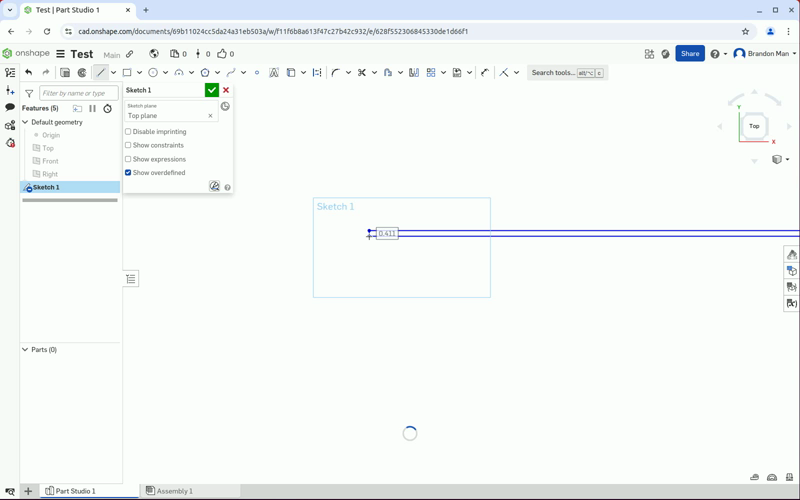
scroll(-6)
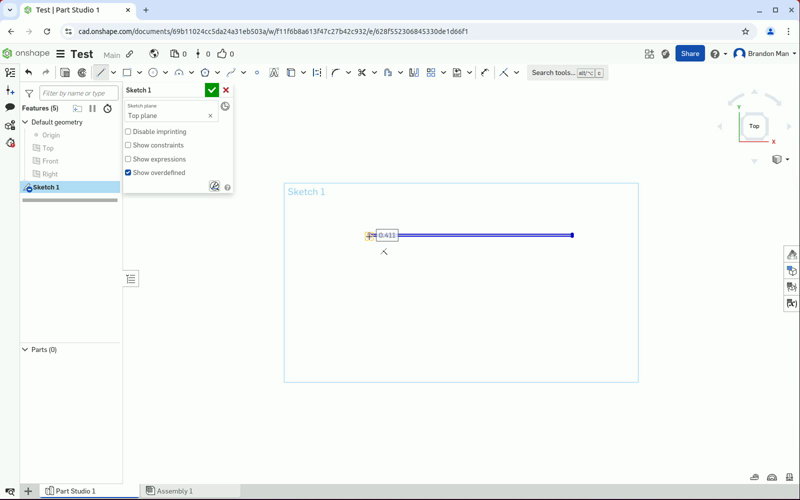
key(esc)
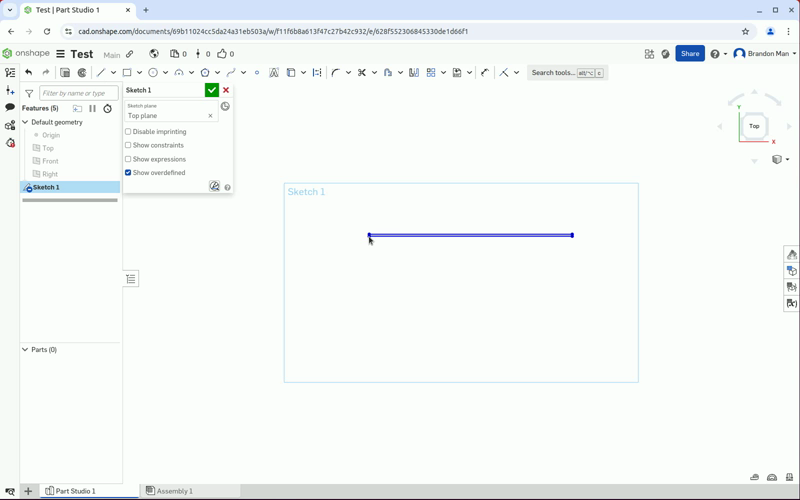
mouse_move(468, 234)
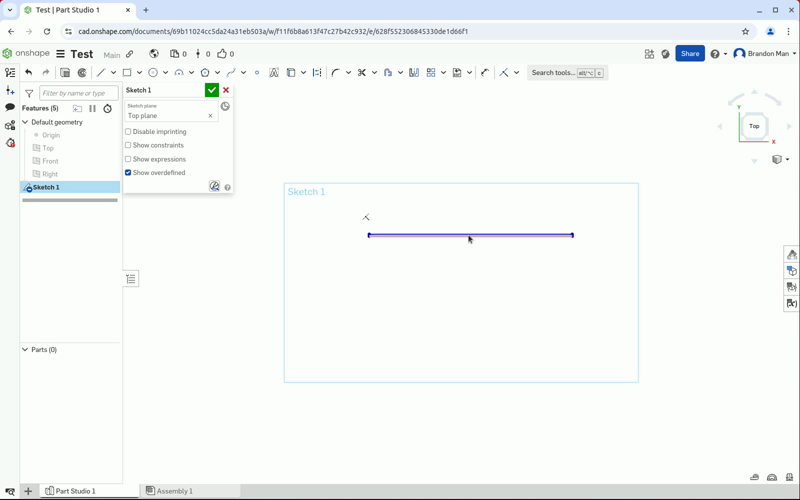
scroll(6)
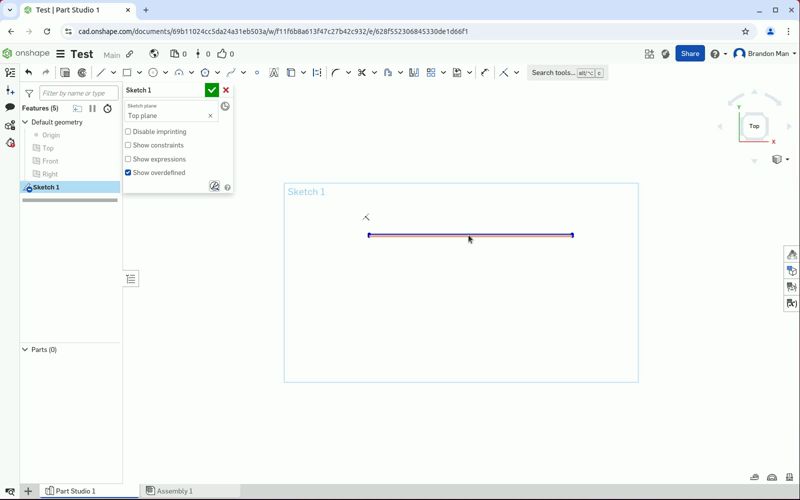
scroll(6)
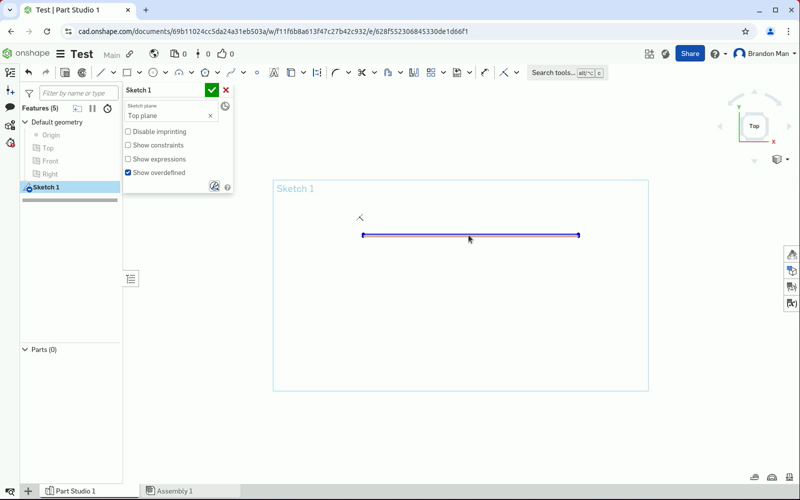
scroll(6)
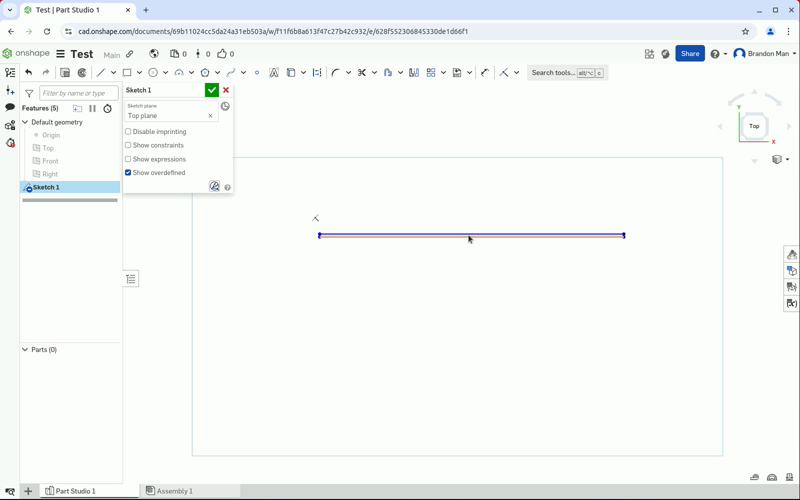
scroll(6)
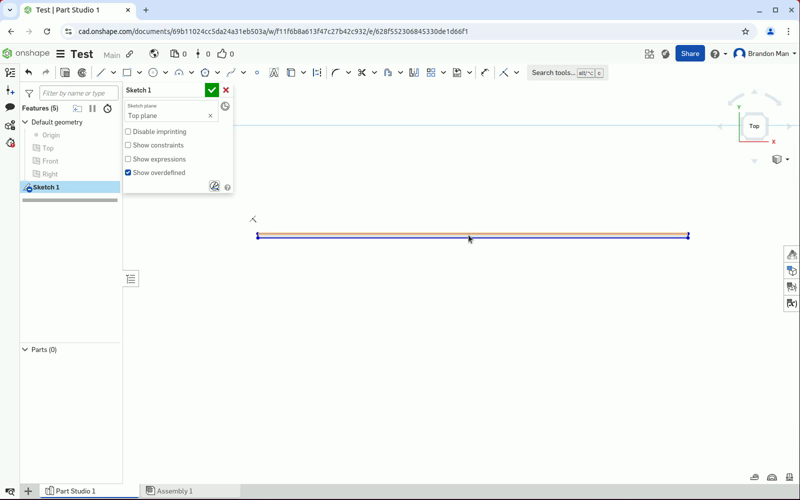
scroll(6)
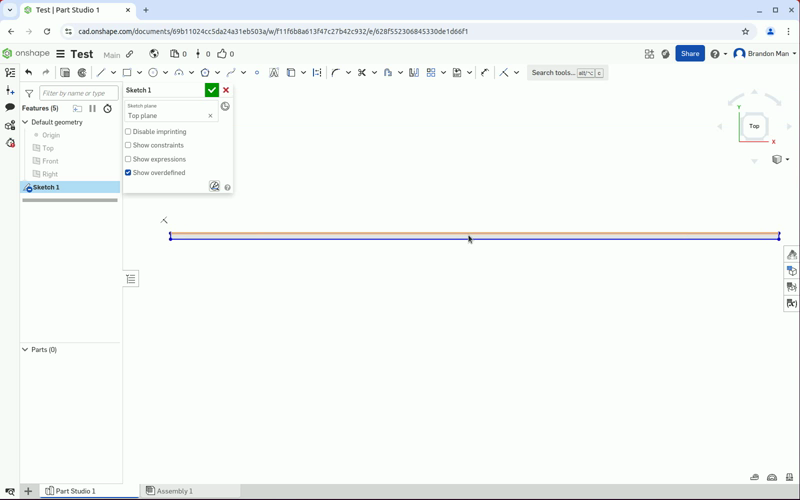
scroll(6)
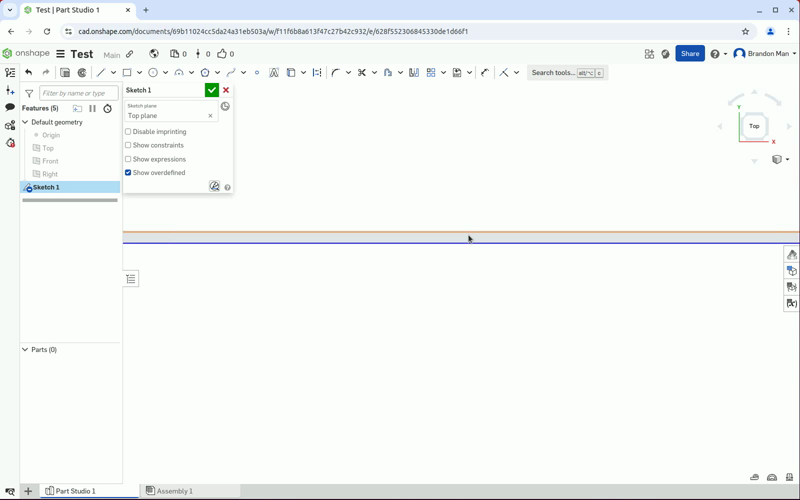
scroll(6)
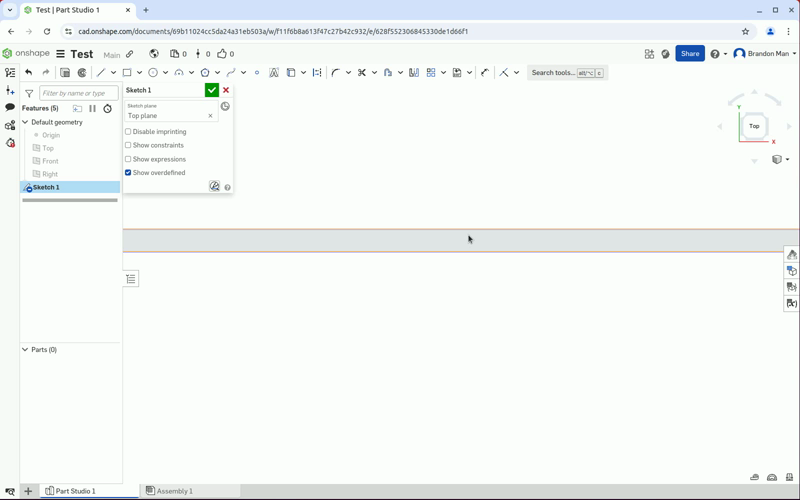
click(468, 234)
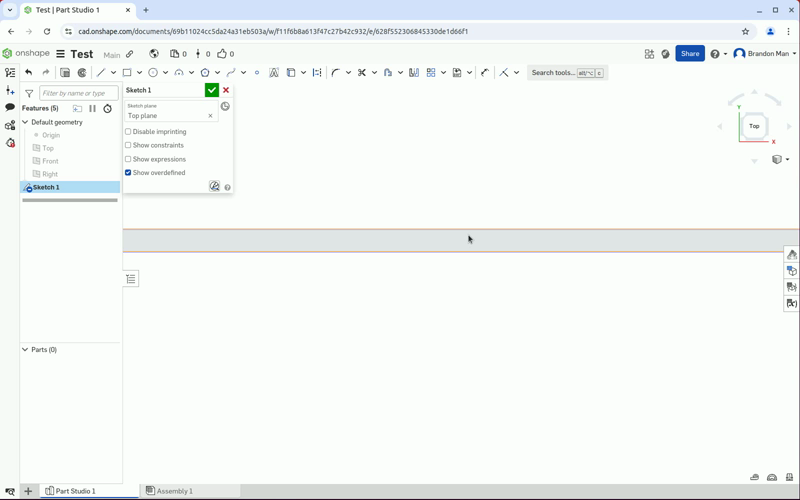
scroll(-6)
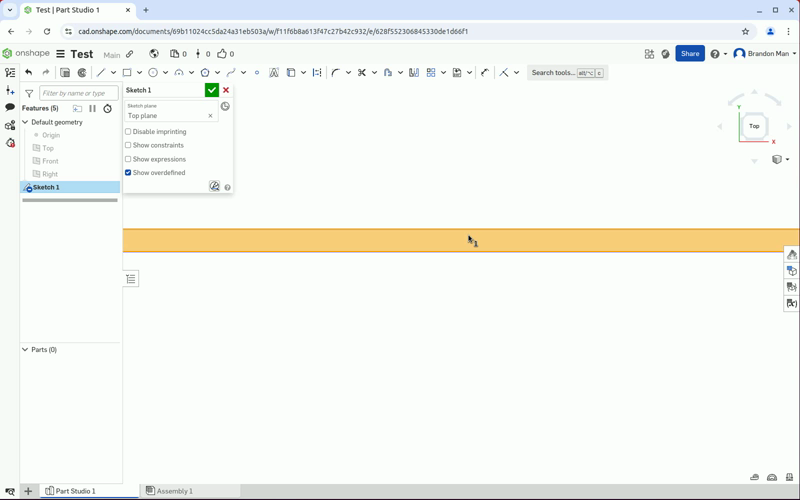
scroll(-6)
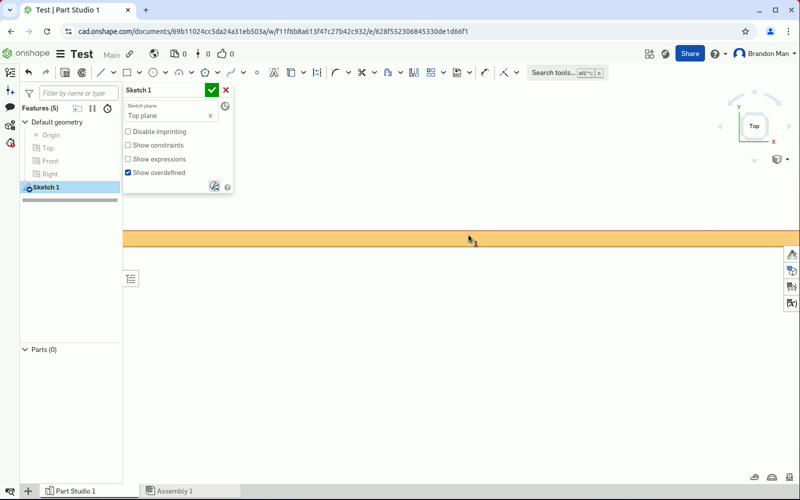
scroll(-6)
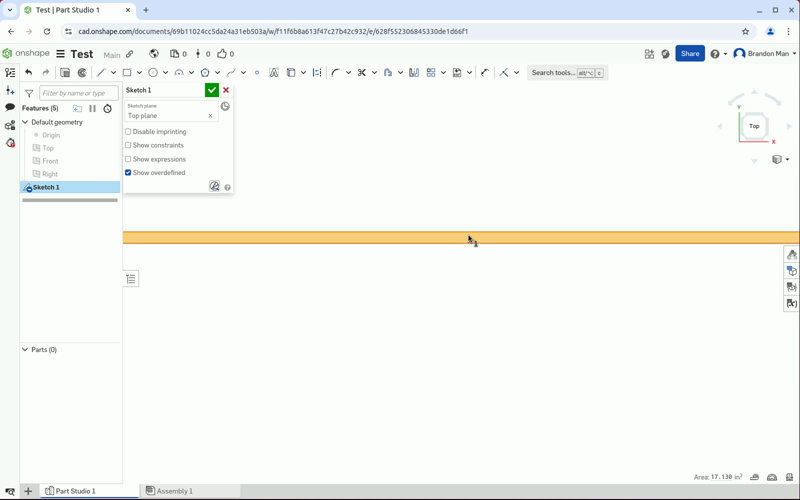
scroll(-6)
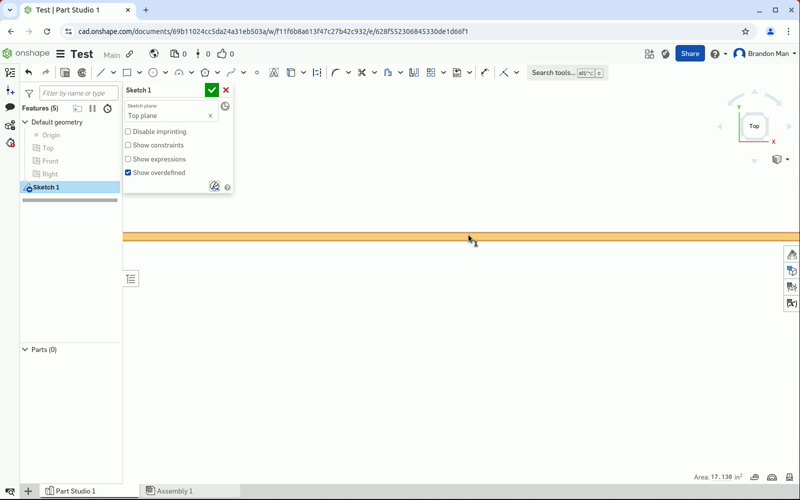
scroll(-6)
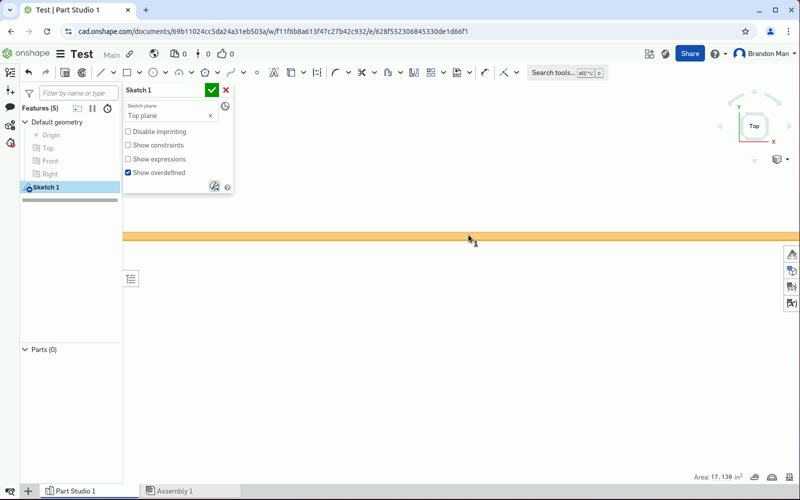
scroll(-6)
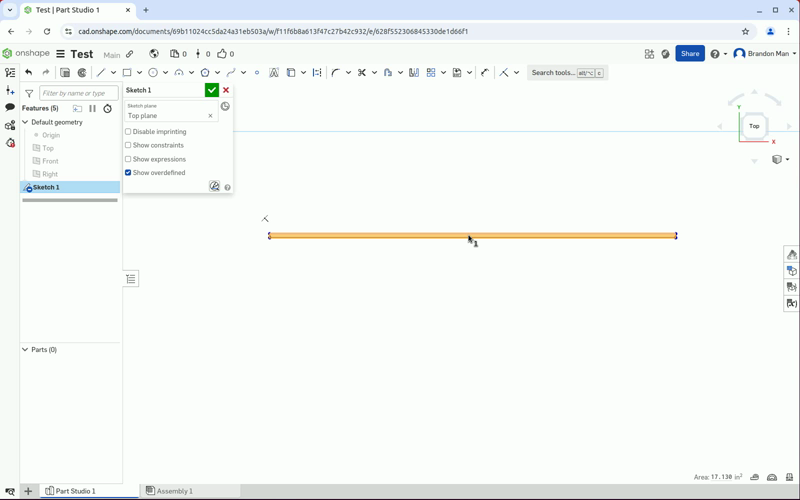
scroll(-6)
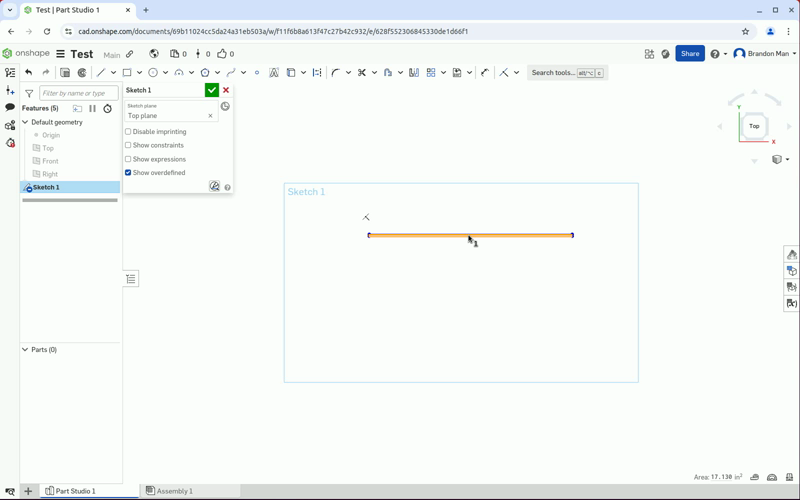
mouse_move(73, 352)
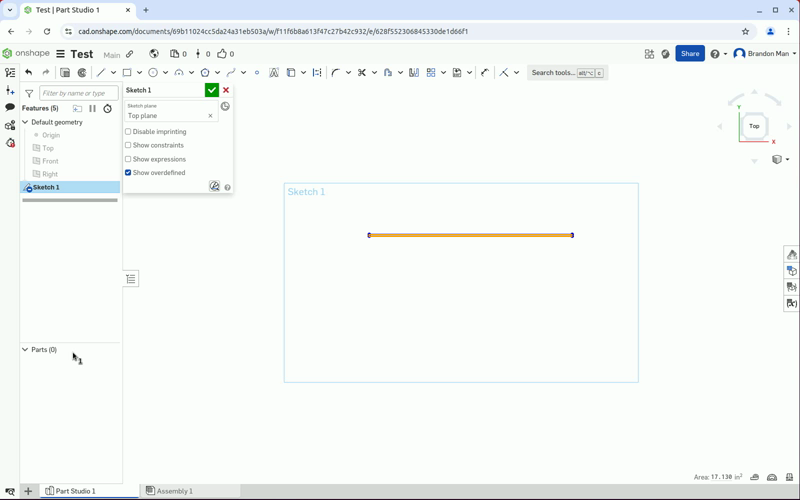
key(shift+y)
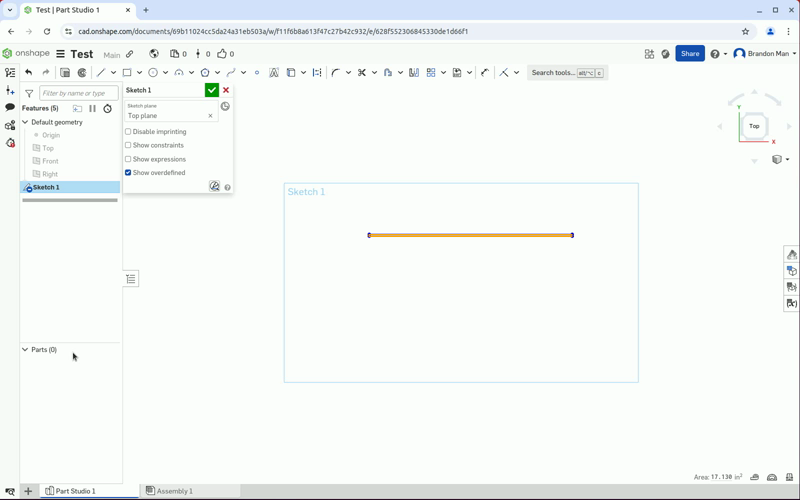
key(shift+e)
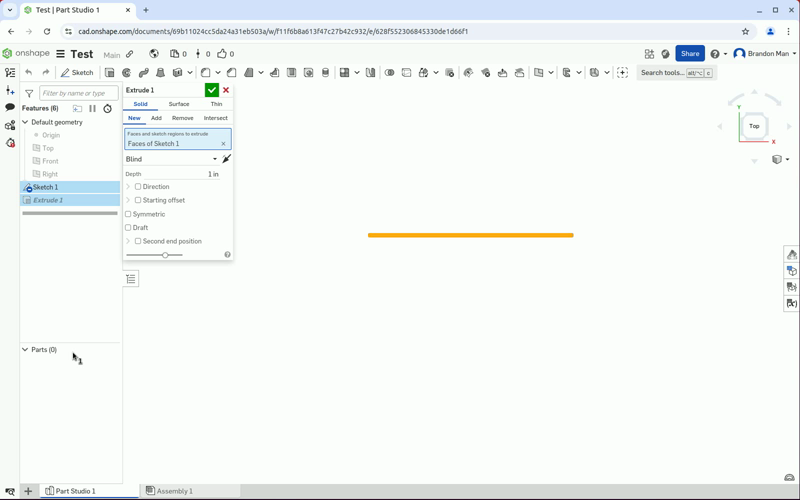
mouse_move(143, 106)
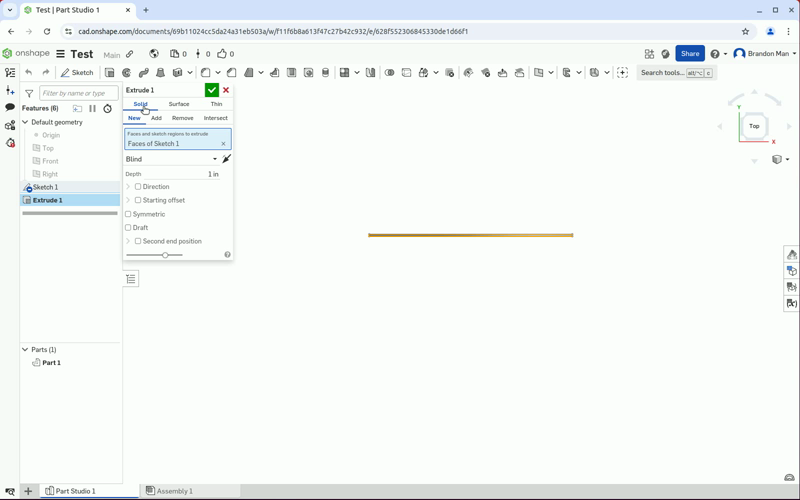
click(143, 106)
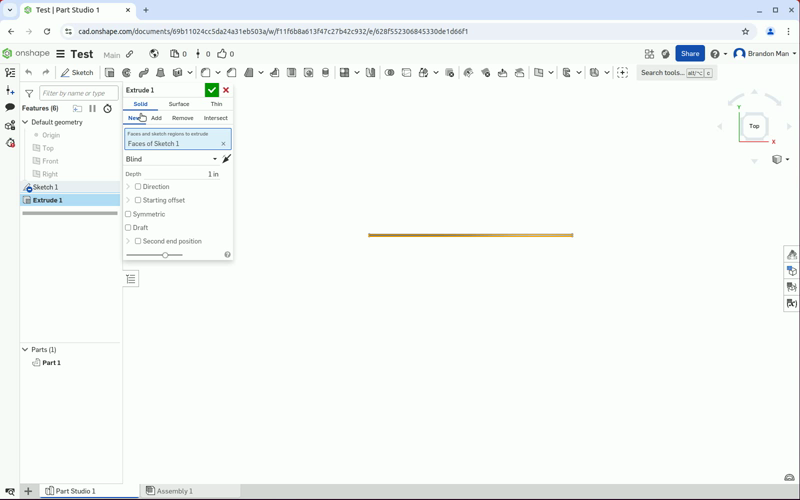
mouse_move(137, 120)
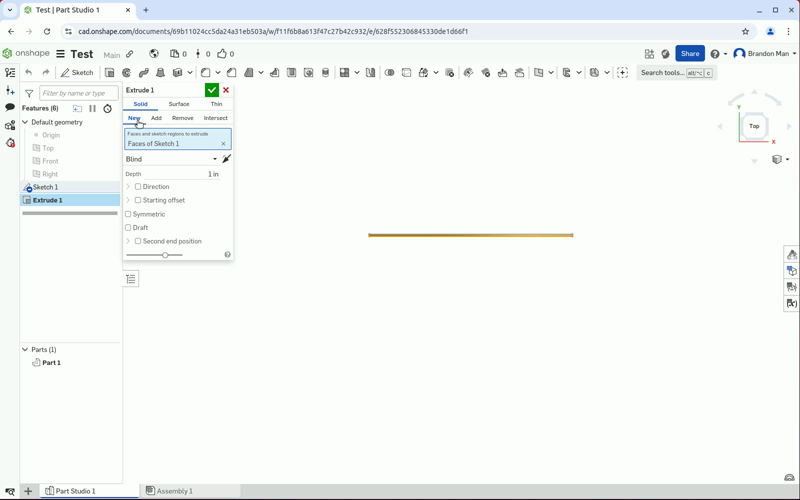
click(137, 120)
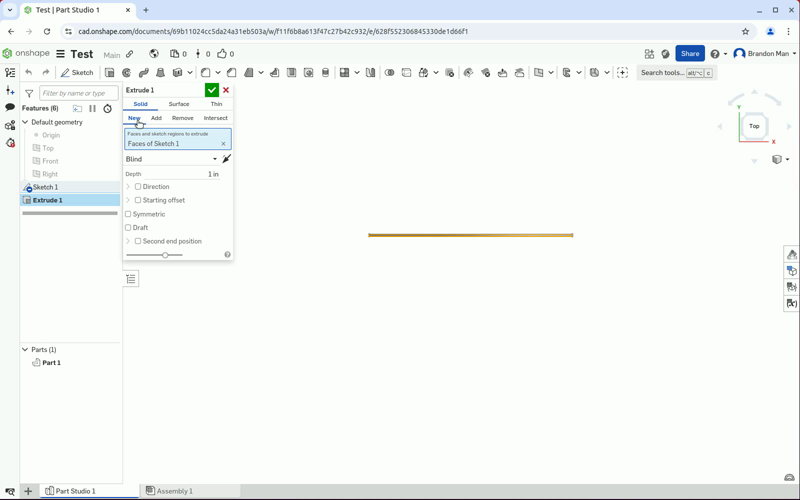
key(tab, 4)
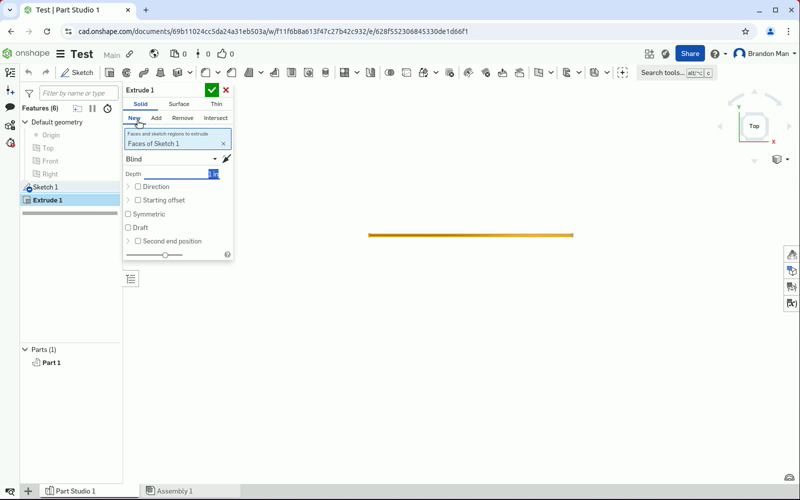
text(0.241)
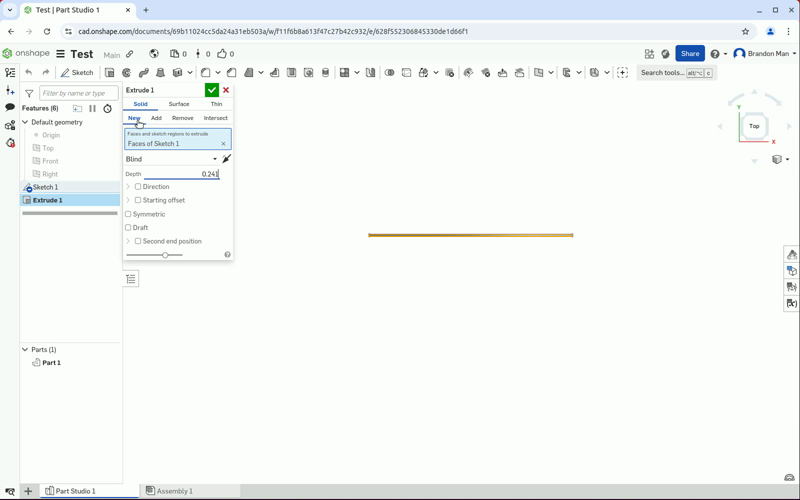
key(enter)
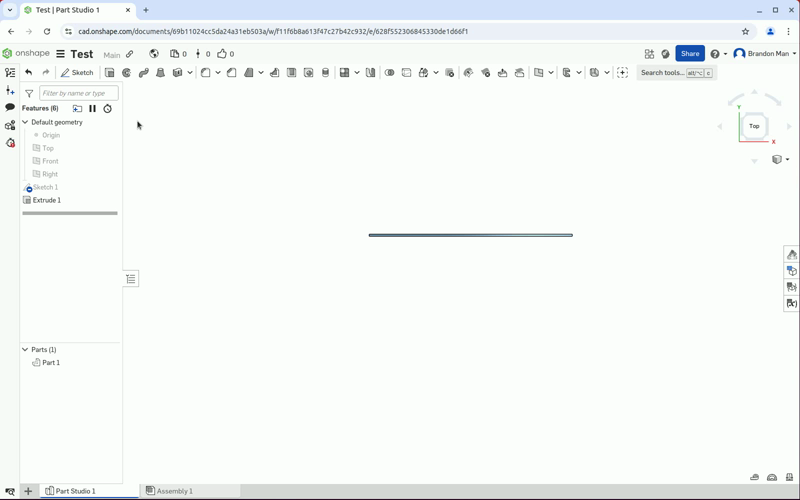
key(shift+h)
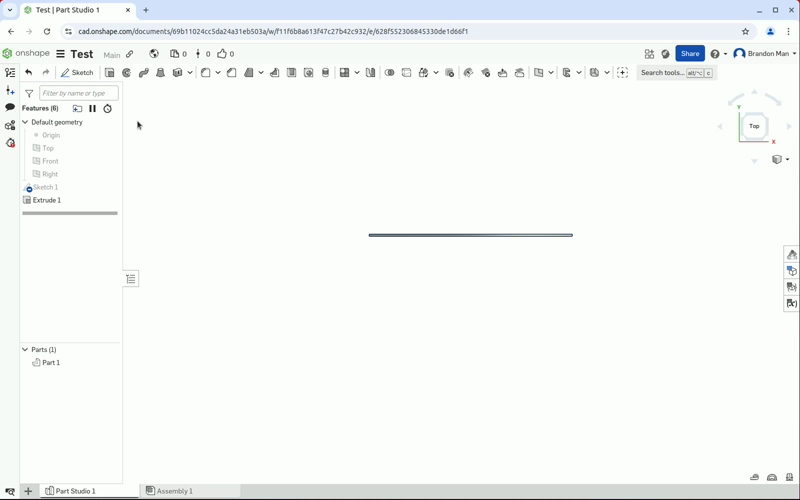
key(shift+h)
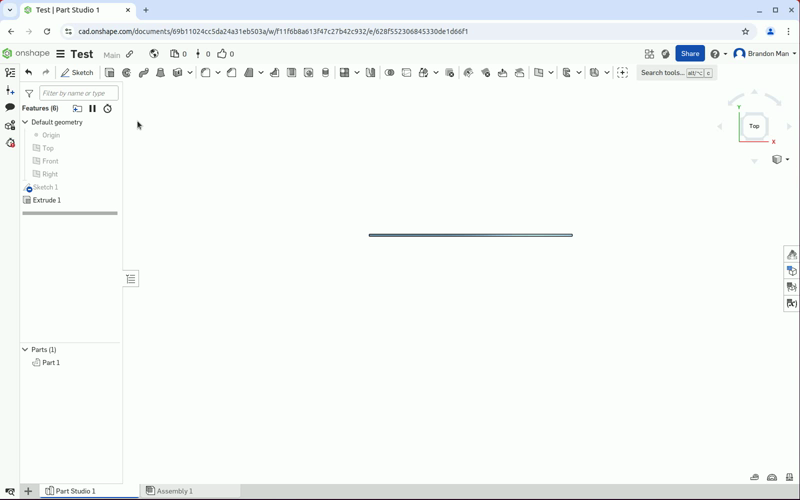
mouse_move(73, 189)
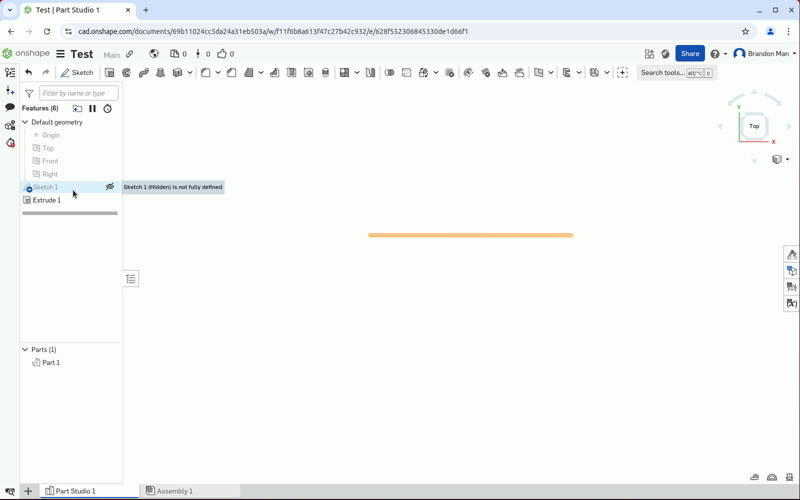
click(73, 189)
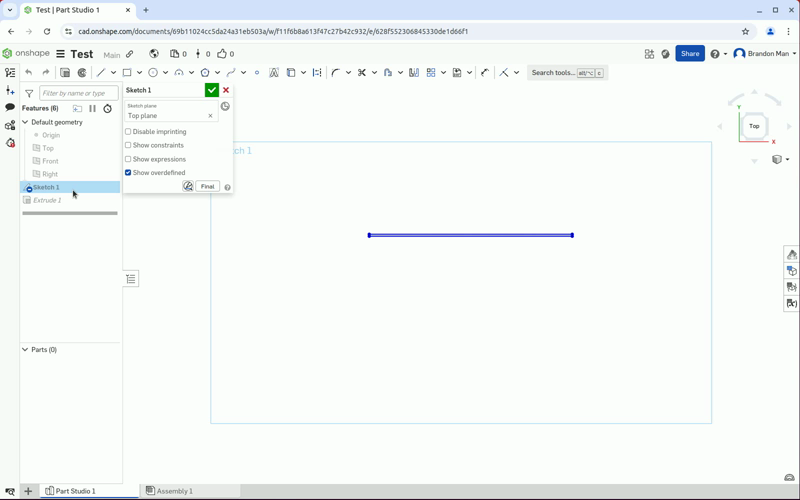
mouse_move(229, 92)
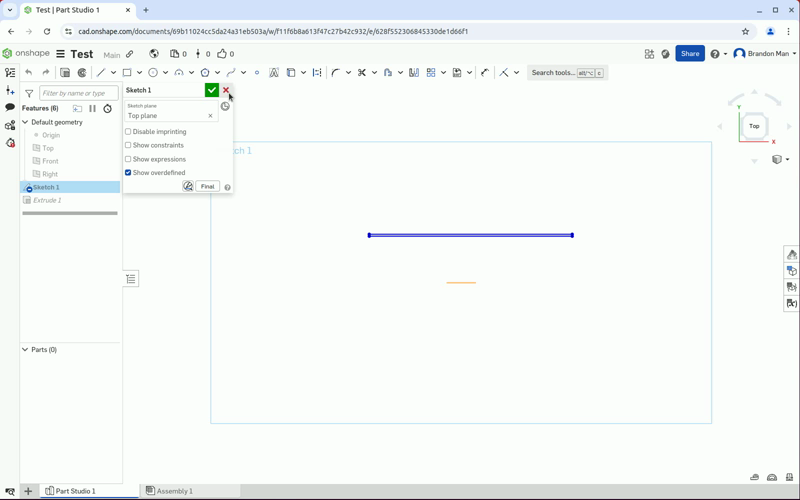
click(229, 92)
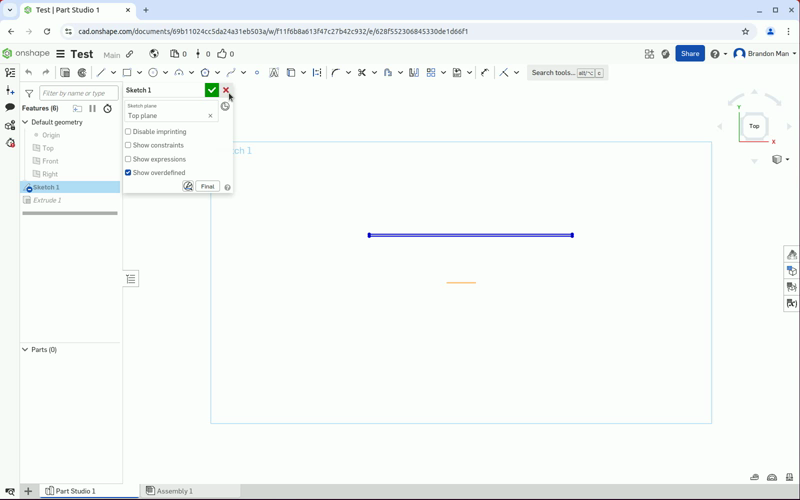
key(shift+s)
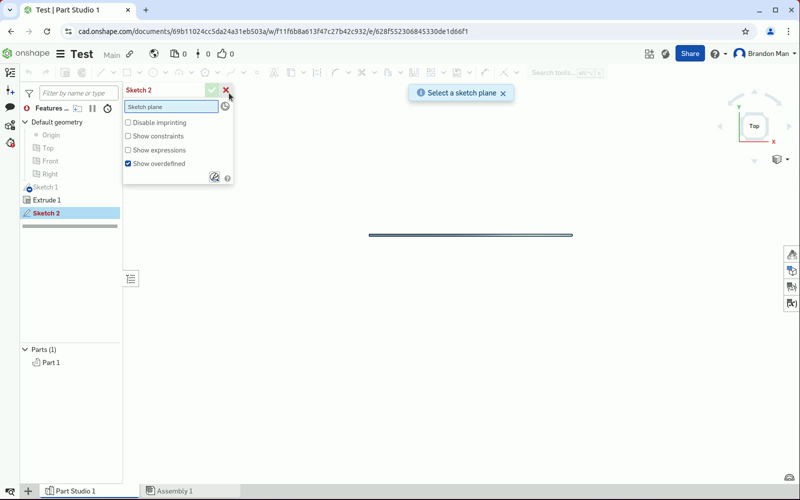
mouse_move(73, 150)
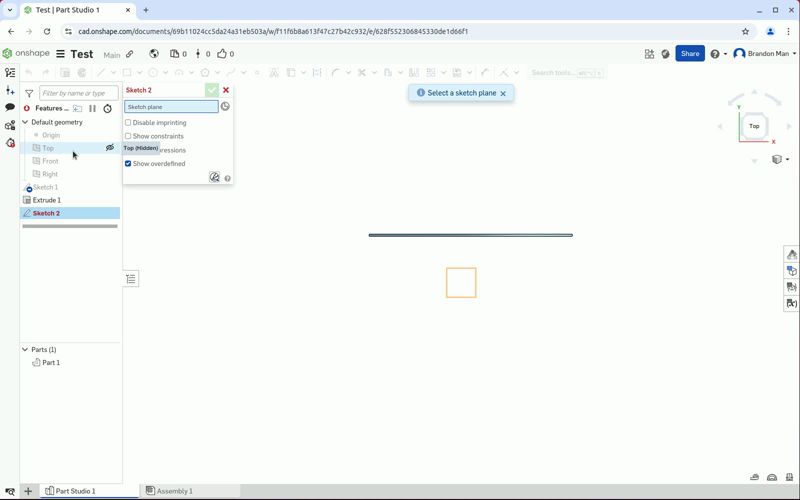
click(73, 150)
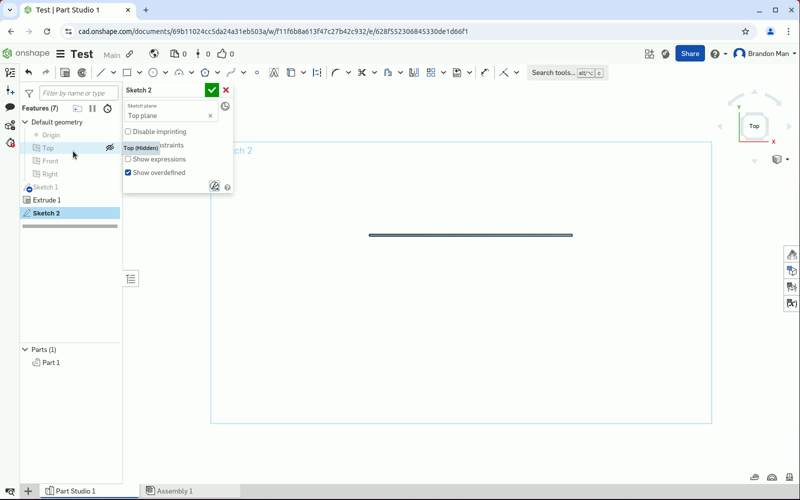
mouse_move(73, 352)
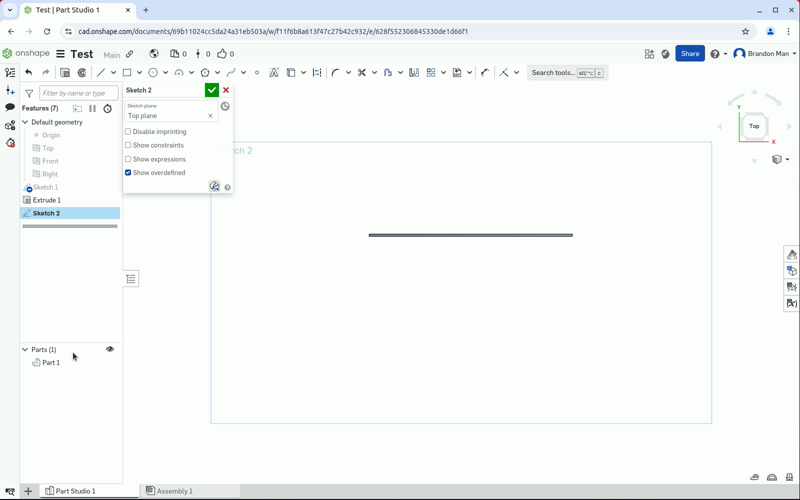
key(y)
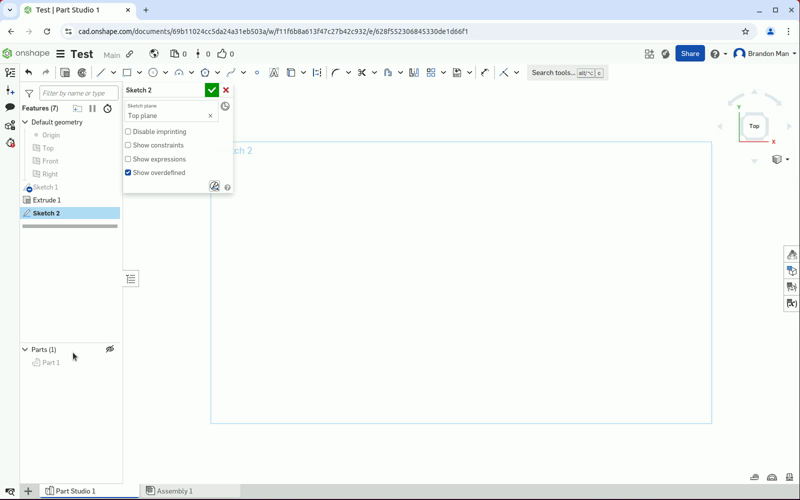
key(l)
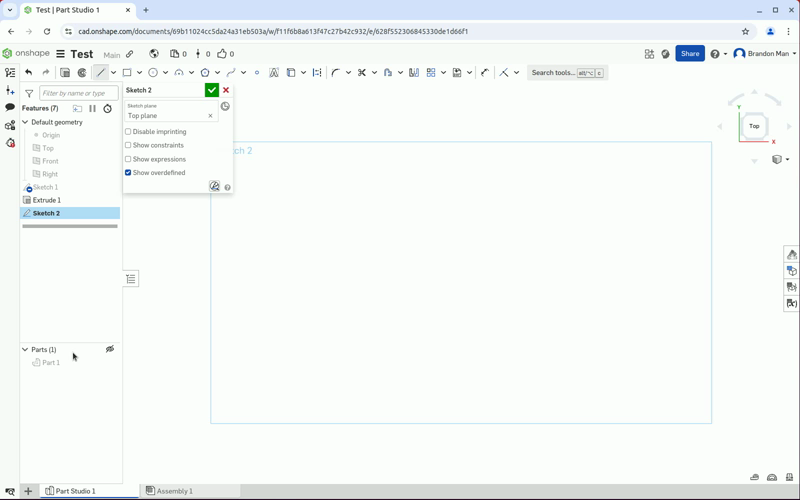
key_down(shift)
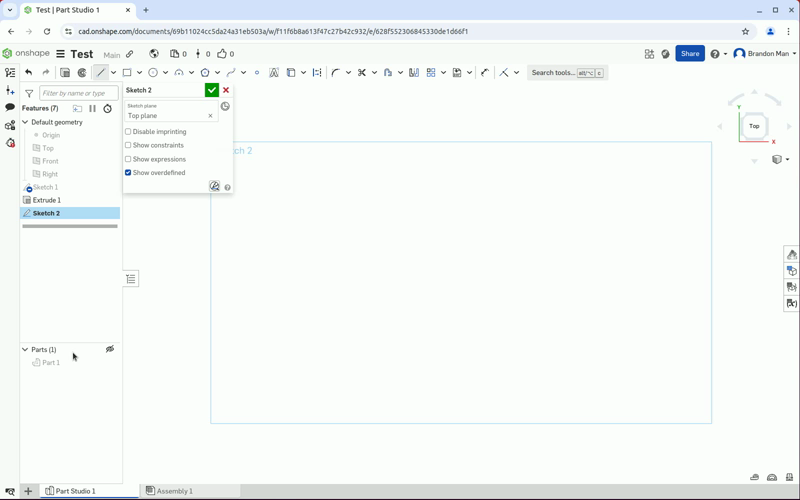
mouse_move(369, 327)
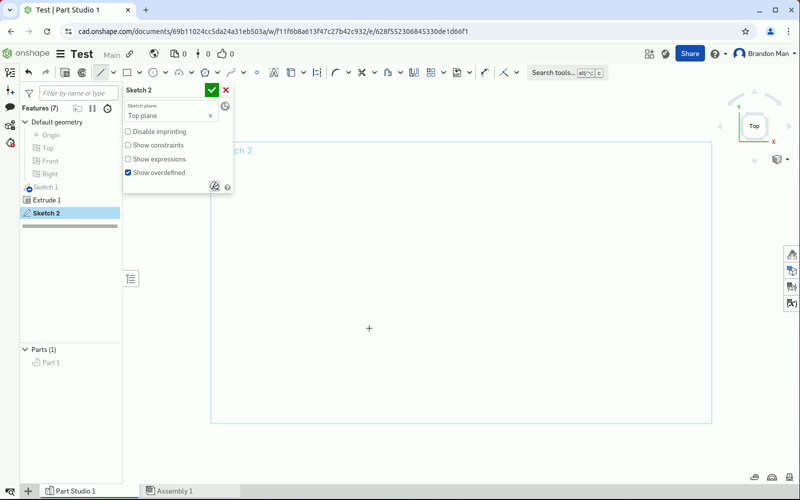
click(369, 327)
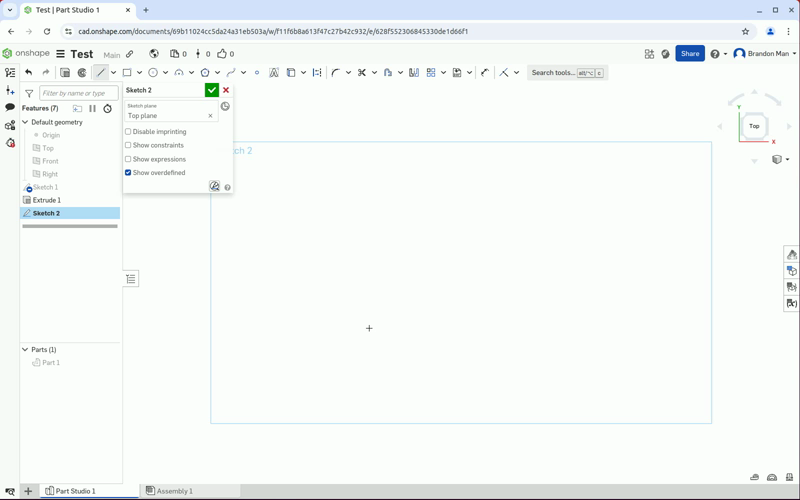
key_up(shift)
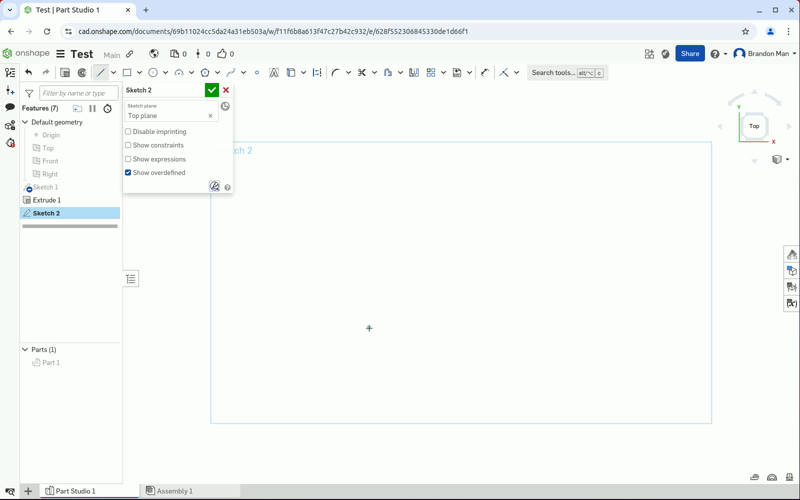
key_down(shift)
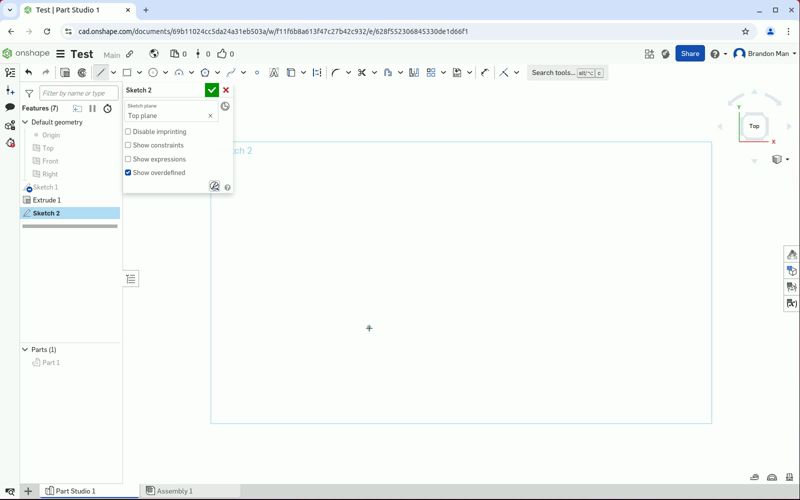
mouse_move(572, 327)
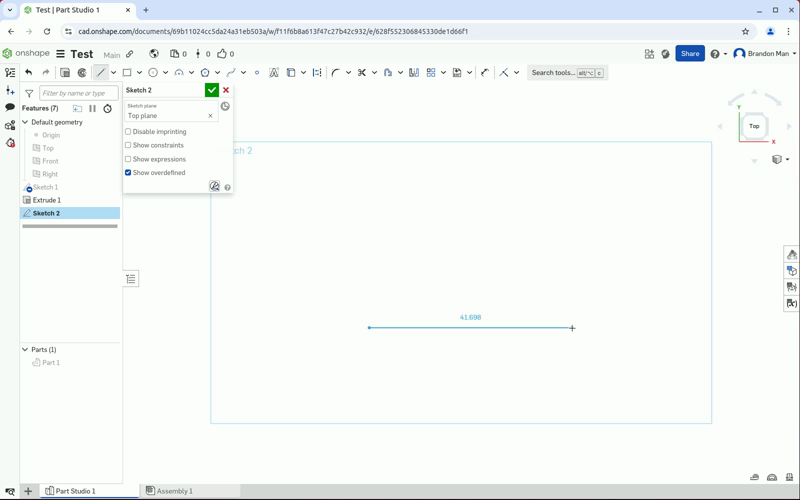
click(572, 327)
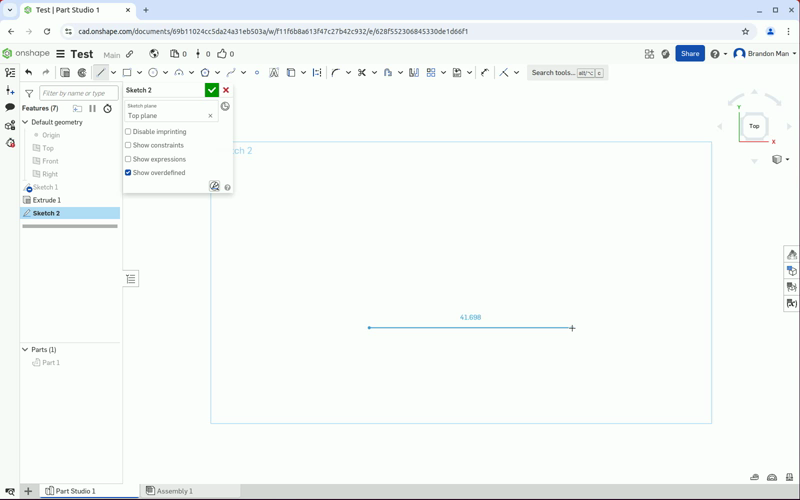
key_up(shift)
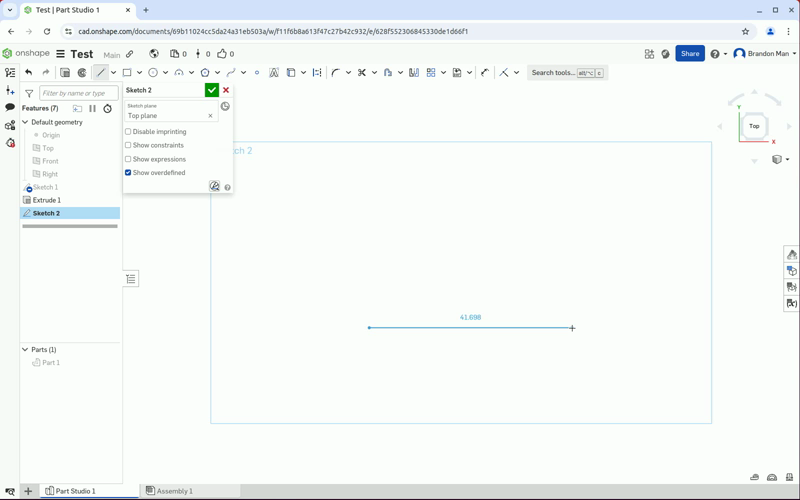
key_down(shift)
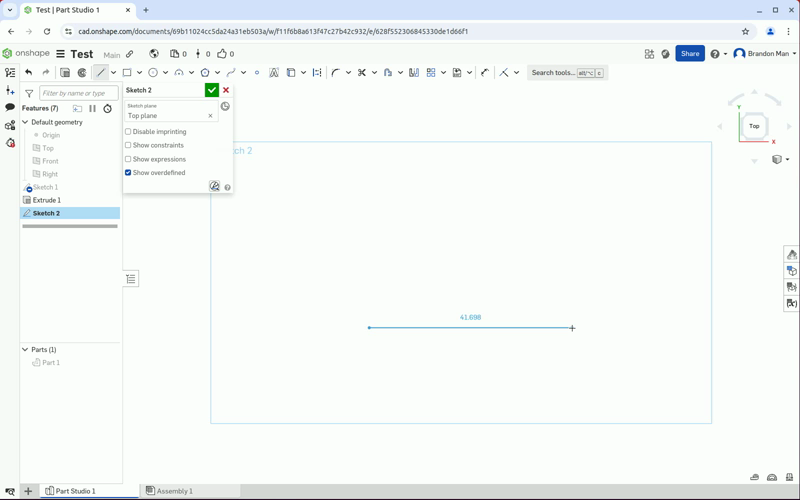
mouse_move(572, 237)
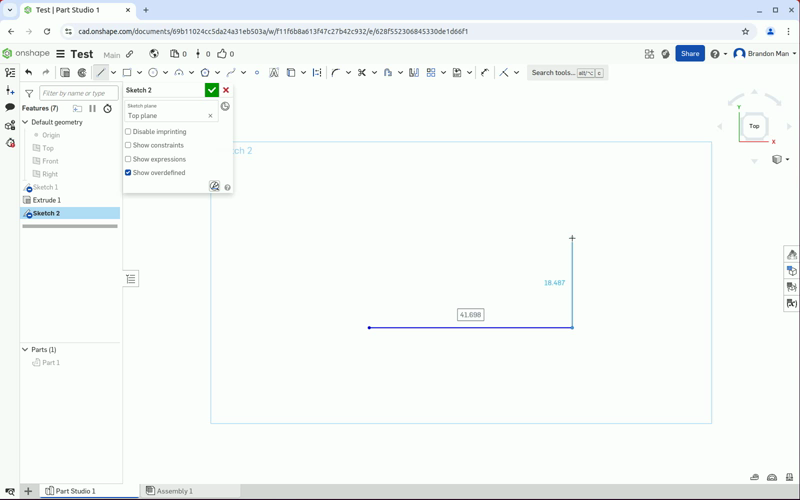
click(572, 237)
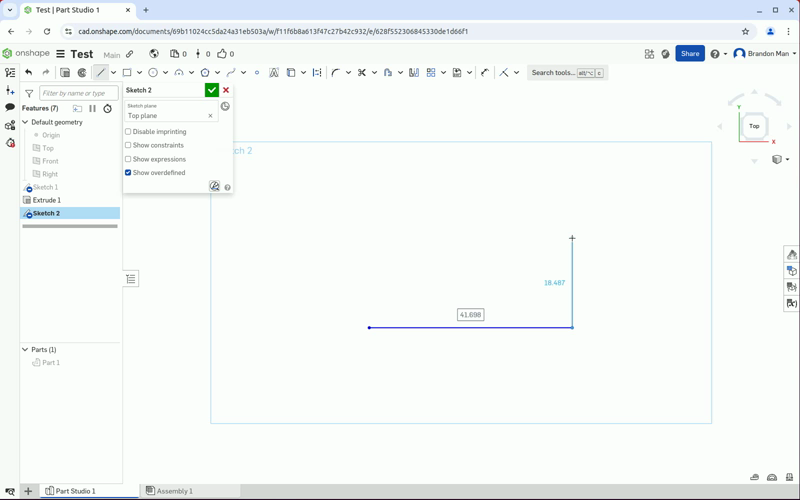
key_up(shift)
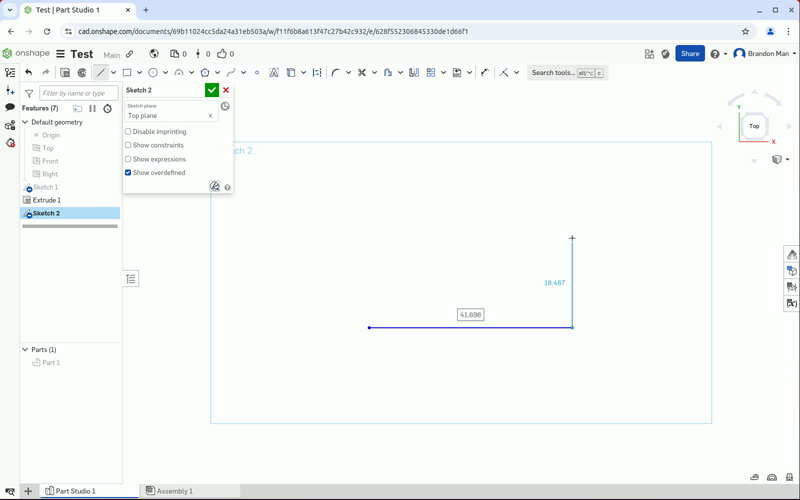
key_down(shift)
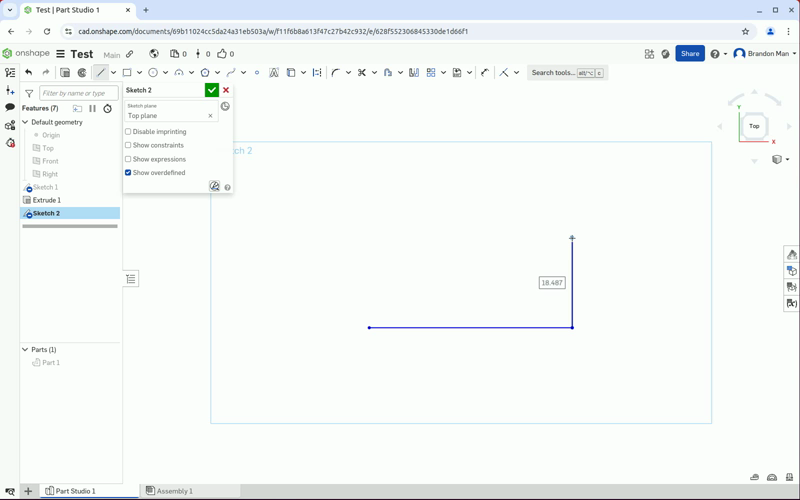
mouse_move(369, 237)
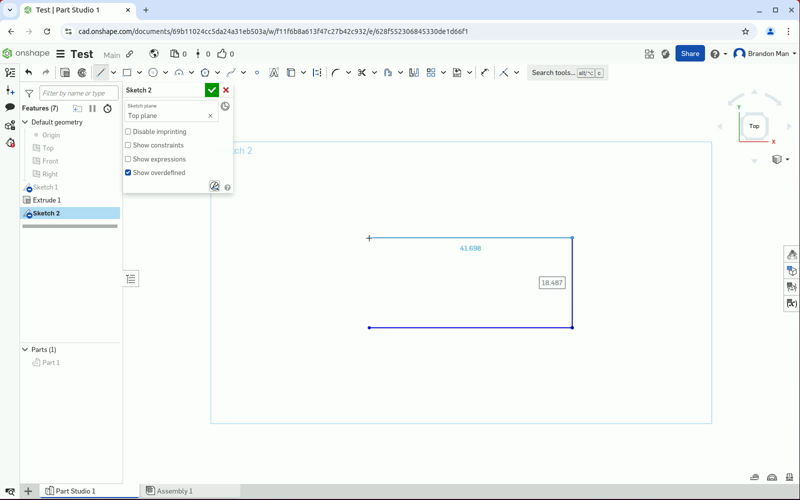
click(369, 237)
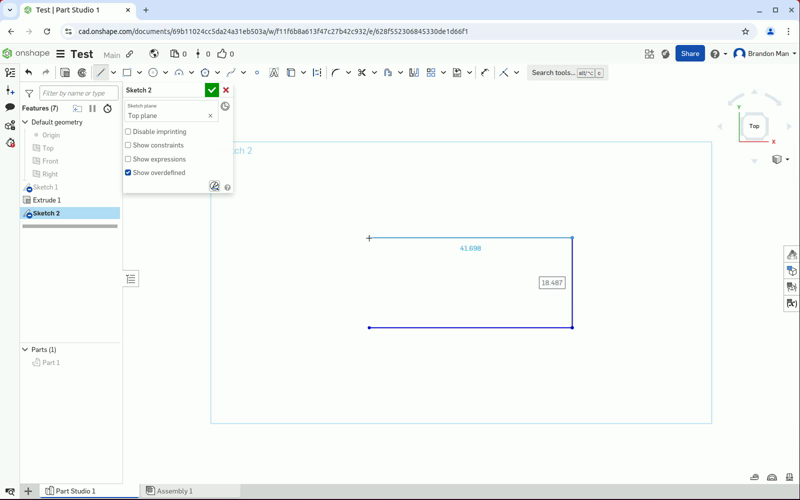
key_up(shift)
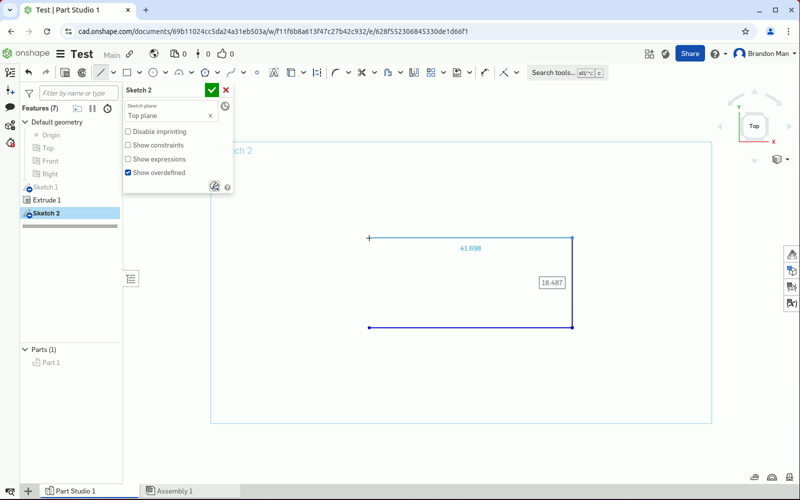
key_down(shift)
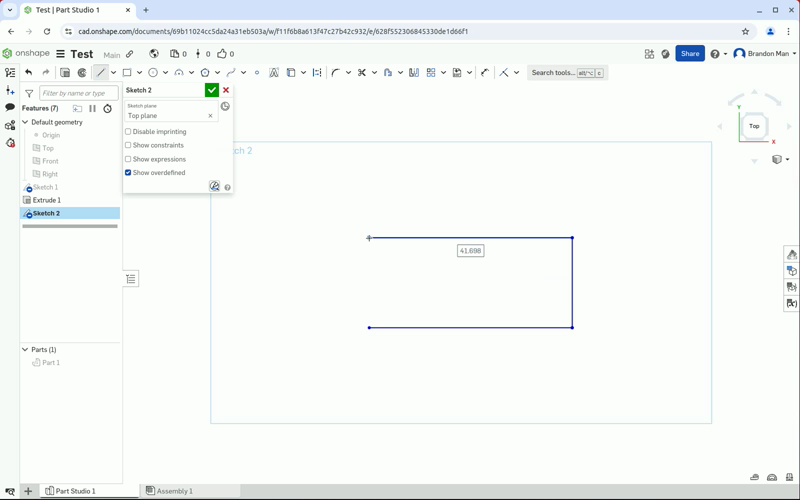
mouse_move(369, 327)
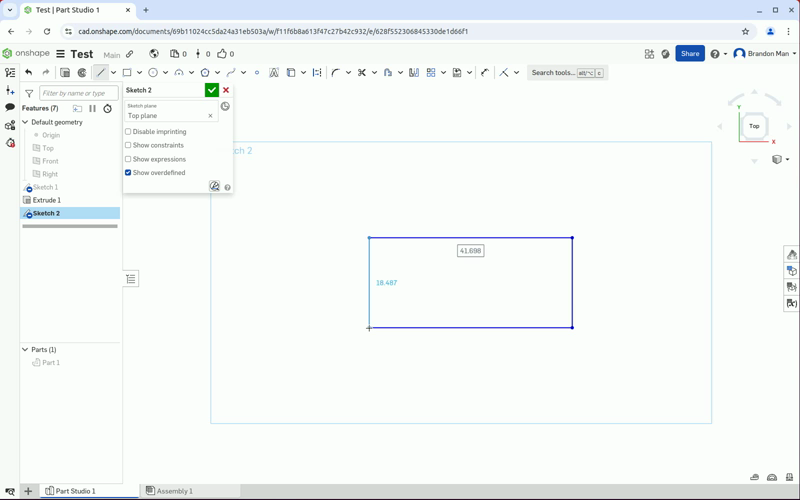
key_up(shift)
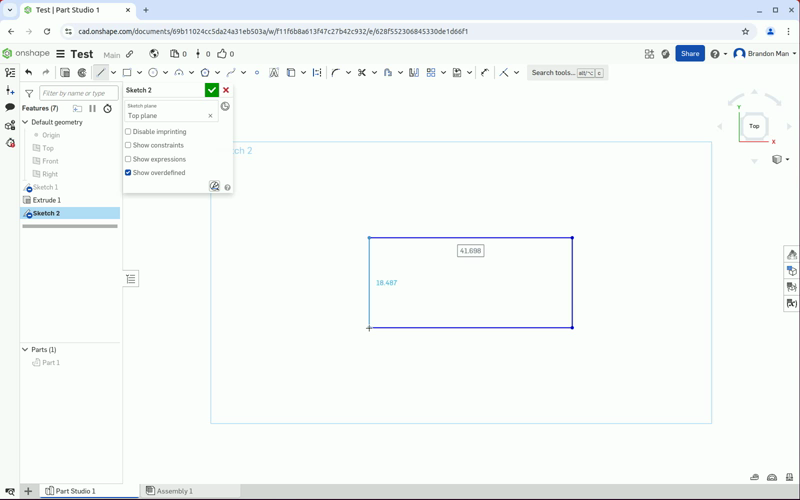
click(369, 327)
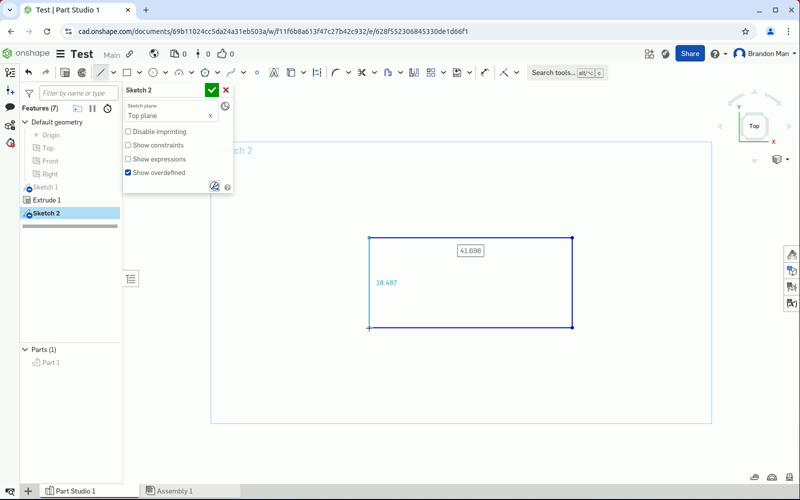
key(esc)
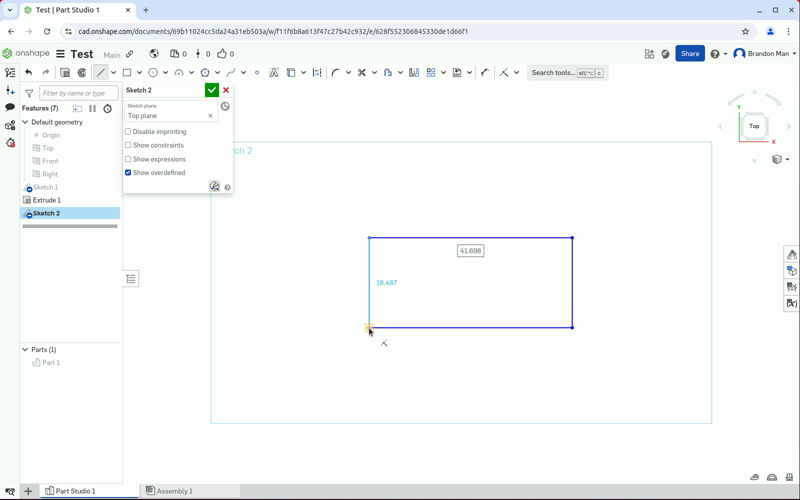
key(c)
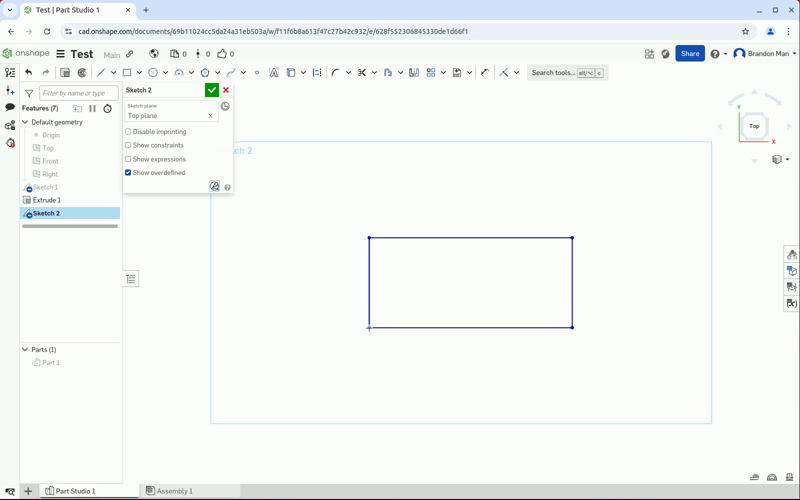
key_down(shift)
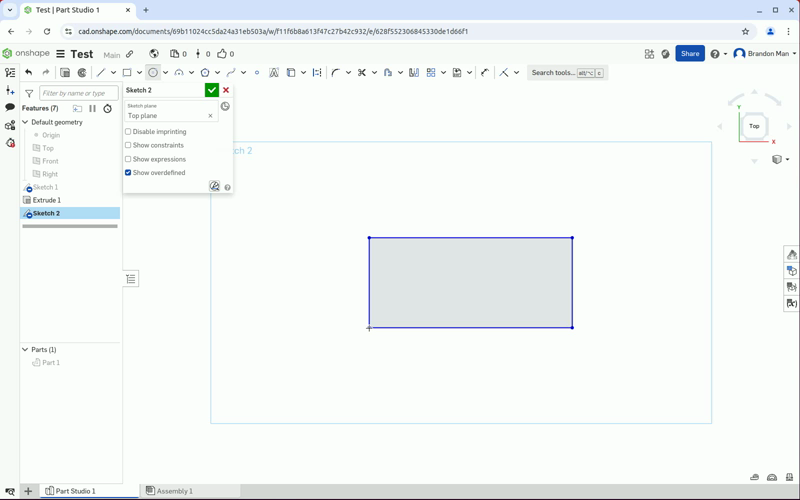
mouse_move(420, 282)
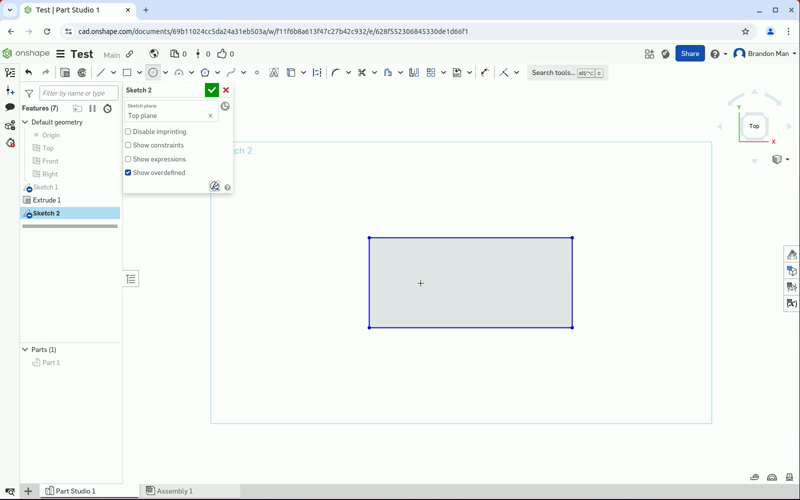
click(420, 282)
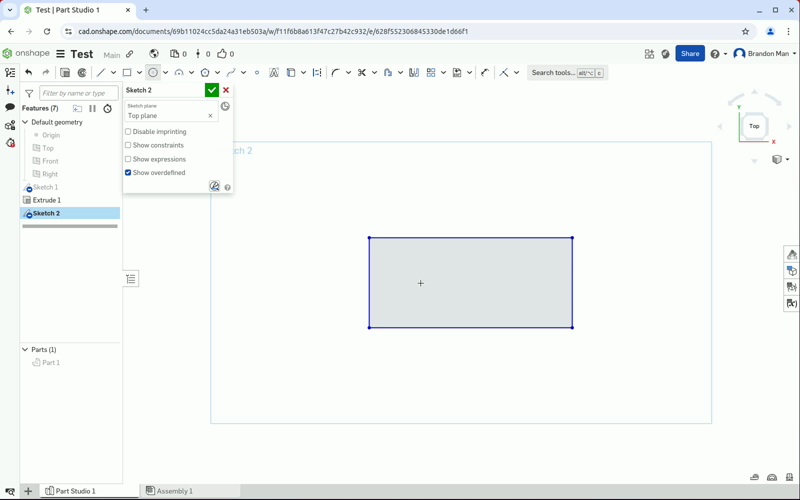
key_up(shift)
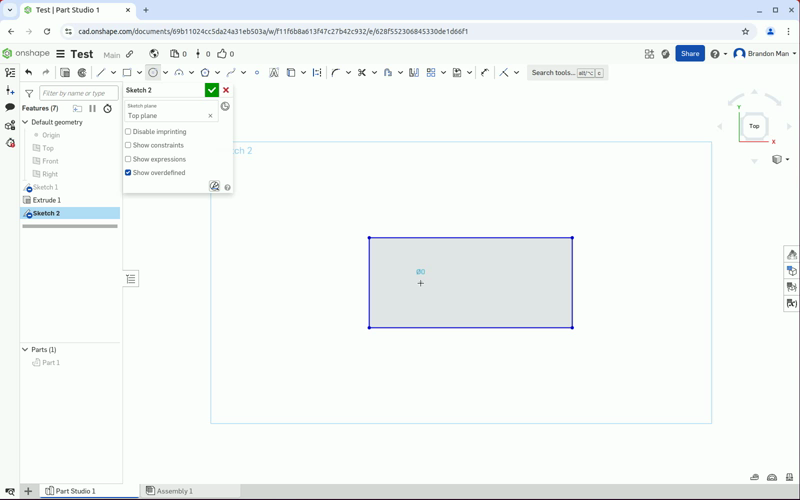
mouse_move(463, 282)
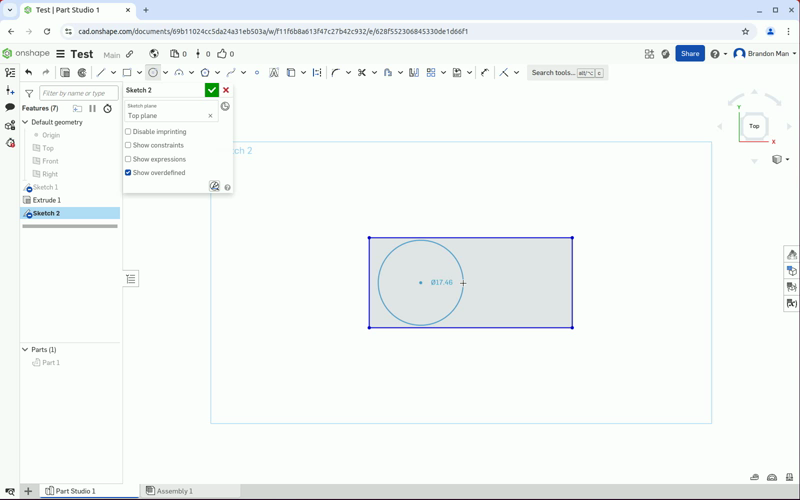
click(463, 282)
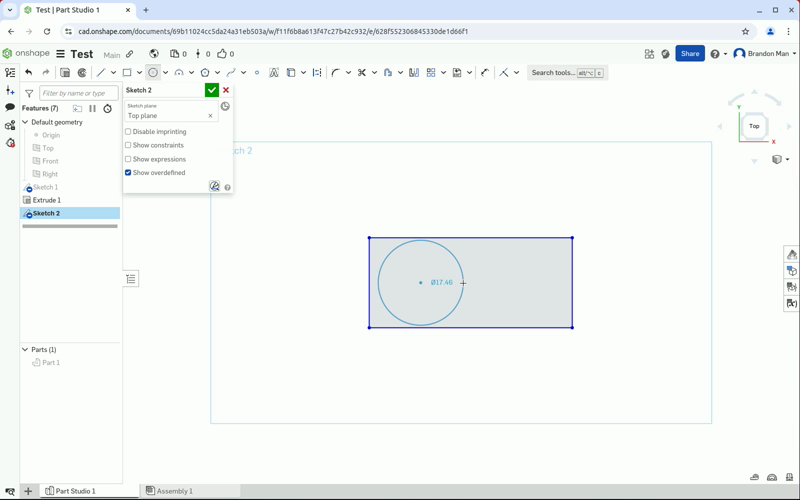
key(esc)
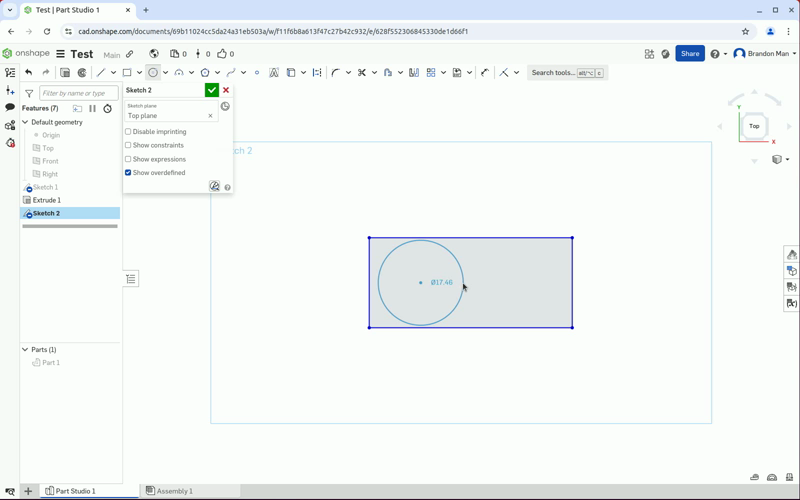
key(c)
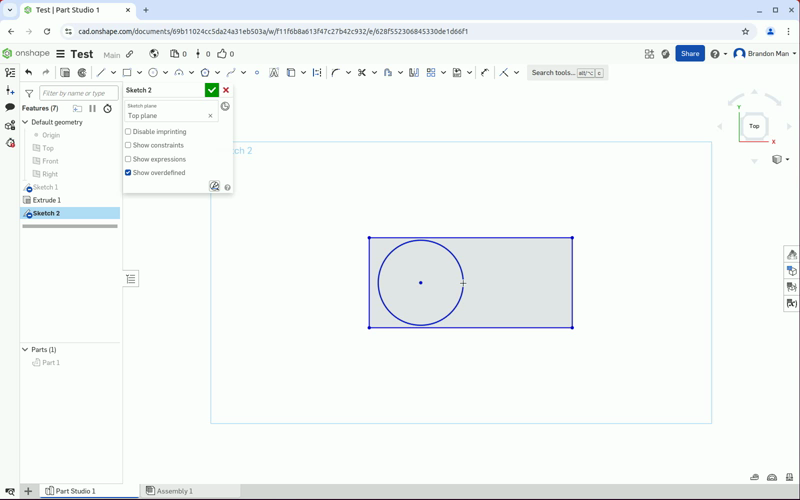
key_down(shift)
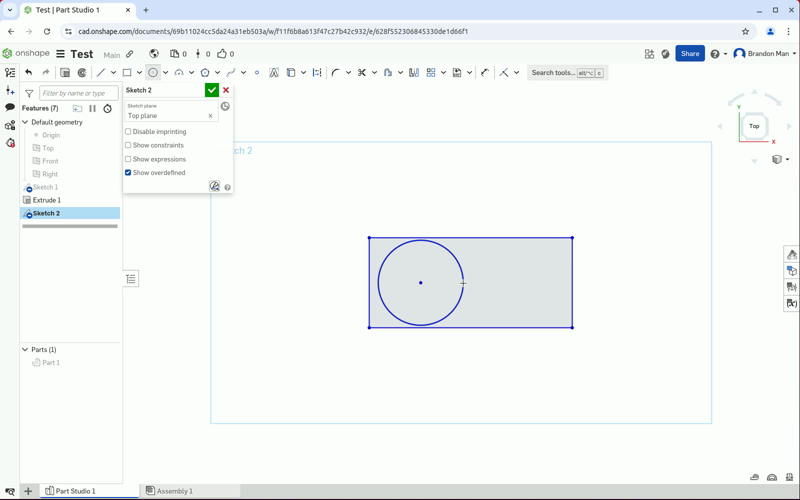
mouse_move(521, 282)
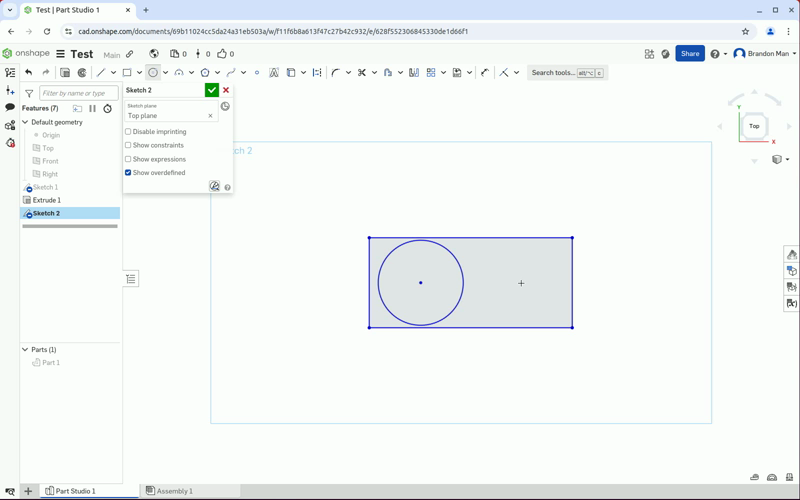
click(521, 282)
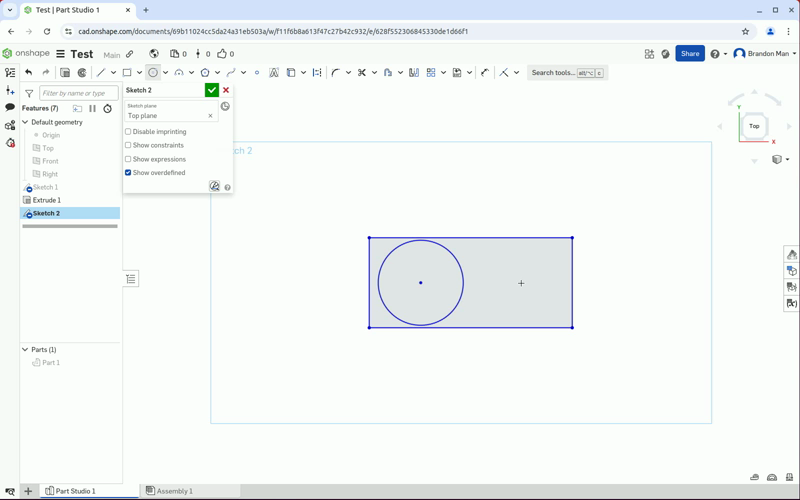
key_up(shift)
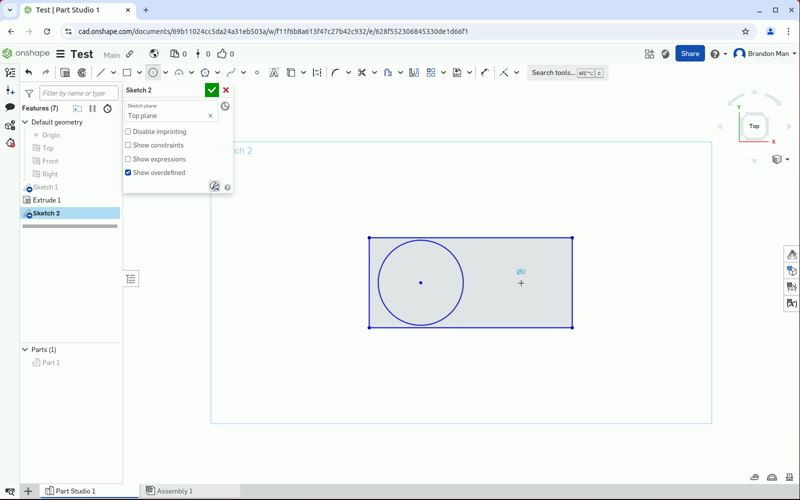
mouse_move(563, 282)
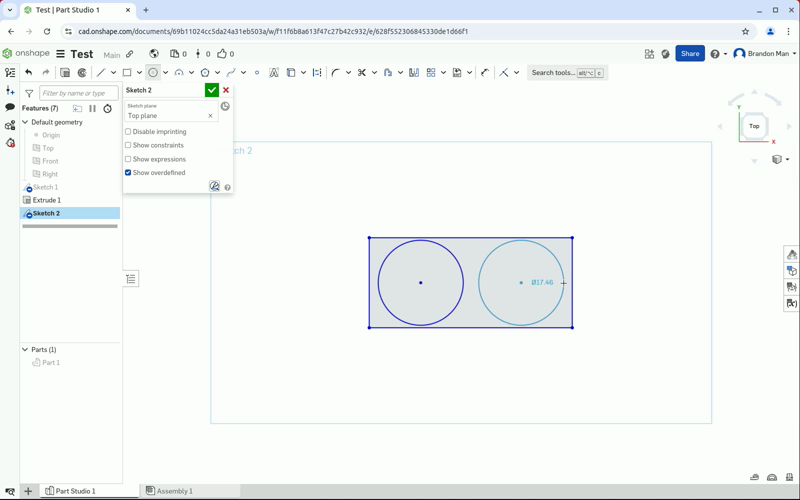
click(563, 282)
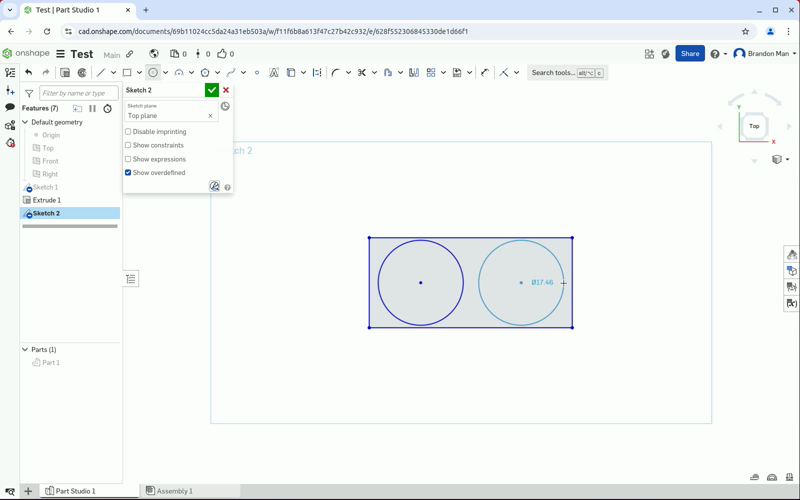
key(esc)
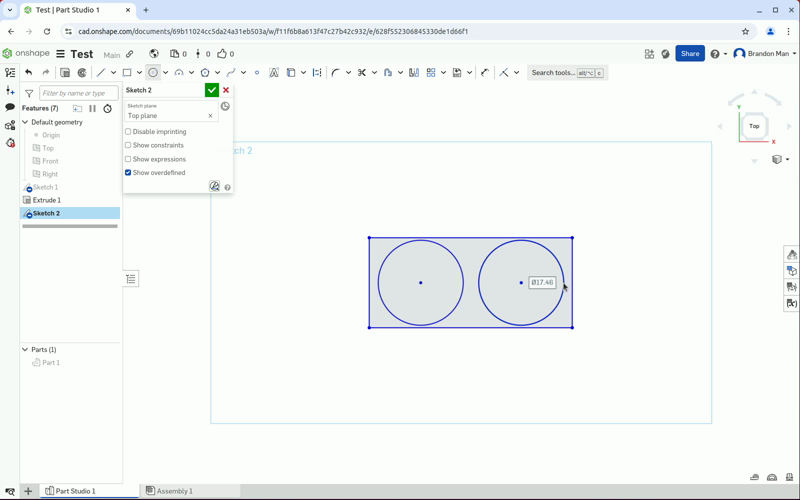
mouse_move(381, 243)
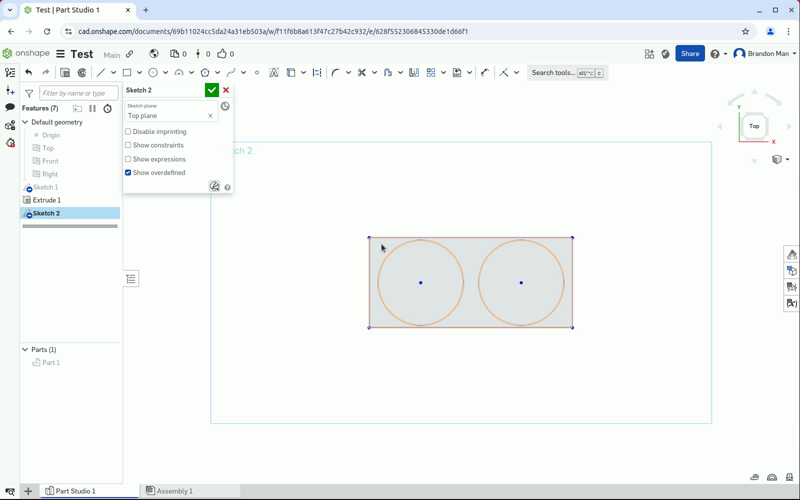
click(381, 243)
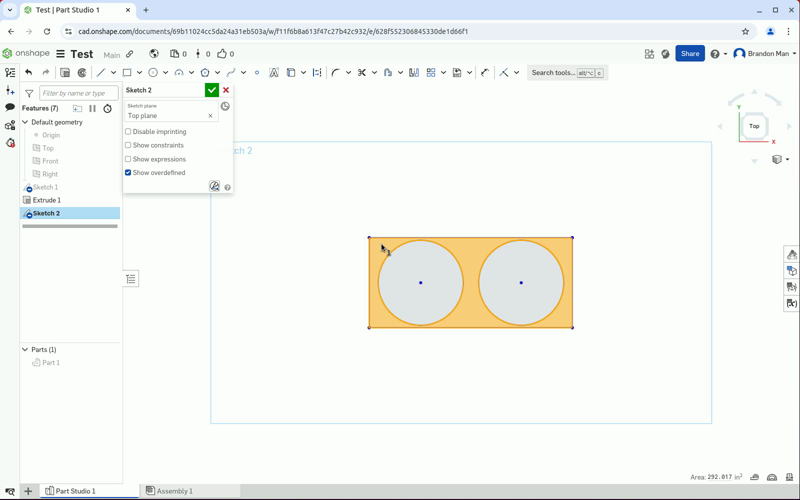
mouse_move(73, 352)
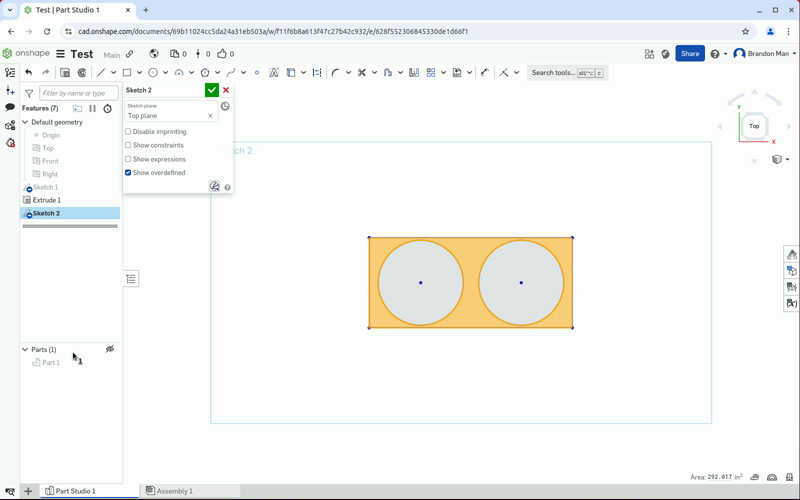
key(shift+y)
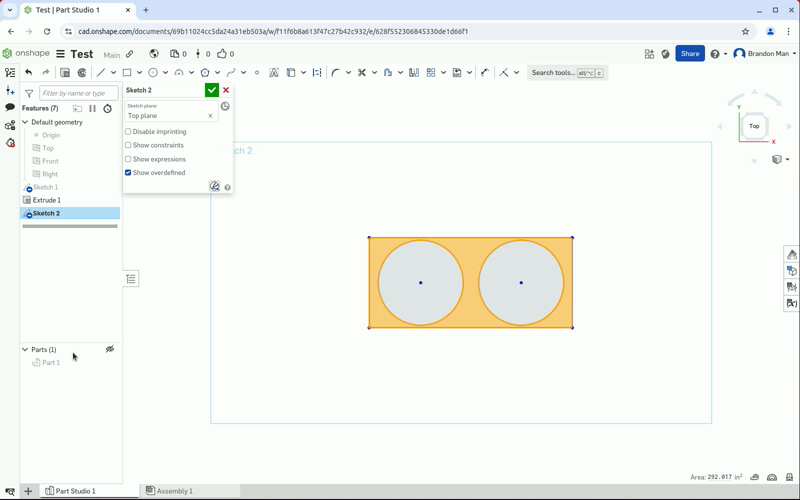
key(shift+e)
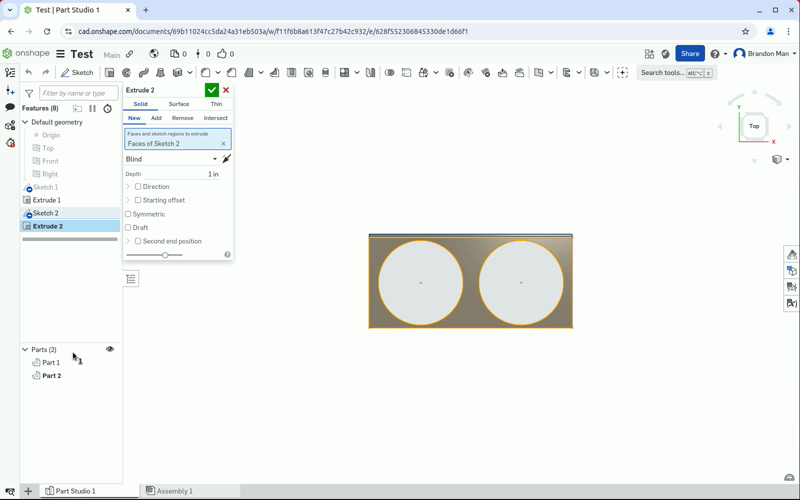
mouse_move(143, 106)
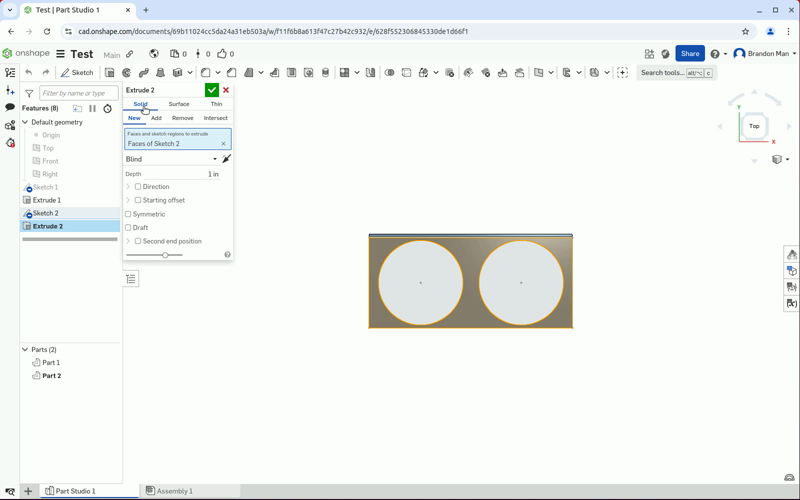
click(143, 106)
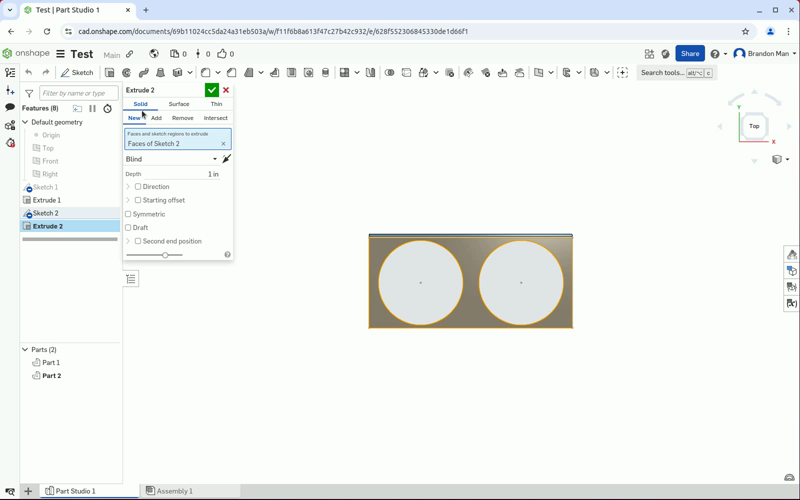
mouse_move(137, 120)
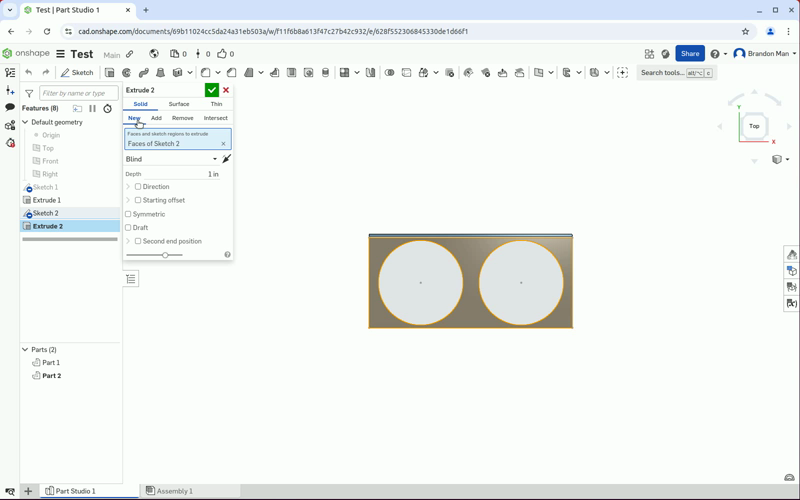
click(137, 120)
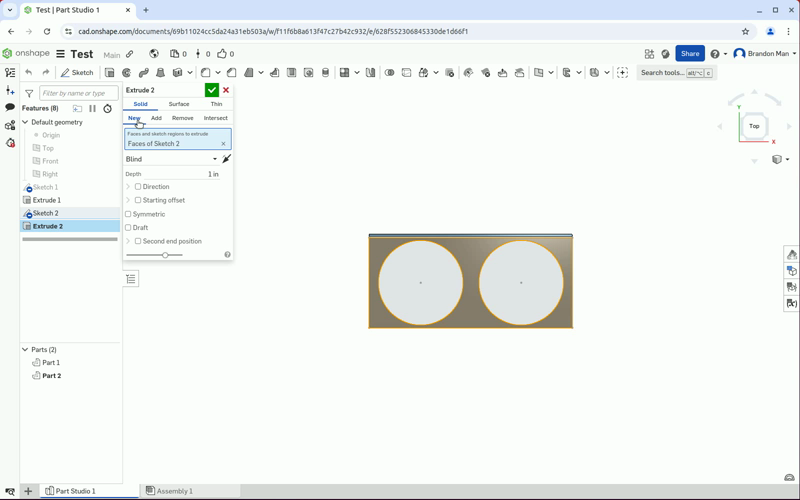
key(tab, 4)
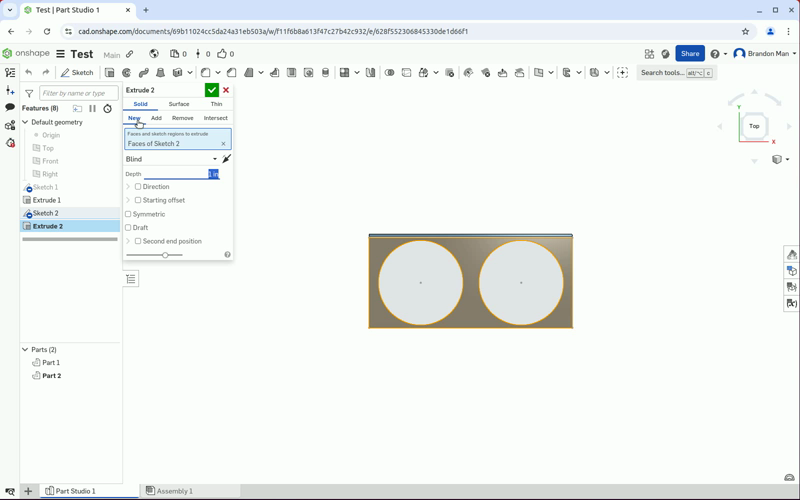
text(0.241)
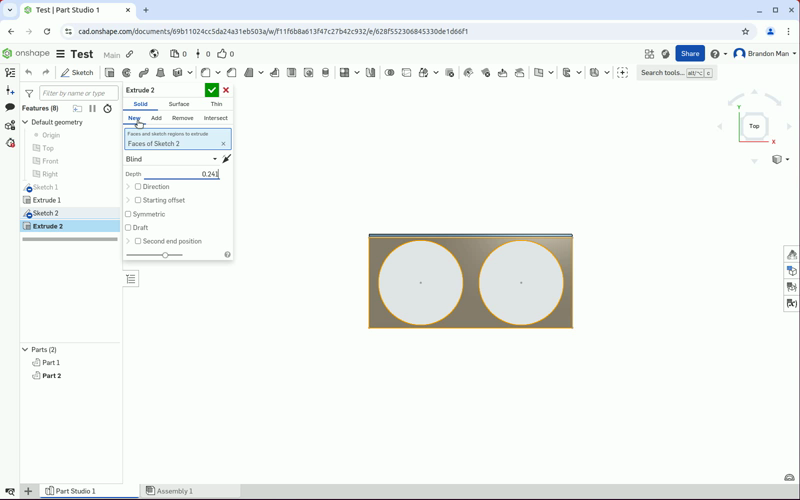
key(enter)
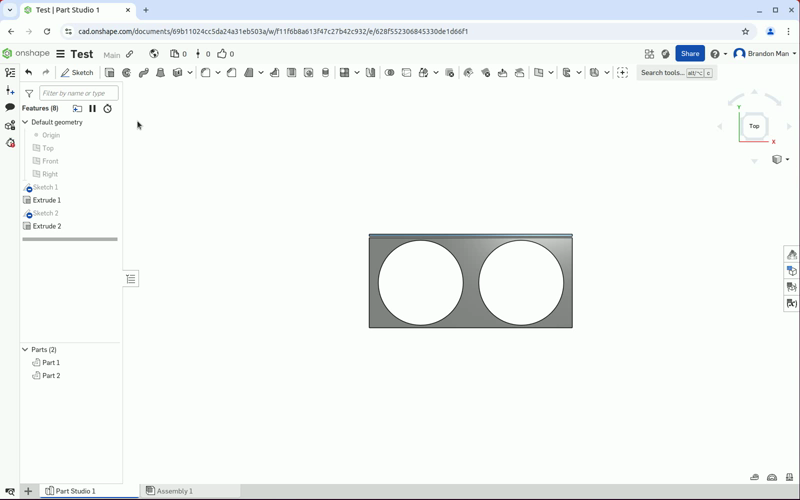
key(shift+h)
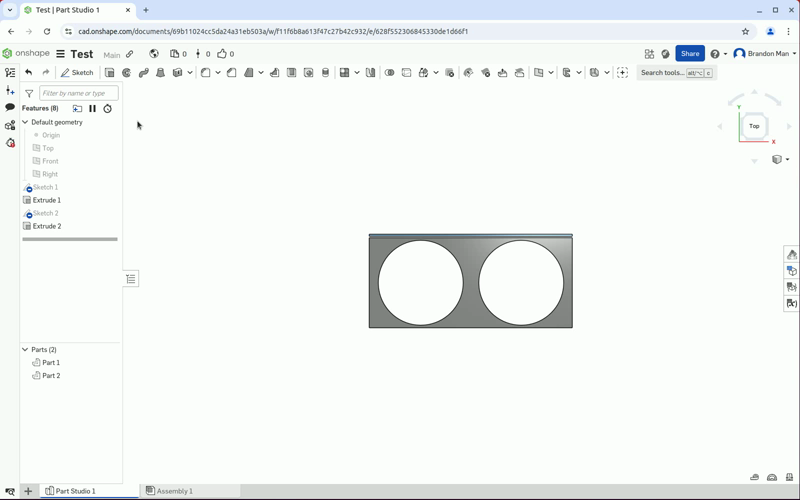
key(shift+h)
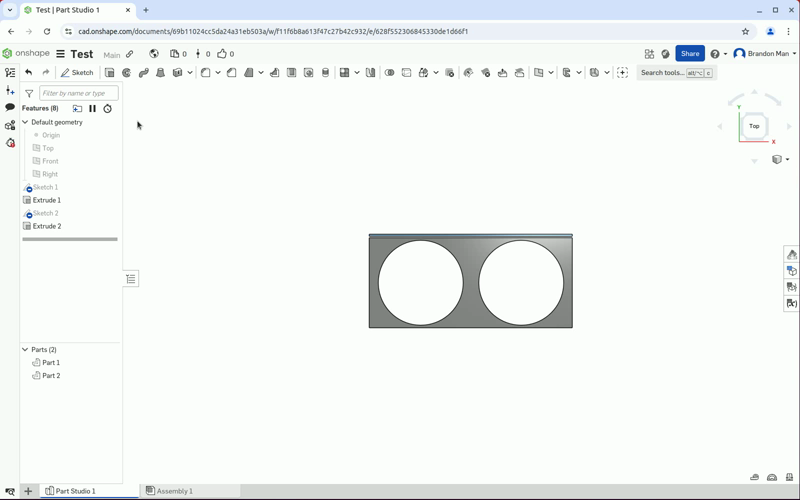
mouse_move(73, 189)
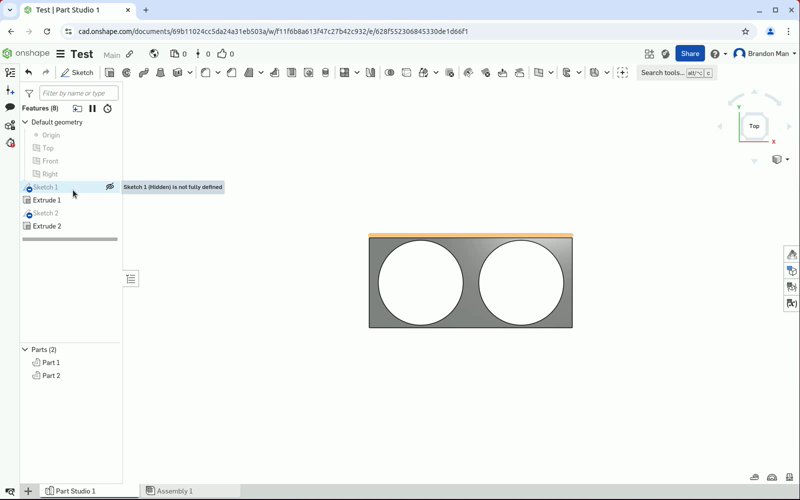
click(73, 189)
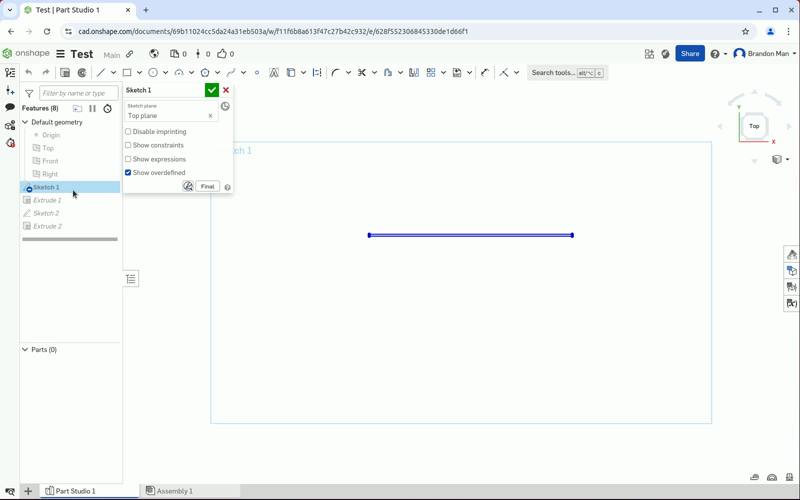
mouse_move(229, 92)
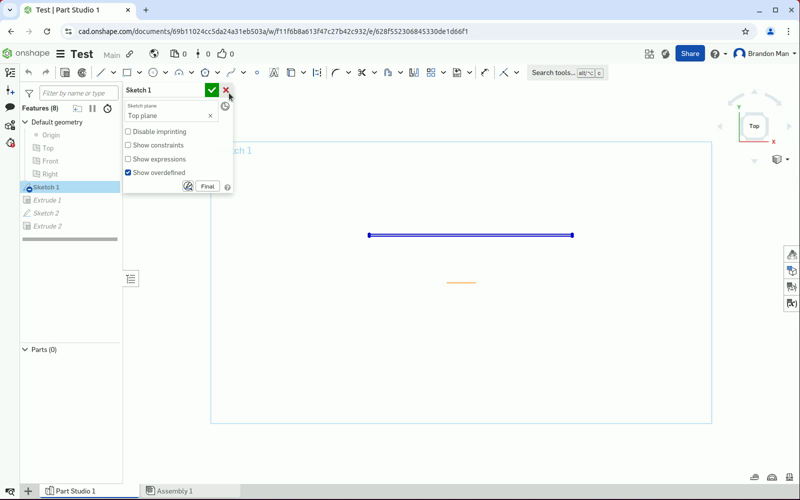
click(229, 92)
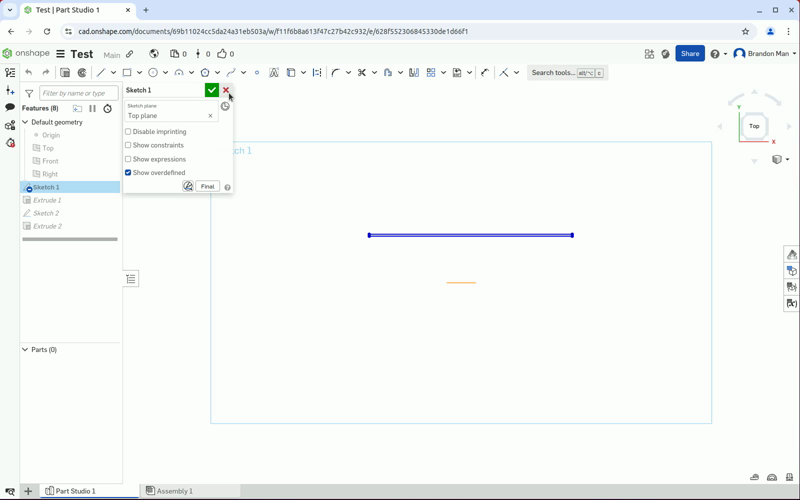
key(shift+s)
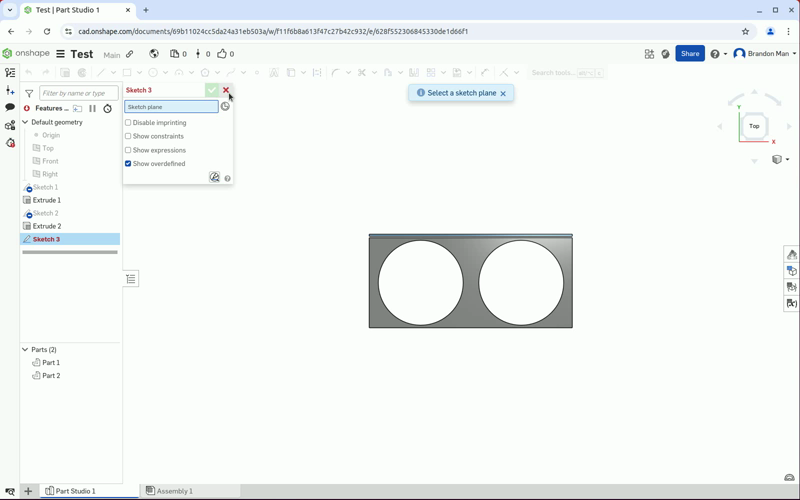
mouse_move(73, 150)
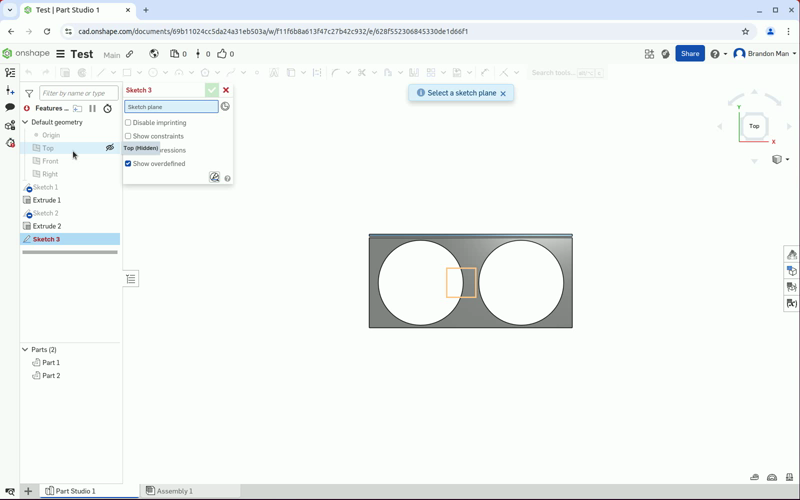
click(73, 150)
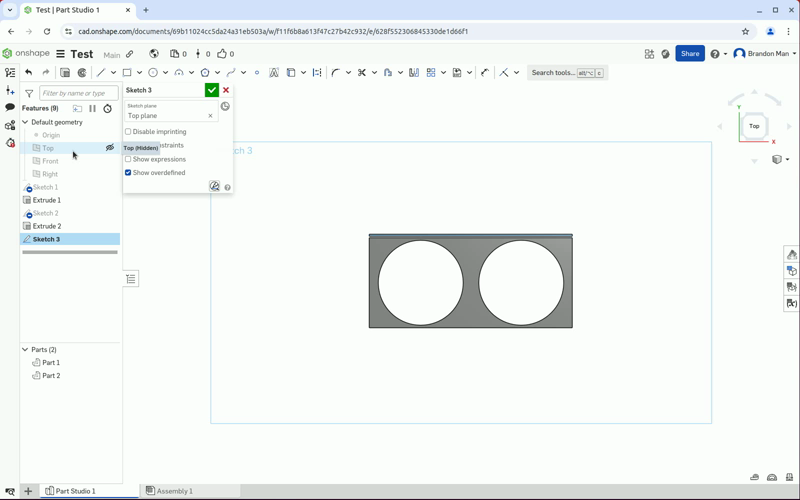
mouse_move(73, 352)
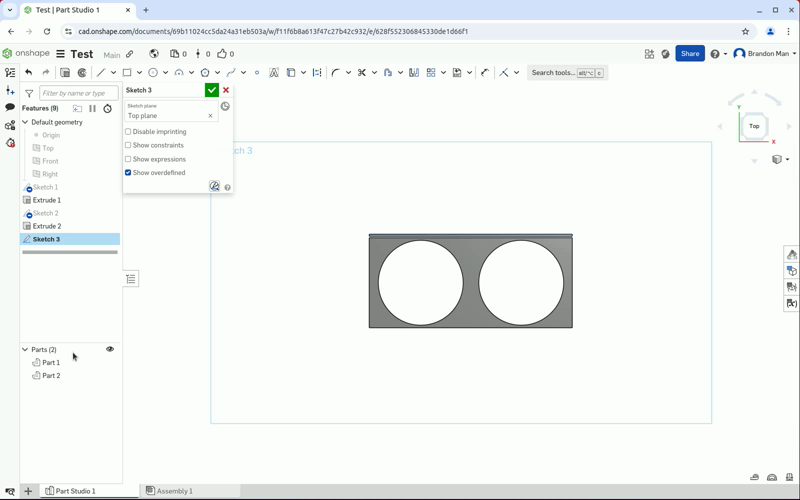
key(y)
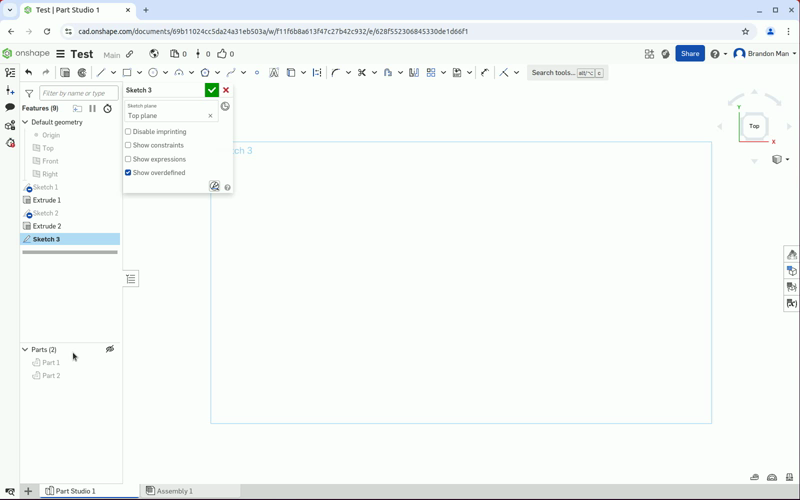
key(l)
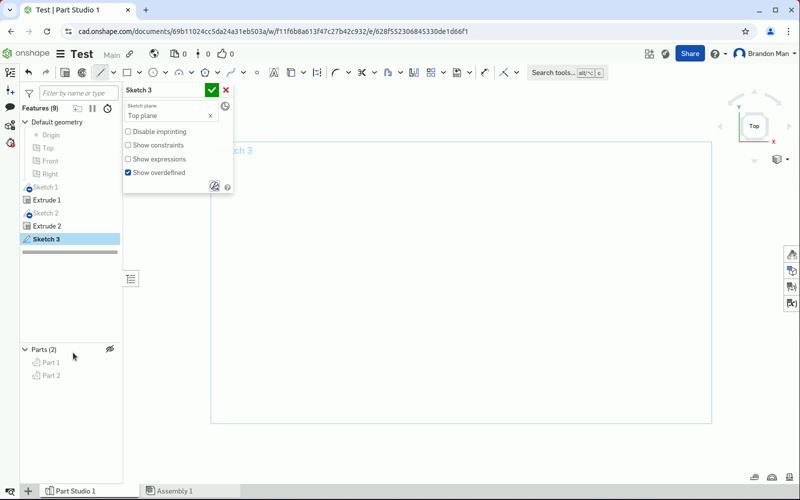
key_down(shift)
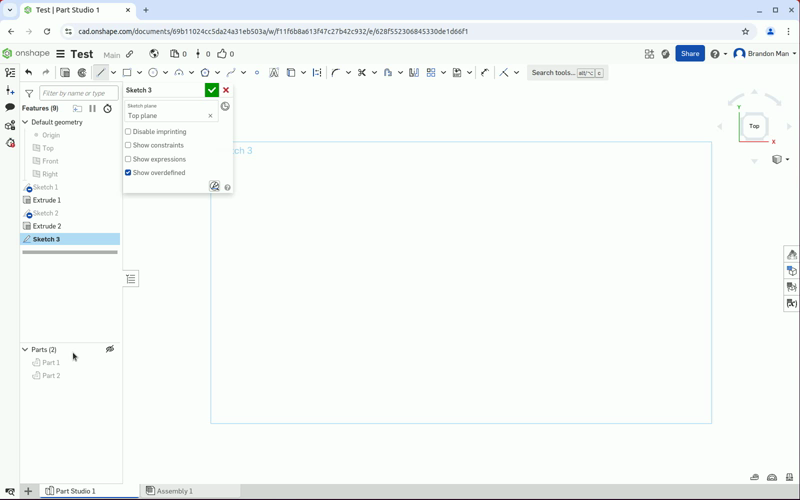
mouse_move(369, 236)
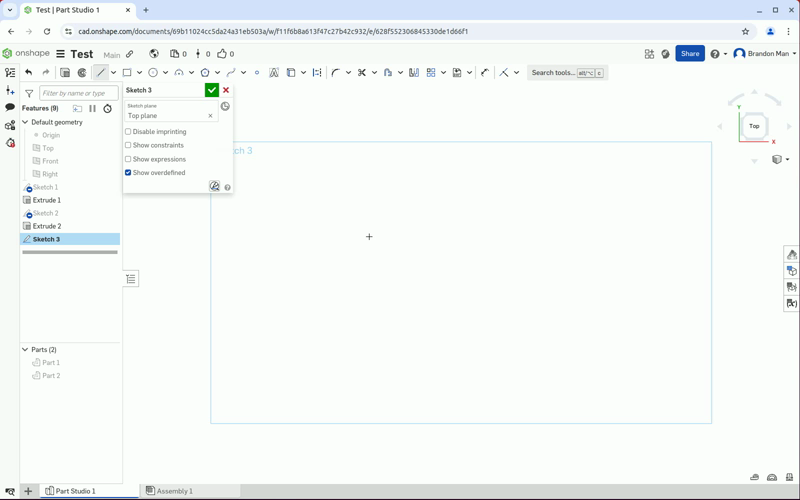
click(369, 236)
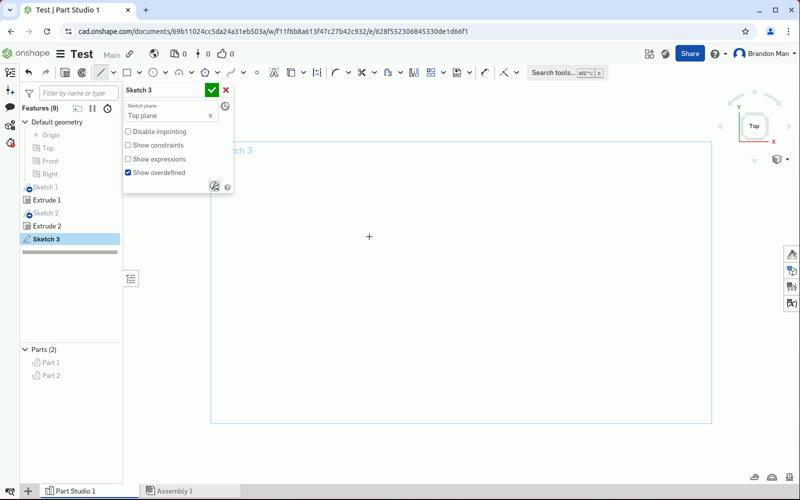
key_up(shift)
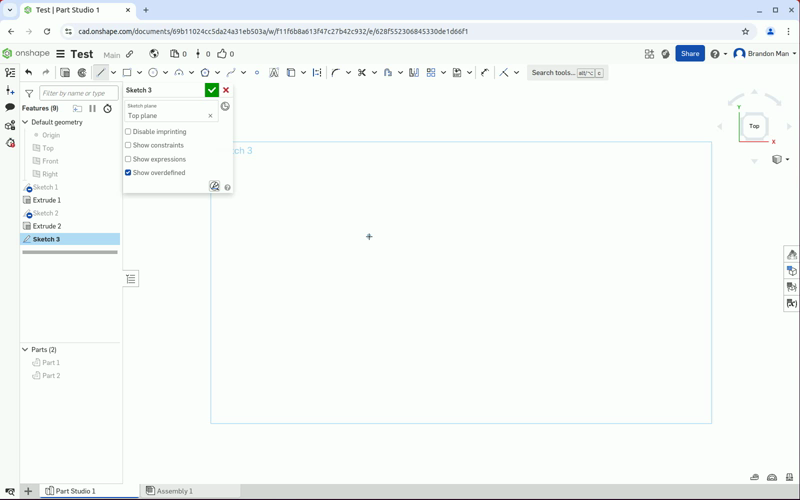
key_down(shift)
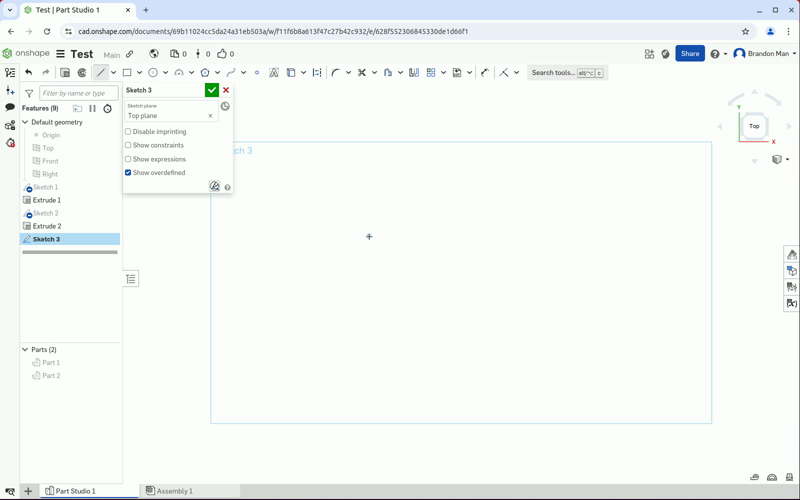
mouse_move(572, 236)
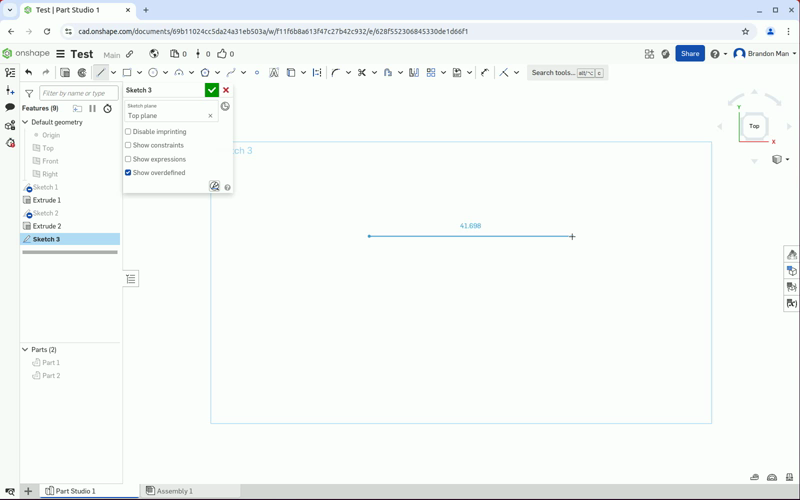
click(572, 236)
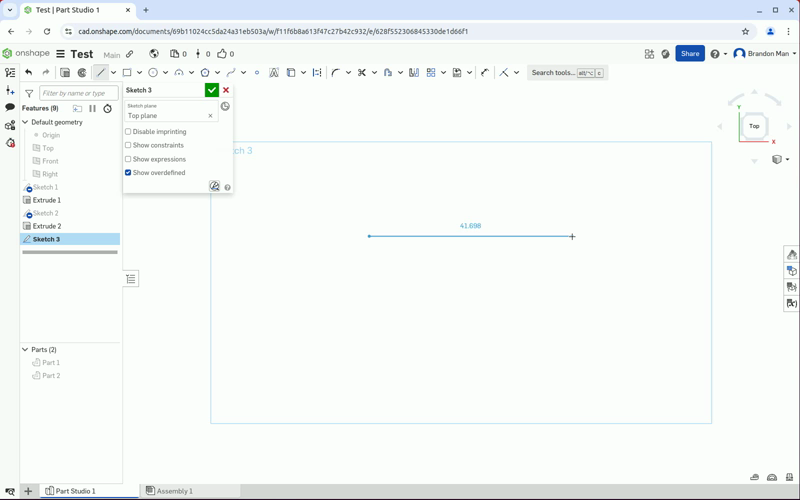
key_up(shift)
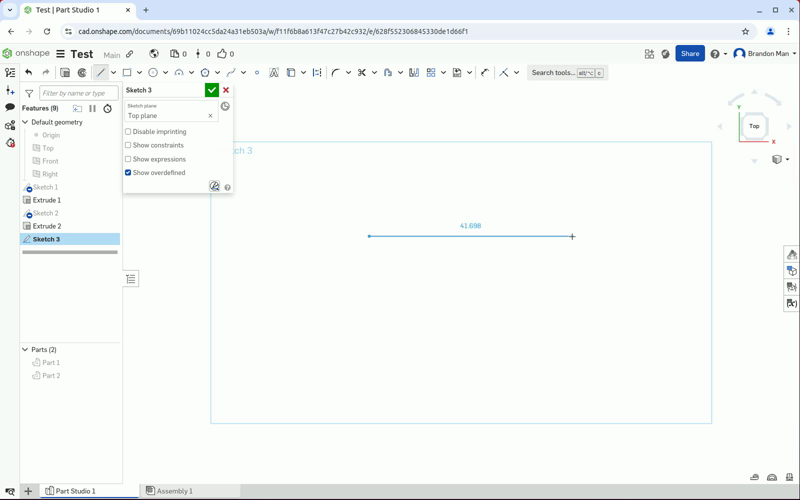
key_down(shift)
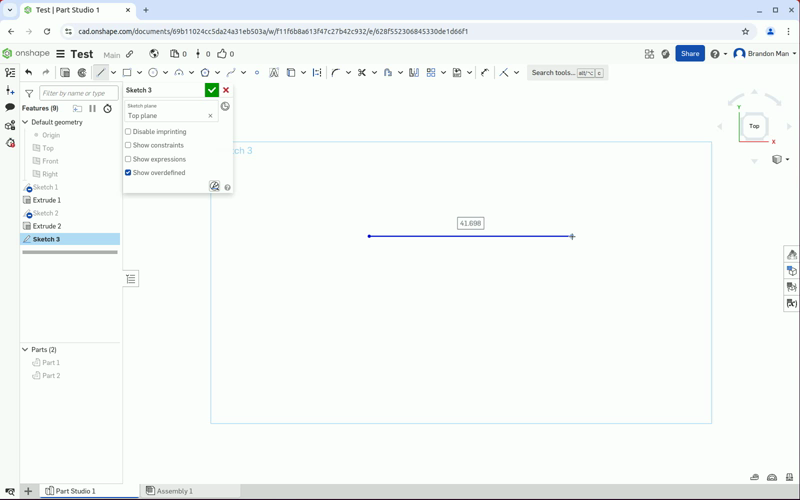
mouse_move(589, 236)
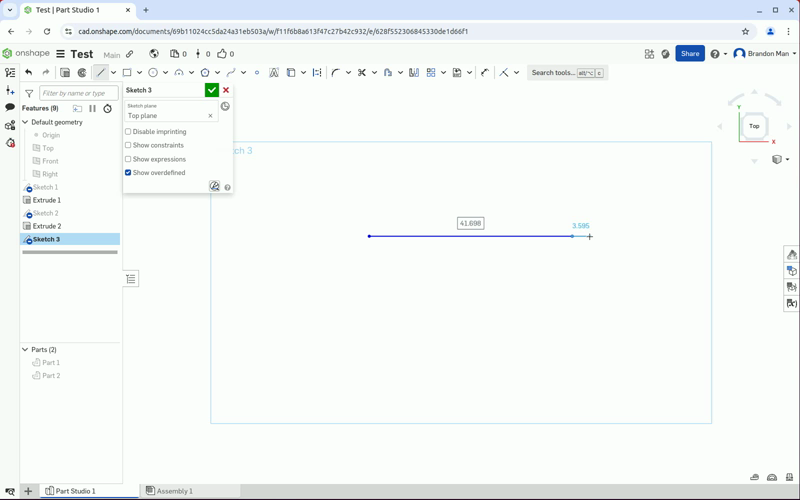
mouse_move(572, 234)
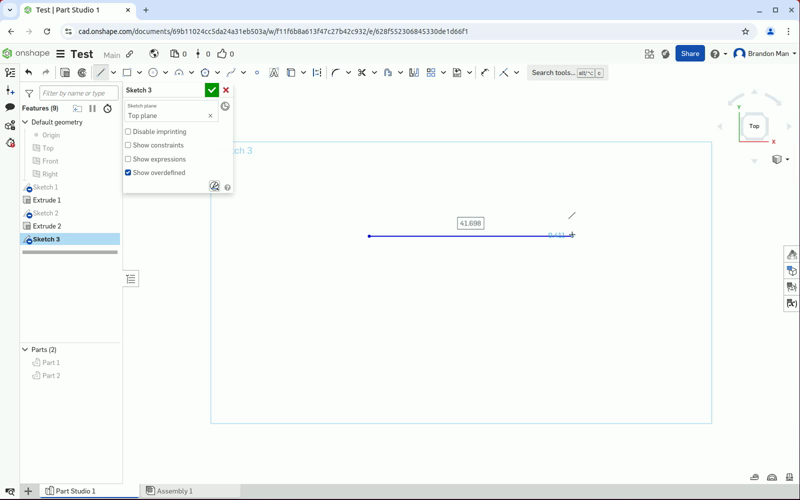
scroll(6)
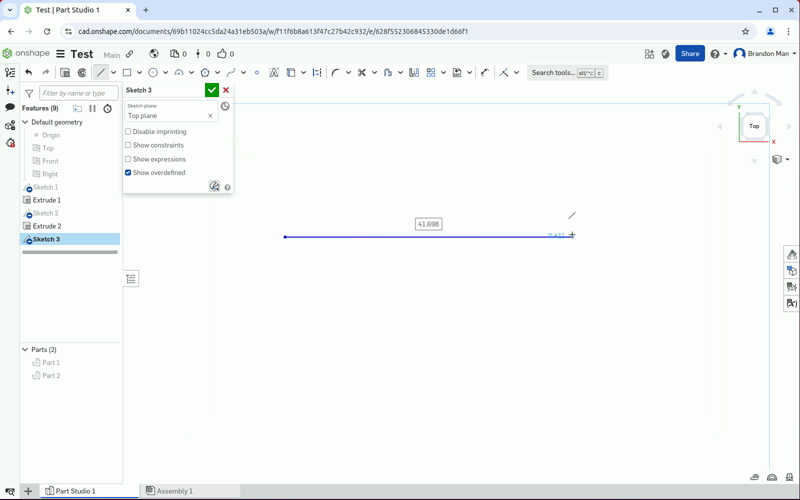
scroll(6)
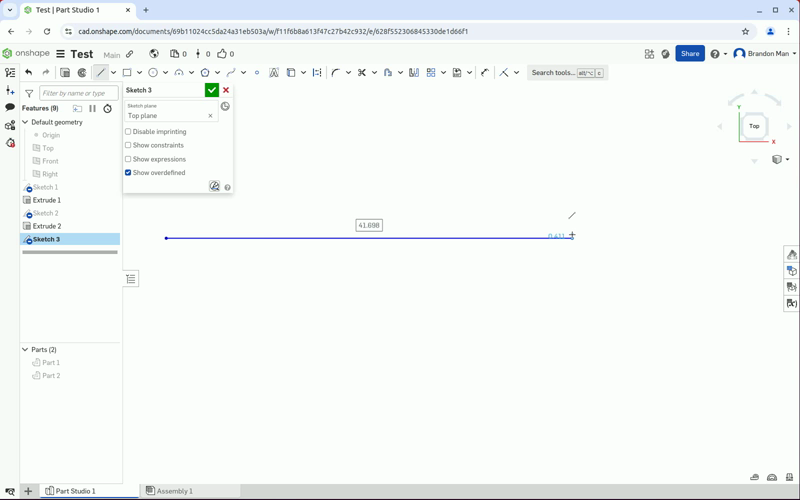
scroll(6)
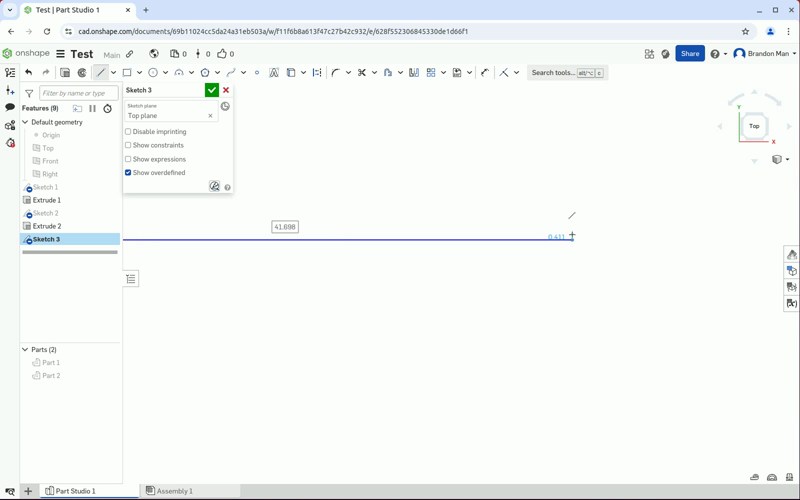
scroll(6)
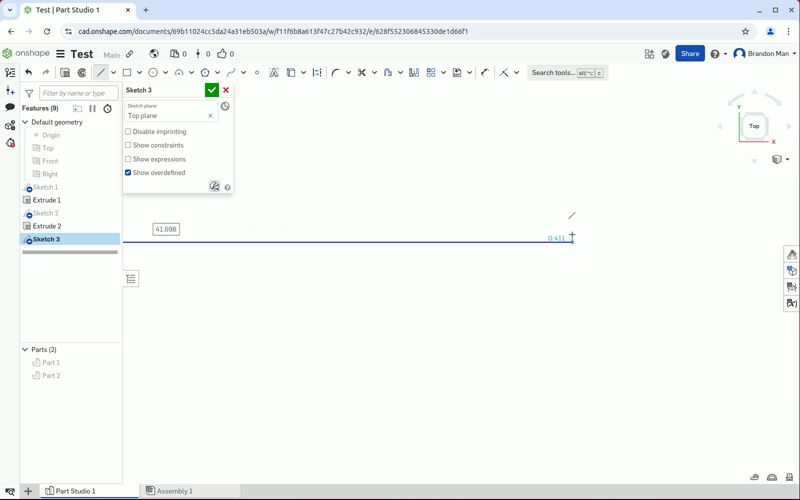
scroll(6)
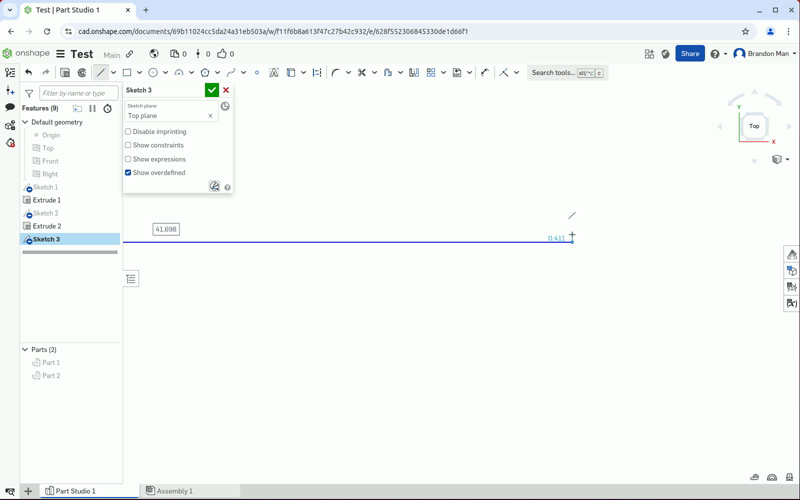
scroll(6)
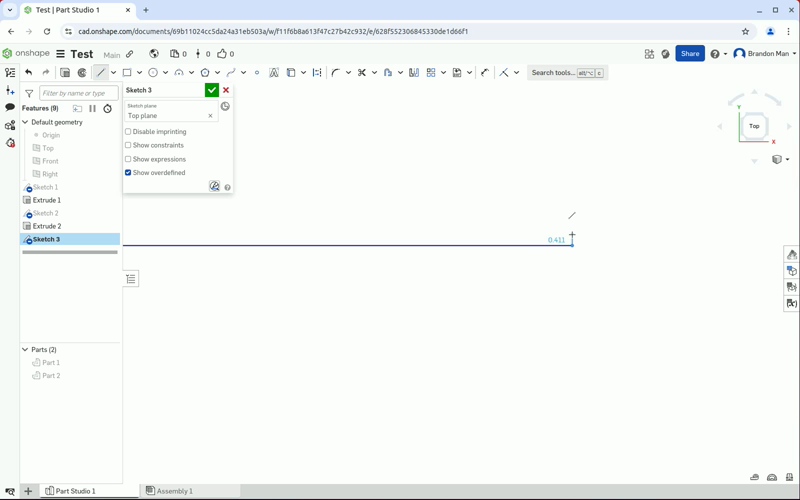
scroll(6)
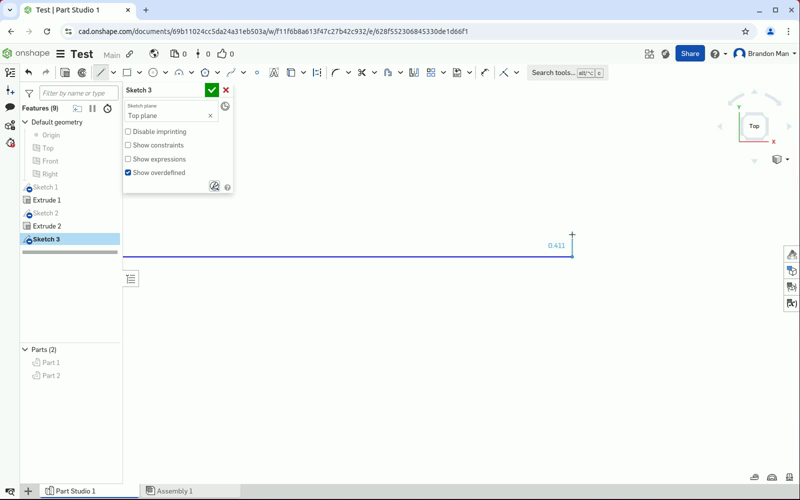
click(572, 234)
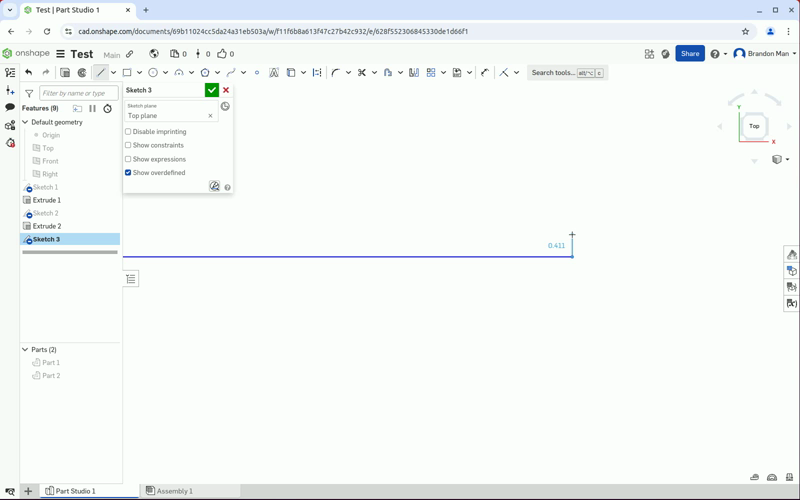
scroll(-6)
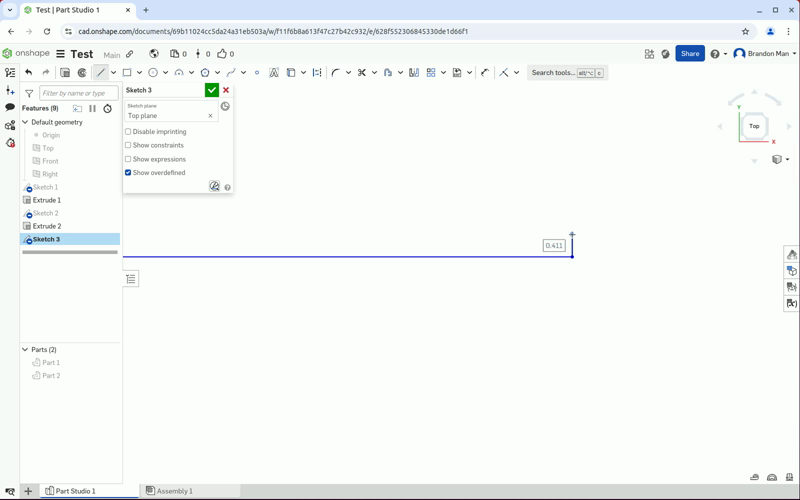
scroll(-6)
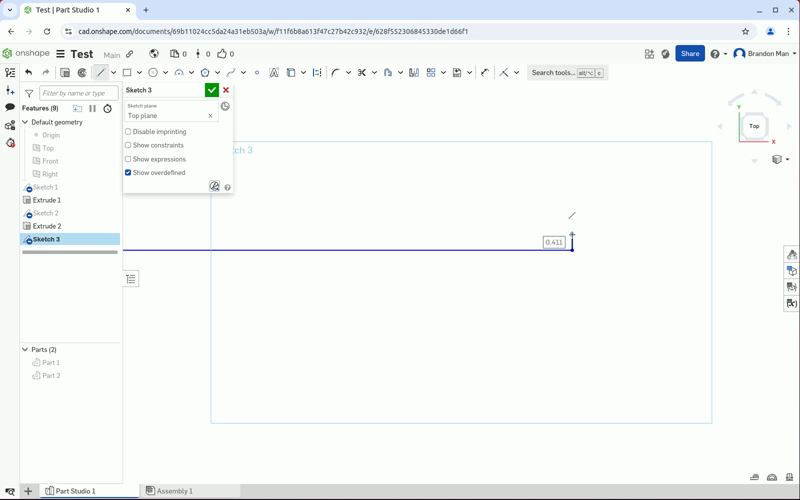
scroll(-6)
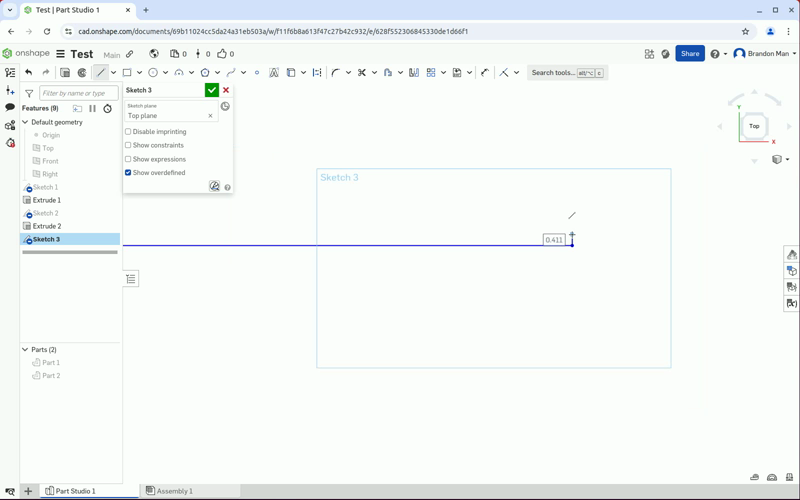
scroll(-6)
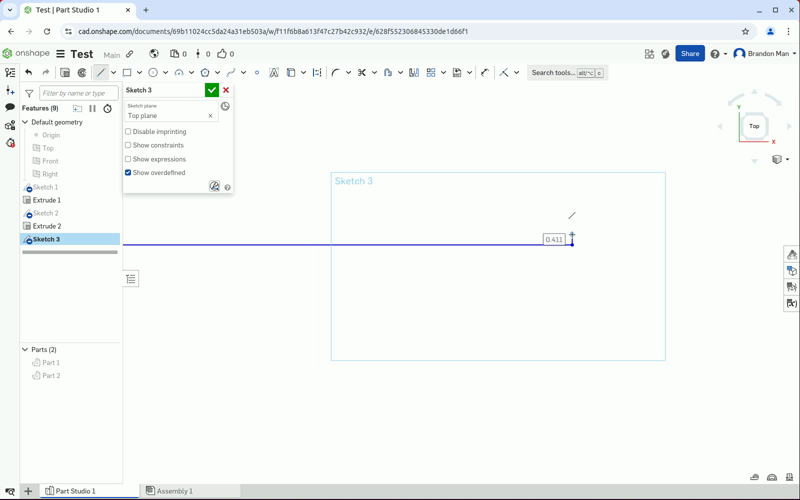
scroll(-6)
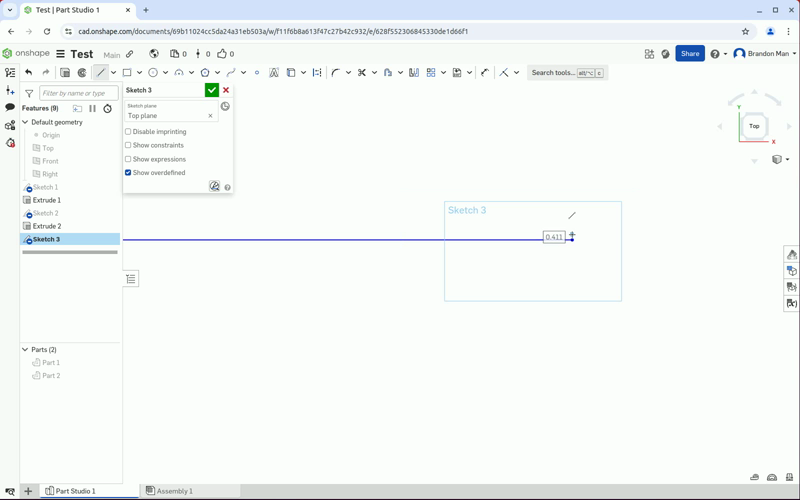
scroll(-6)
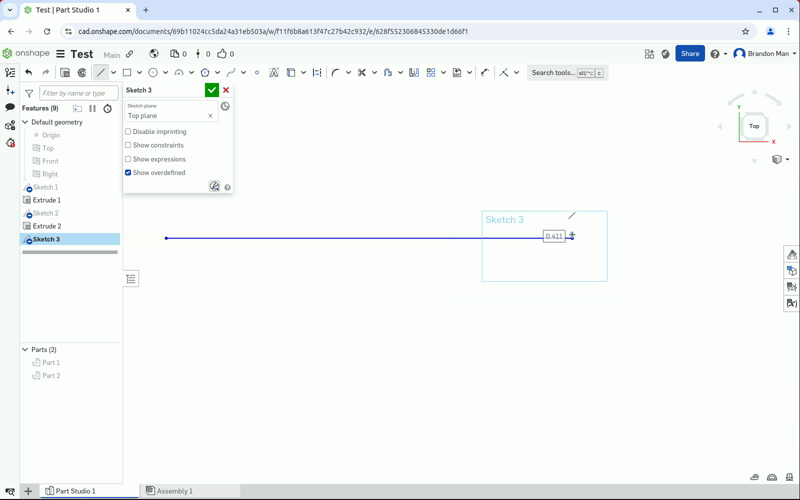
scroll(-6)
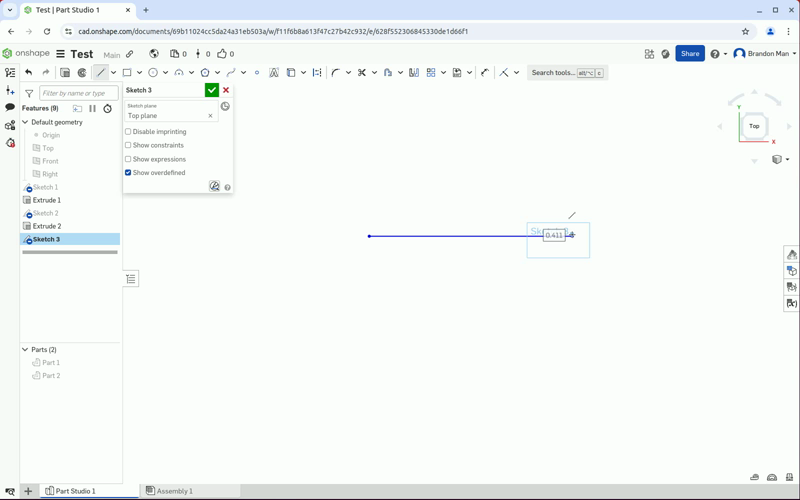
key_up(shift)
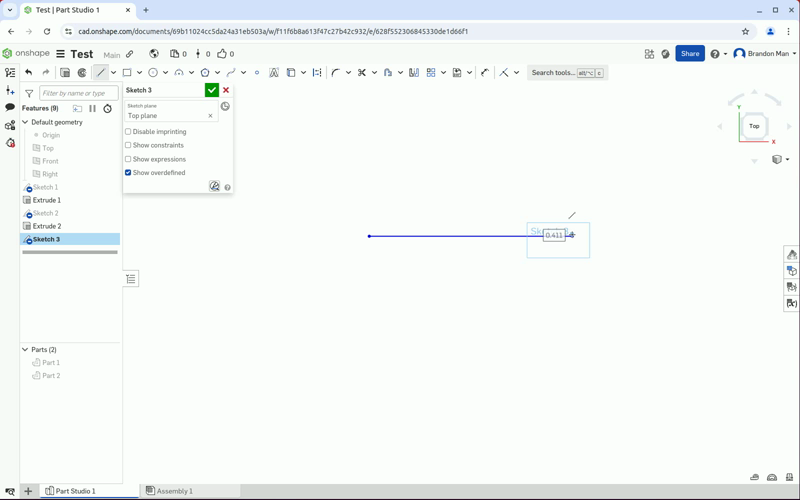
key_down(shift)
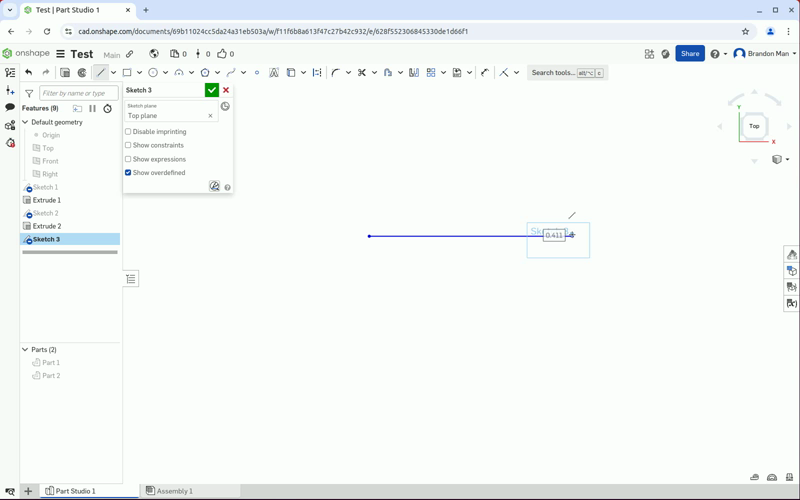
mouse_move(369, 234)
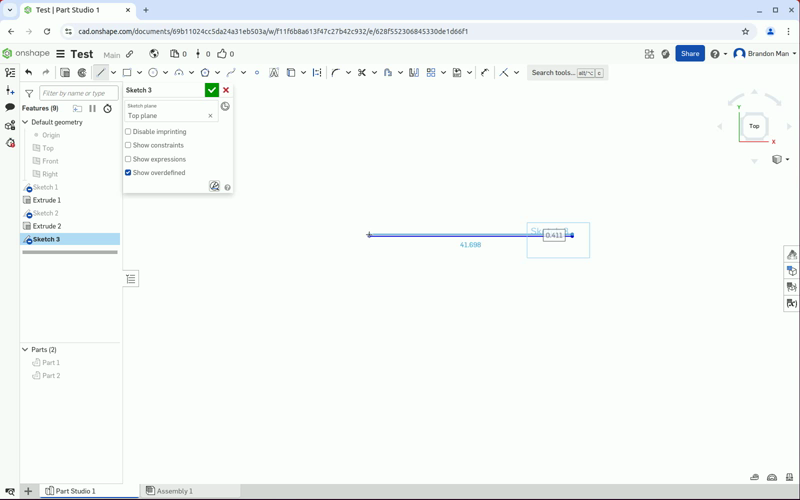
scroll(6)
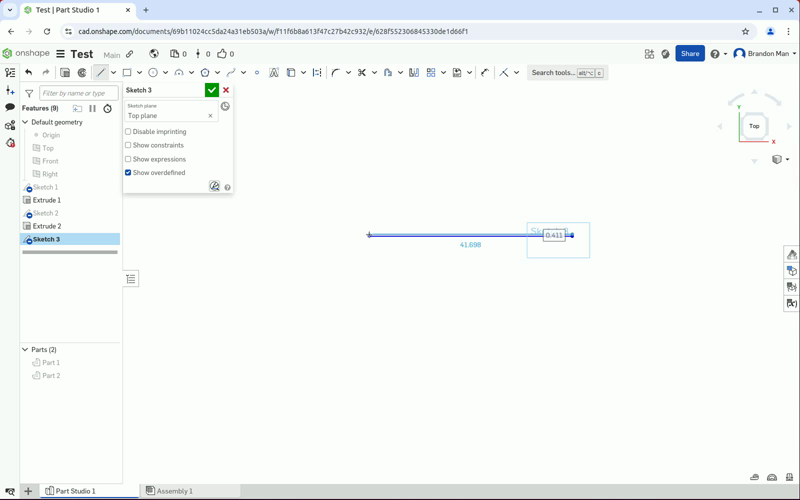
scroll(6)
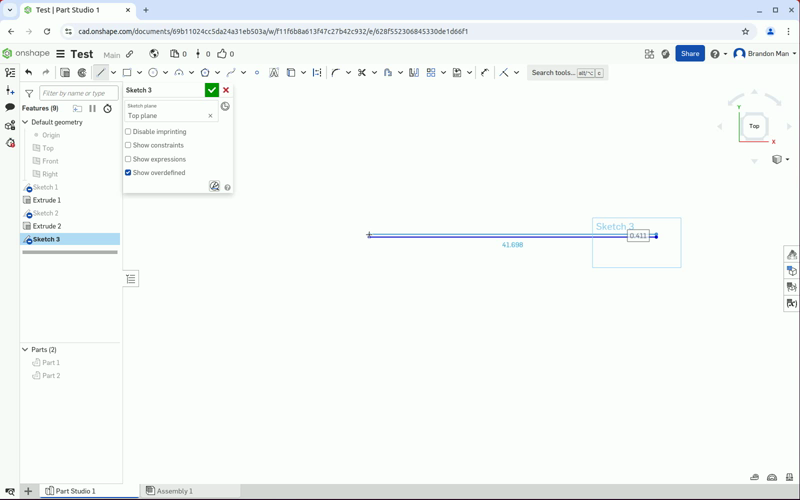
scroll(6)
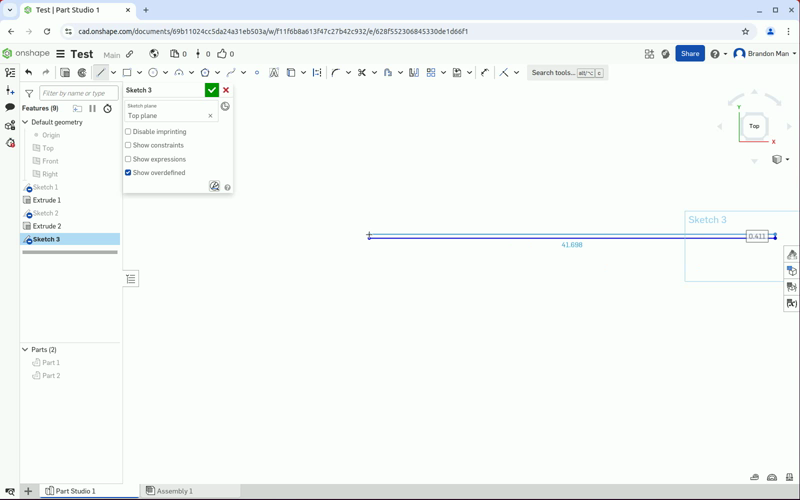
scroll(6)
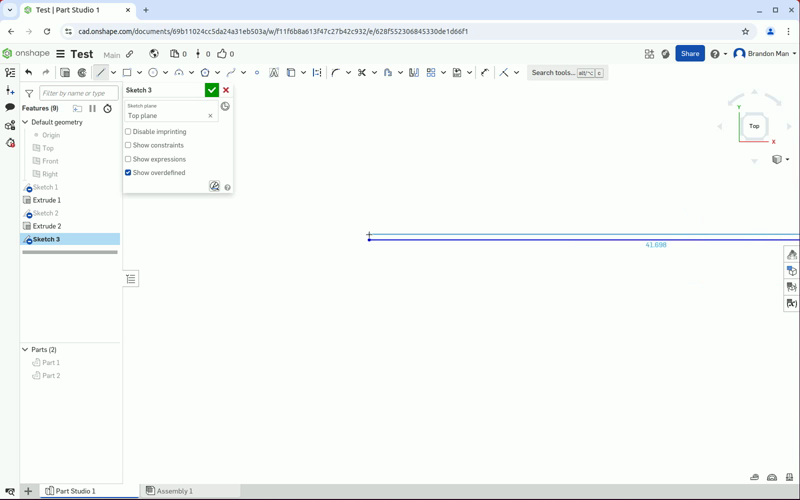
scroll(6)
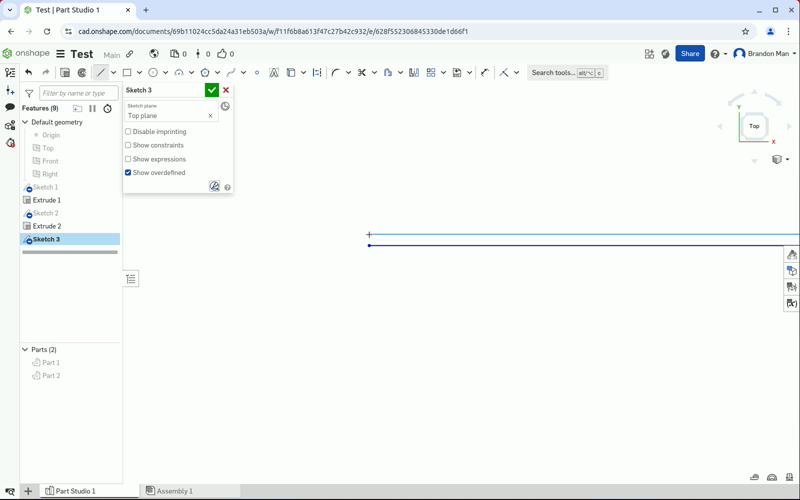
scroll(6)
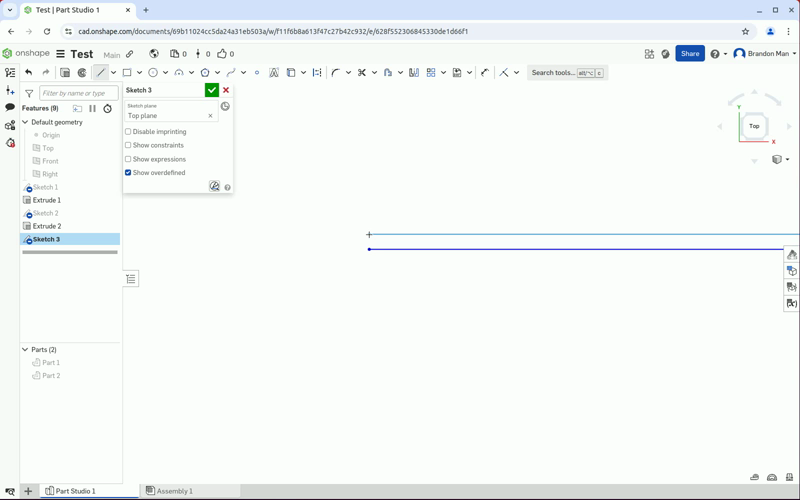
scroll(6)
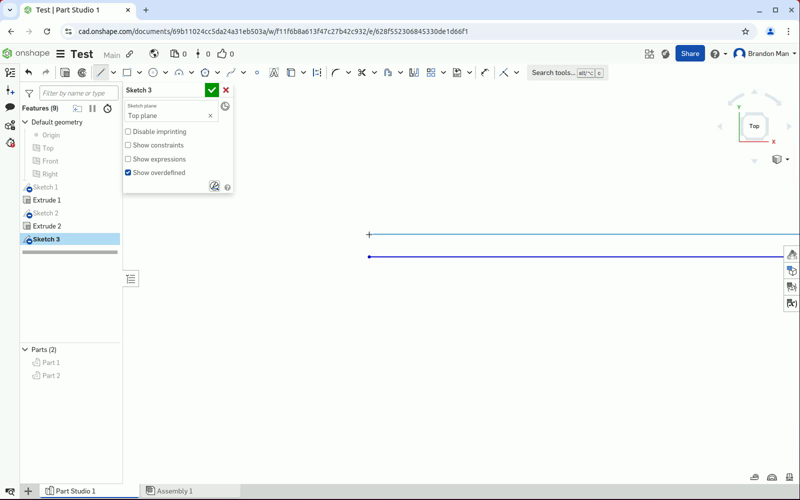
click(369, 234)
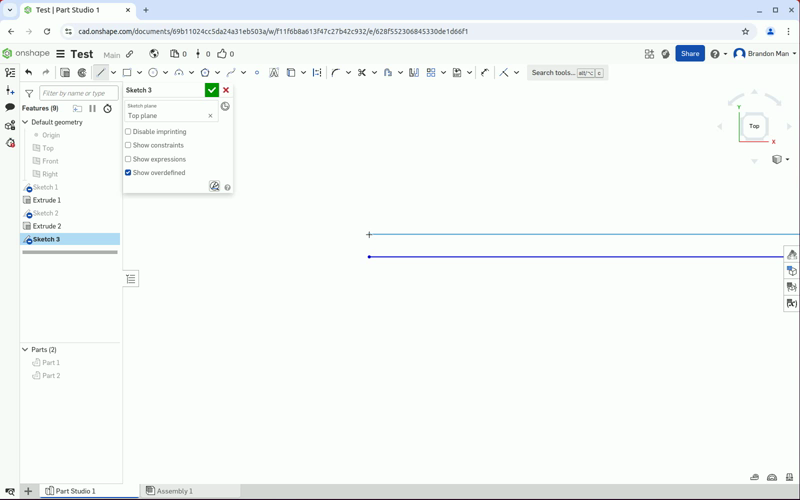
scroll(-6)
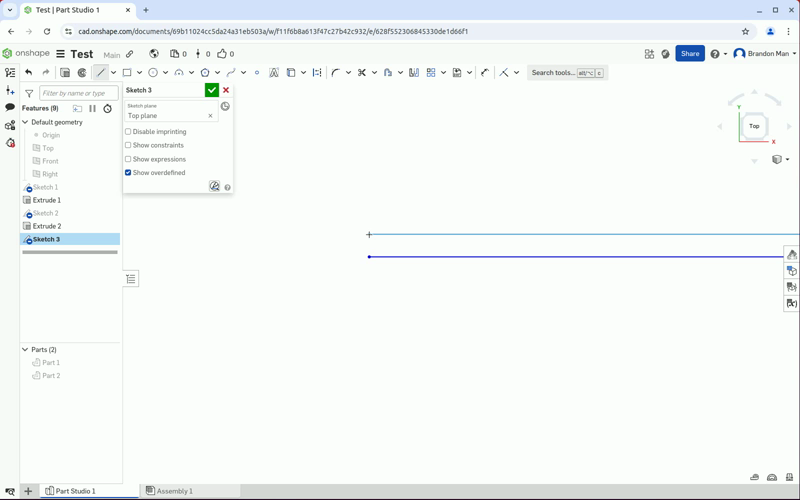
scroll(-6)
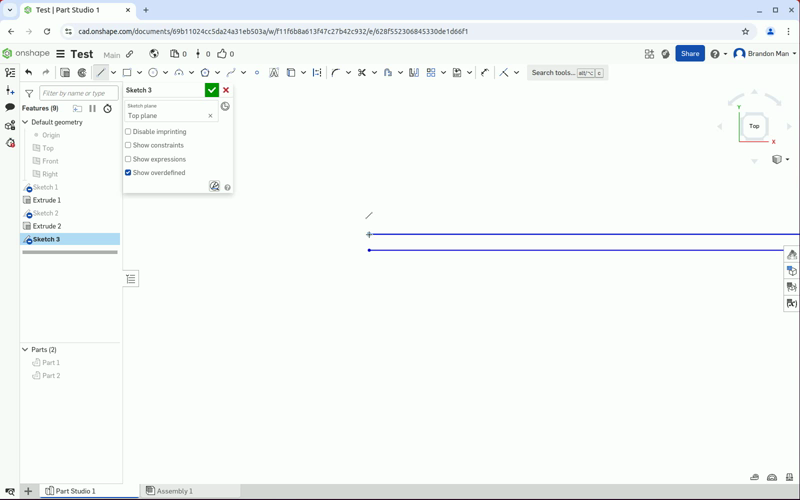
scroll(-6)
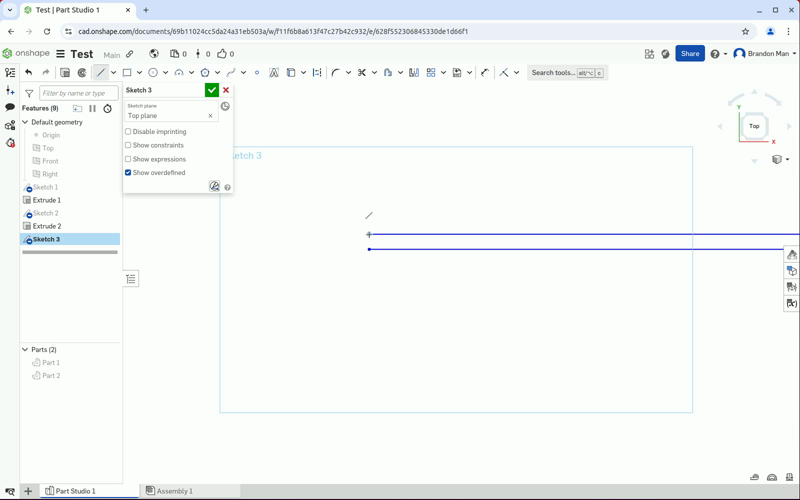
scroll(-6)
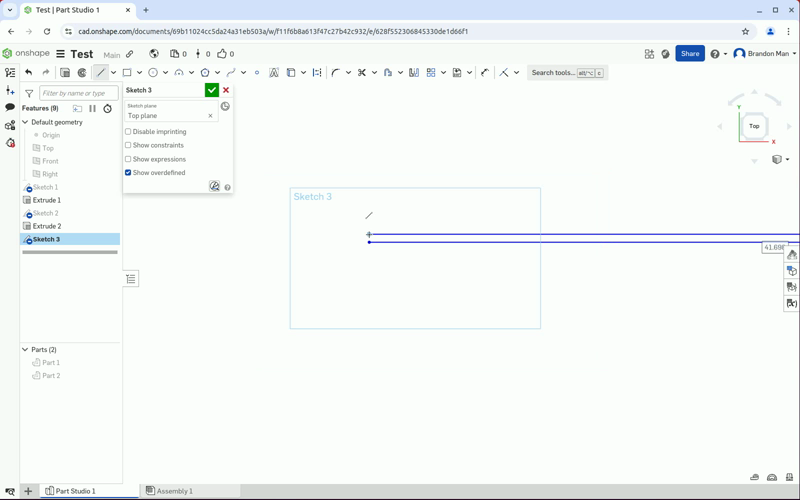
scroll(-6)
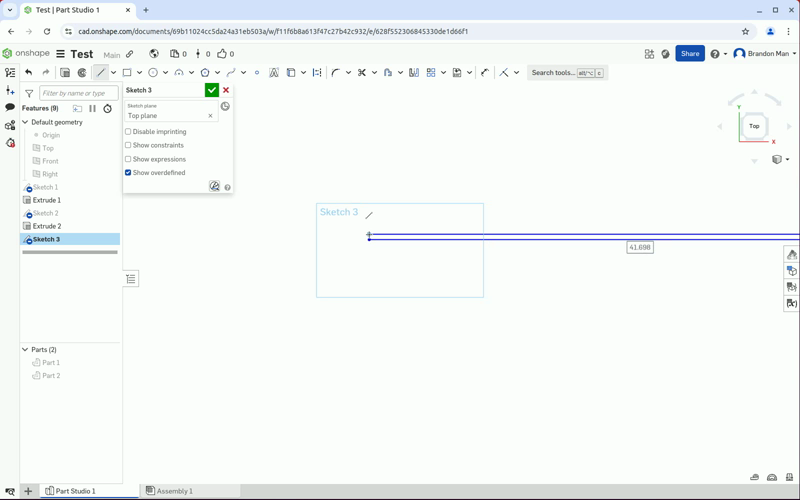
scroll(-6)
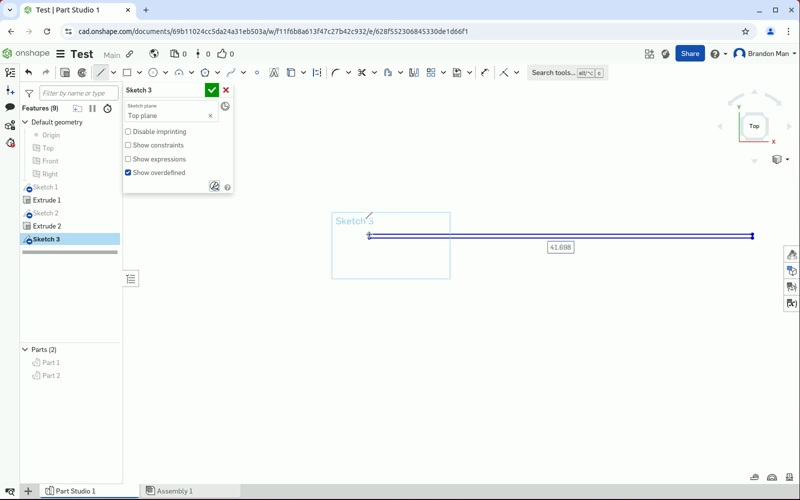
scroll(-6)
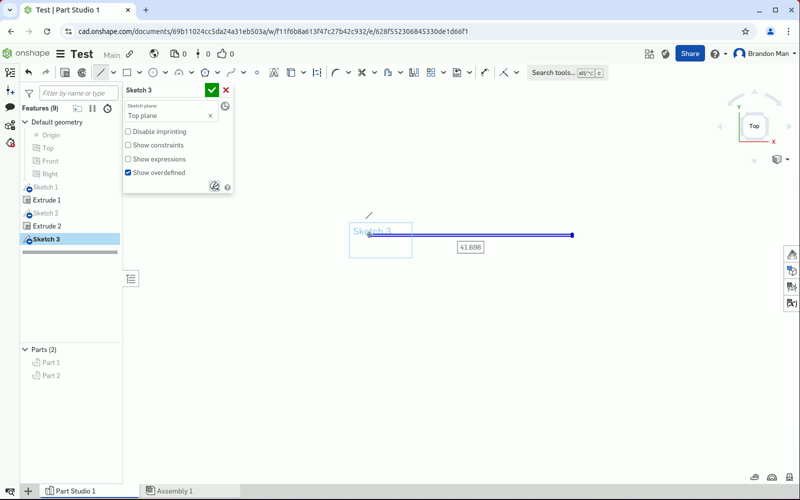
key_up(shift)
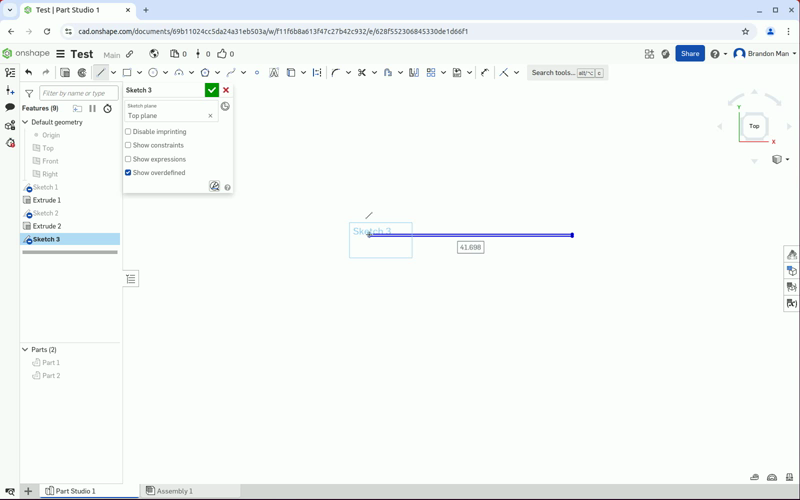
mouse_move(399, 234)
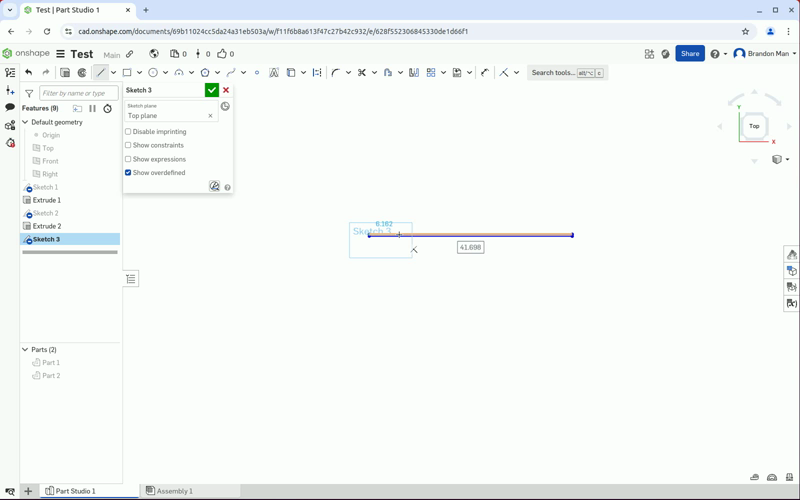
key_down(shift)
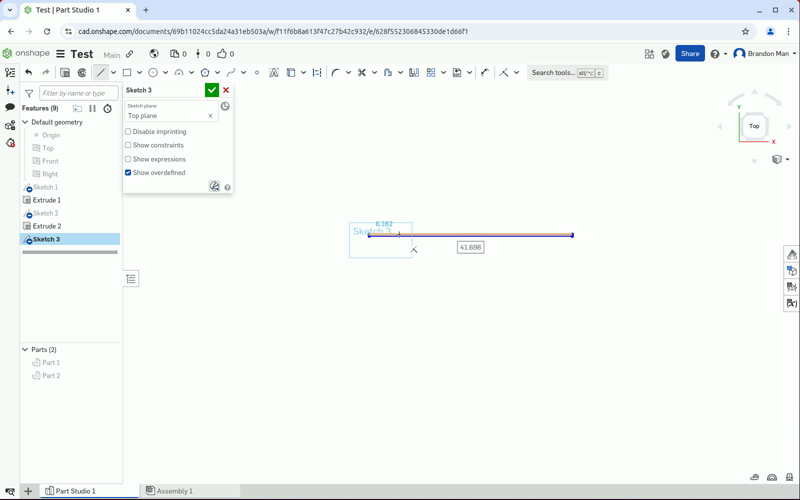
mouse_move(369, 236)
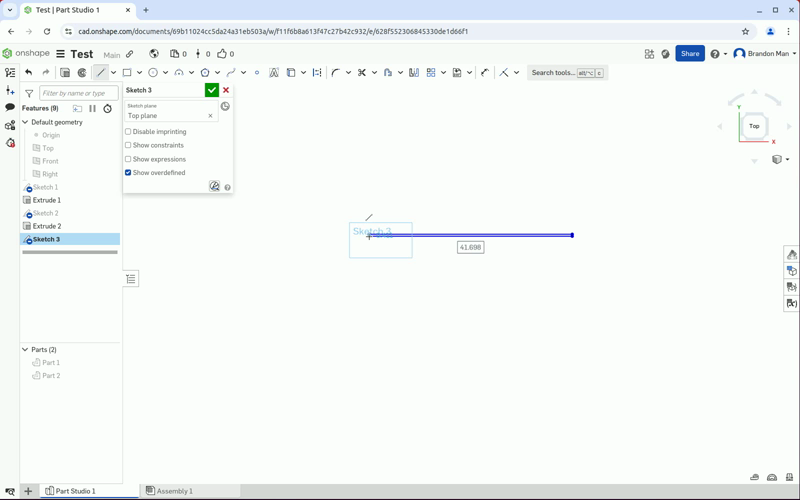
scroll(6)
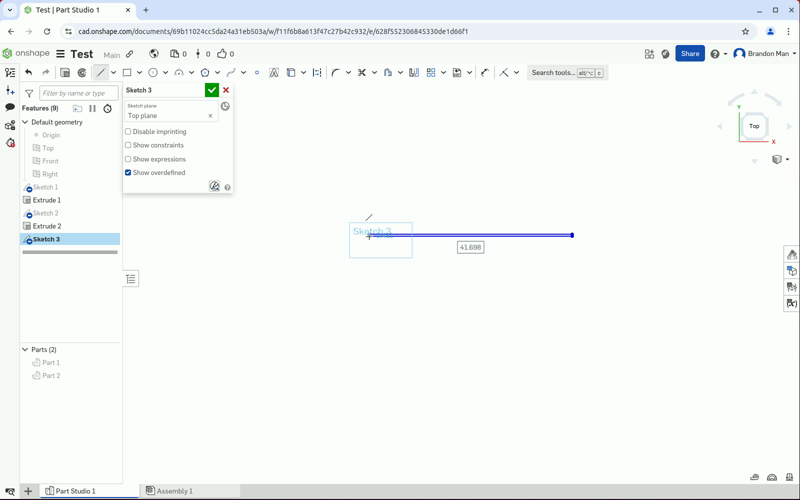
scroll(6)
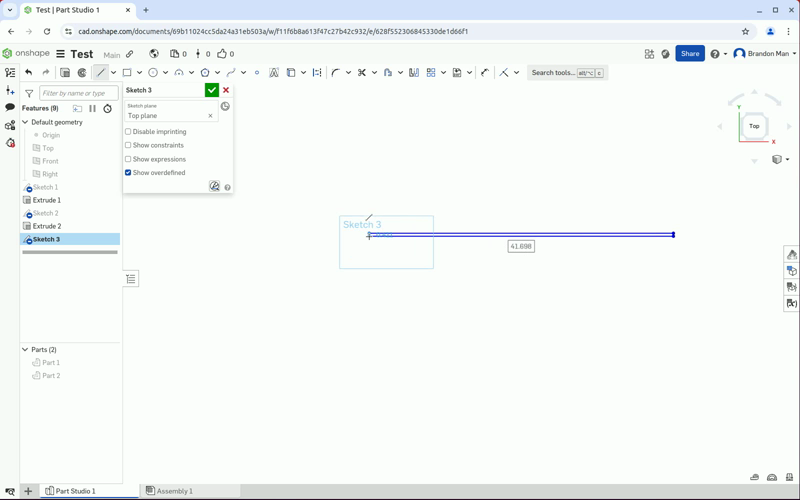
scroll(6)
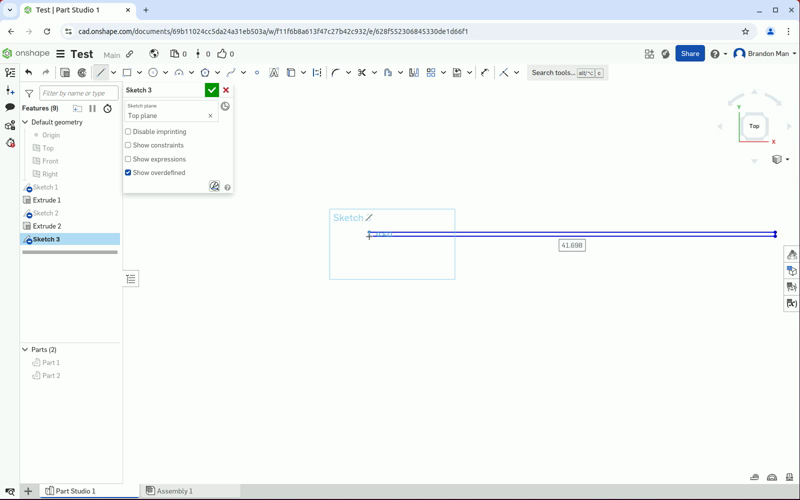
scroll(6)
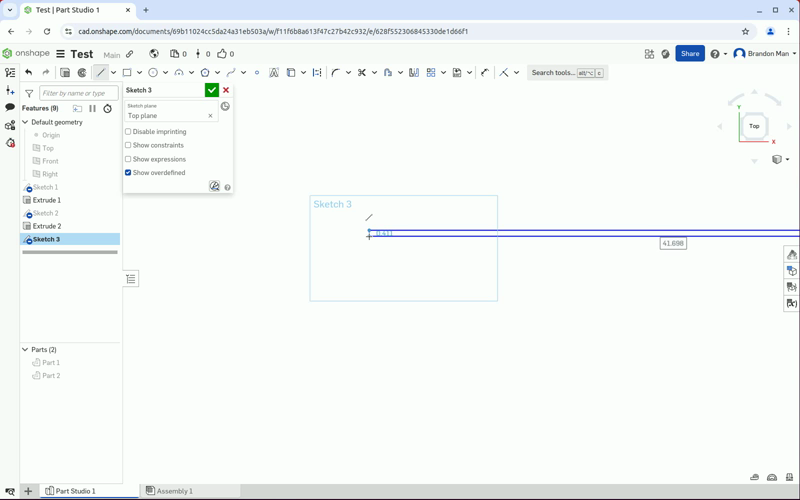
scroll(6)
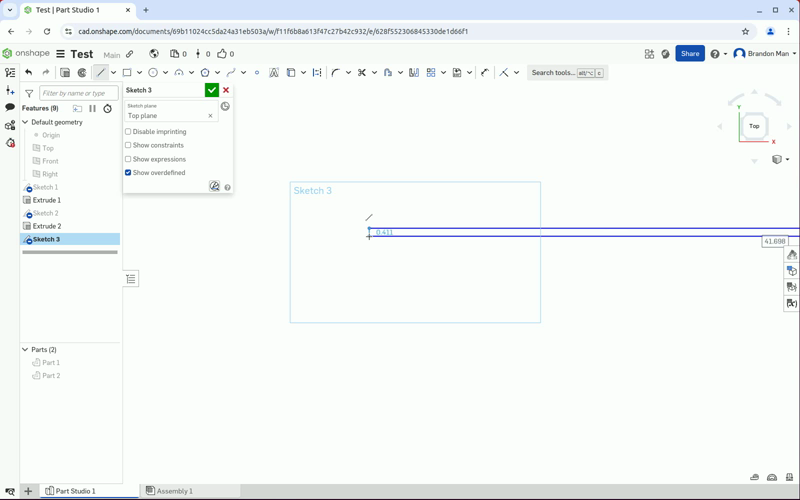
scroll(6)
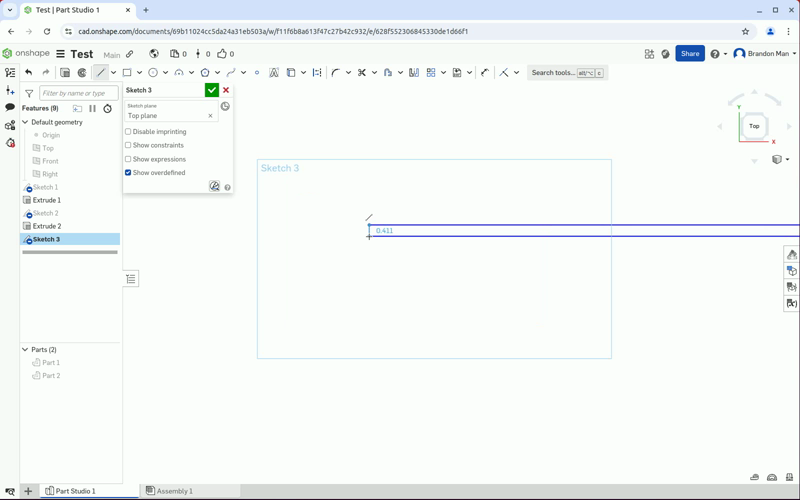
scroll(6)
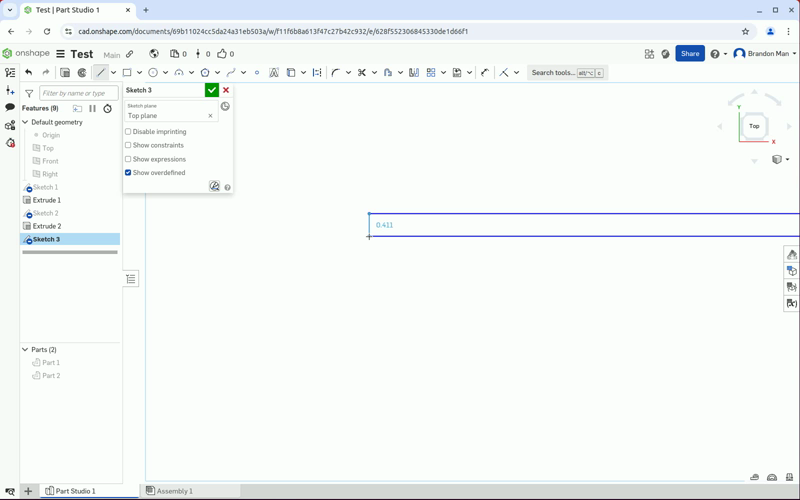
key_up(shift)
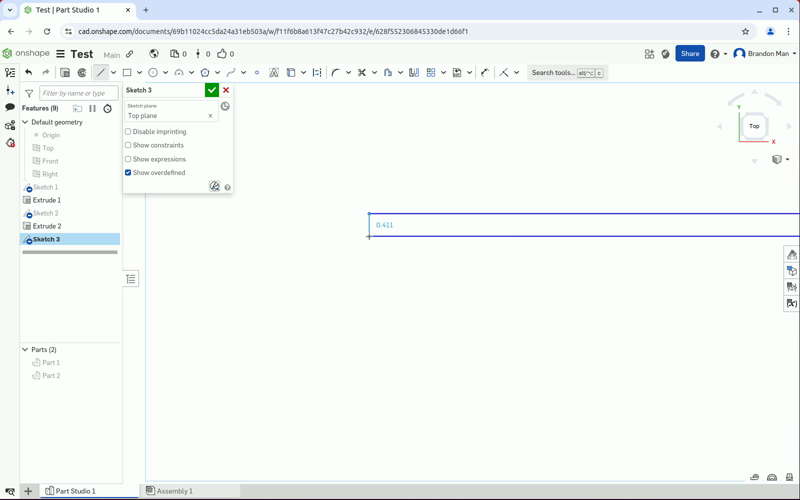
click(369, 236)
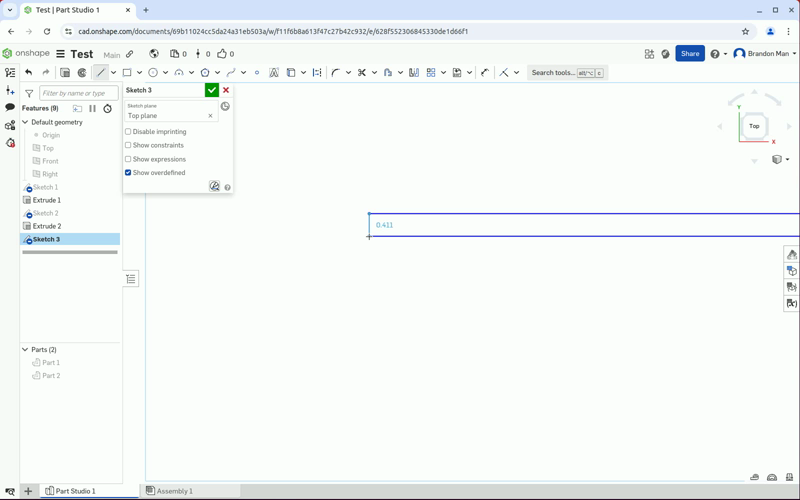
scroll(-6)
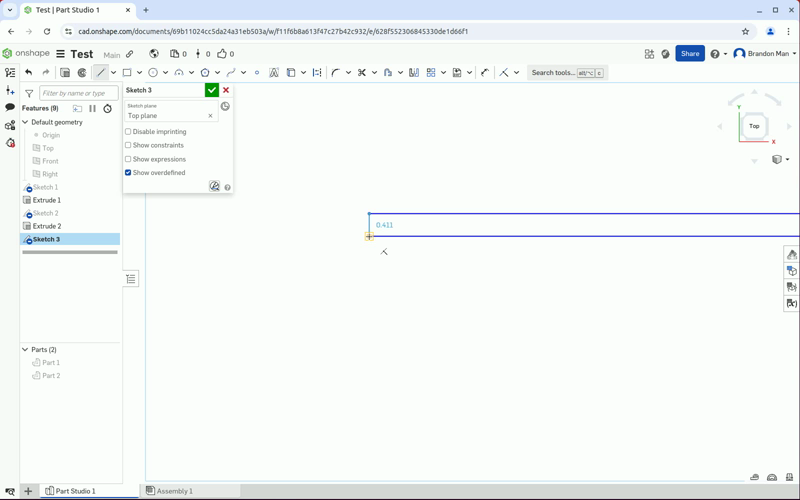
scroll(-6)
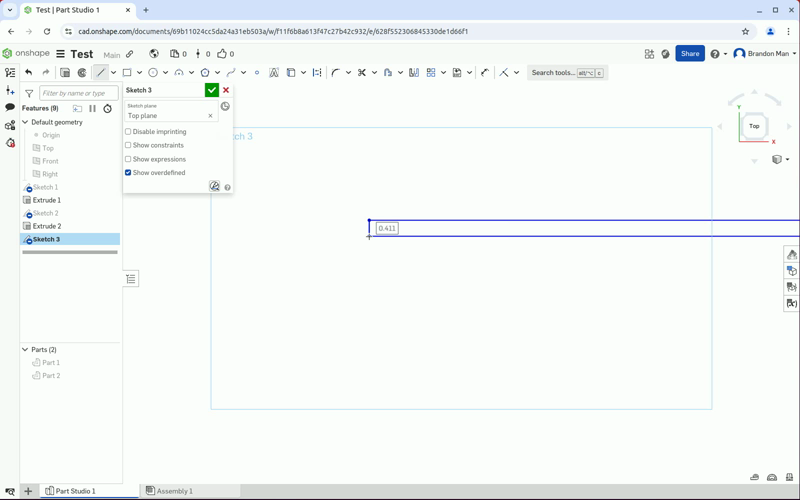
scroll(-6)
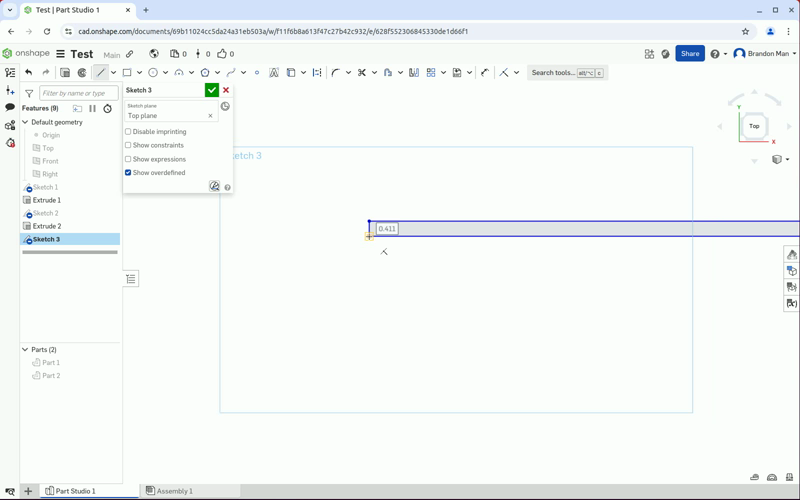
scroll(-6)
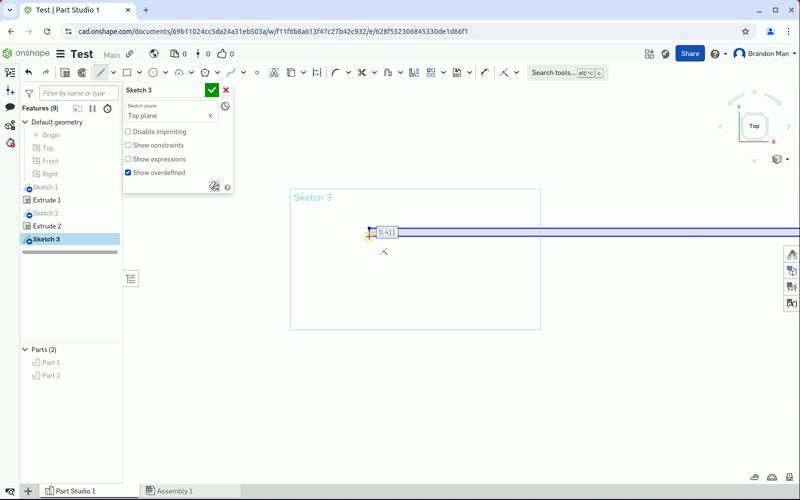
scroll(-6)
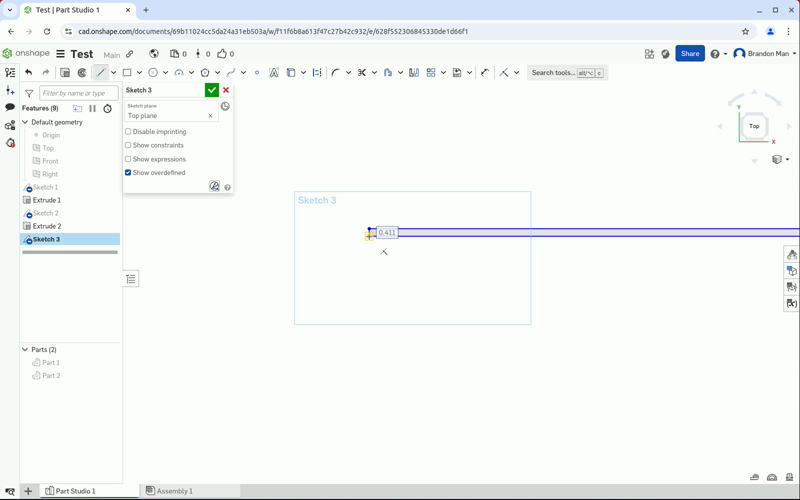
scroll(-6)
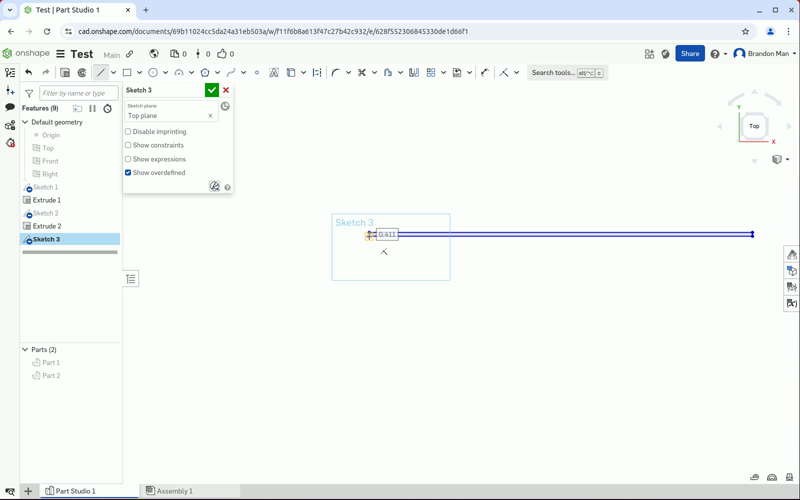
scroll(-6)
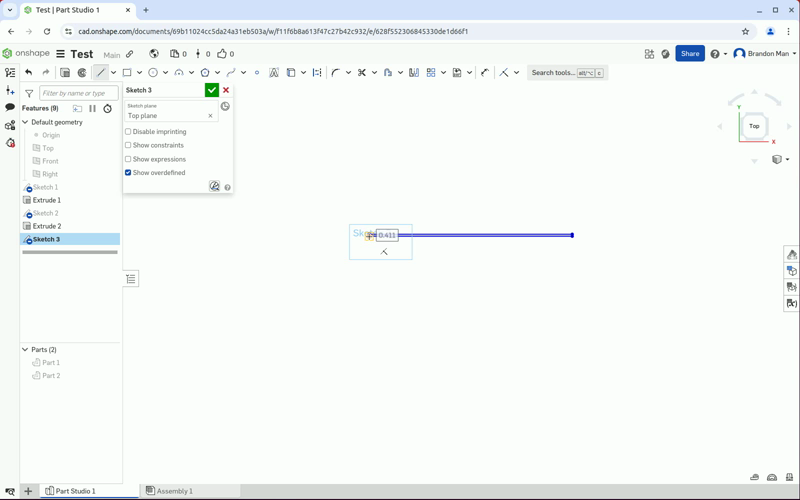
key(esc)
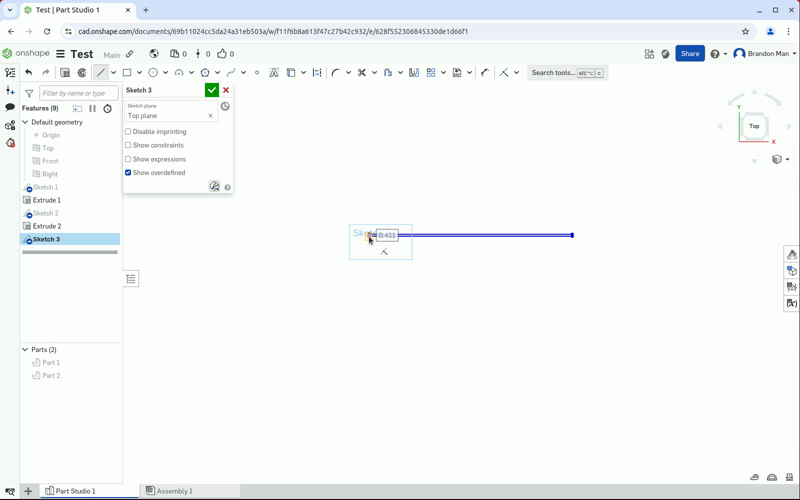
mouse_move(436, 234)
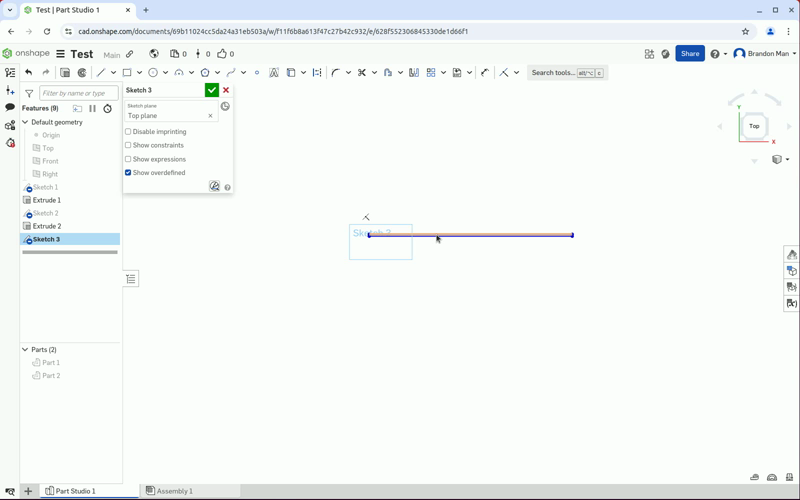
scroll(6)
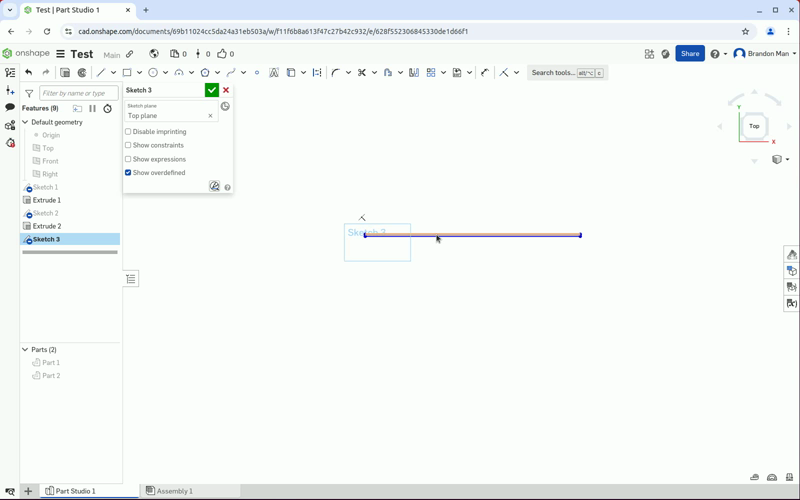
scroll(6)
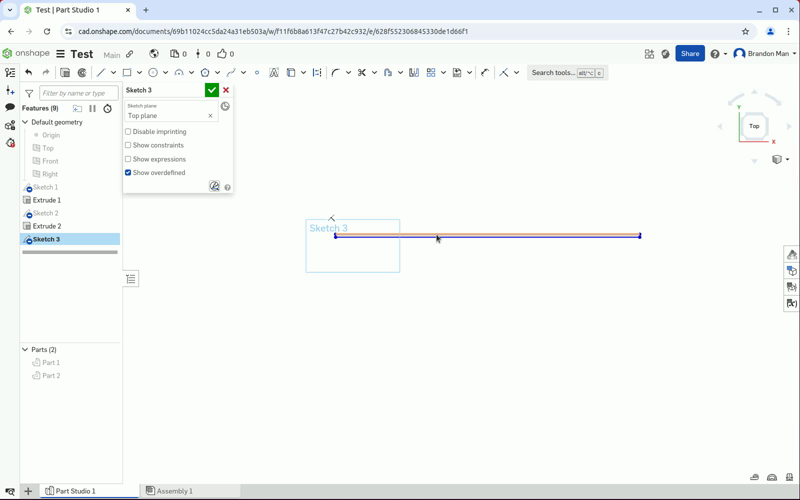
scroll(6)
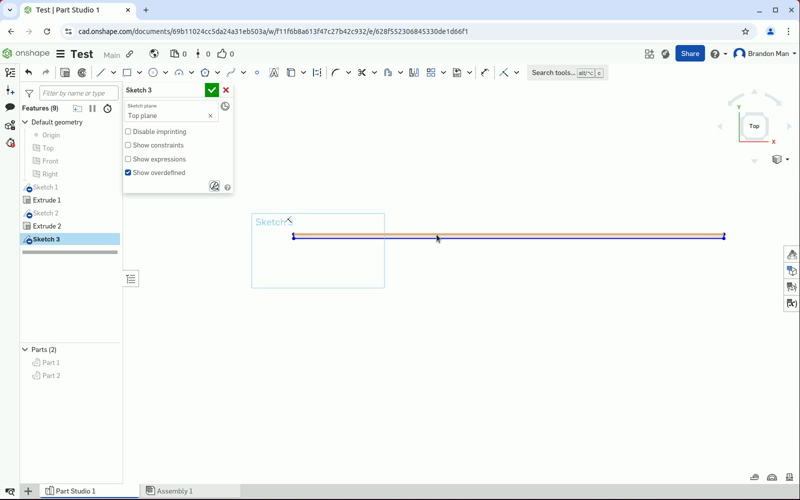
scroll(6)
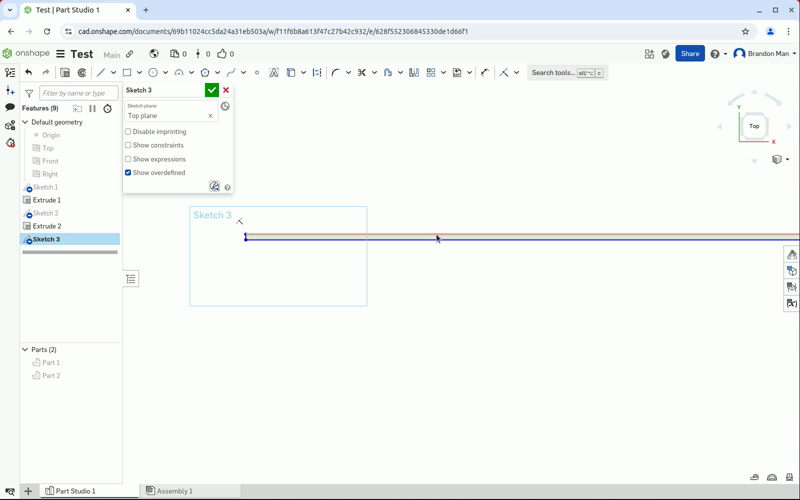
scroll(6)
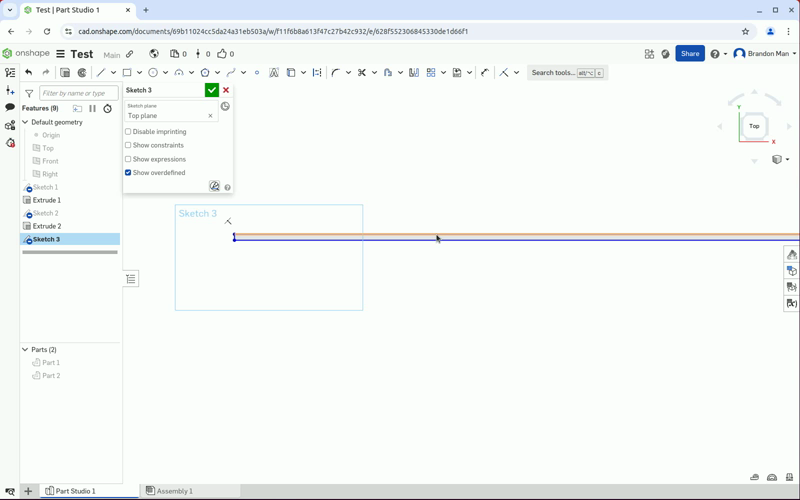
scroll(6)
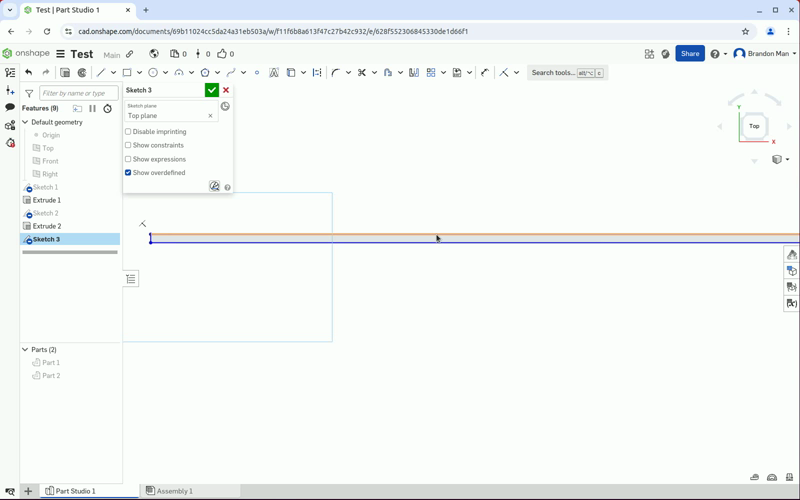
scroll(6)
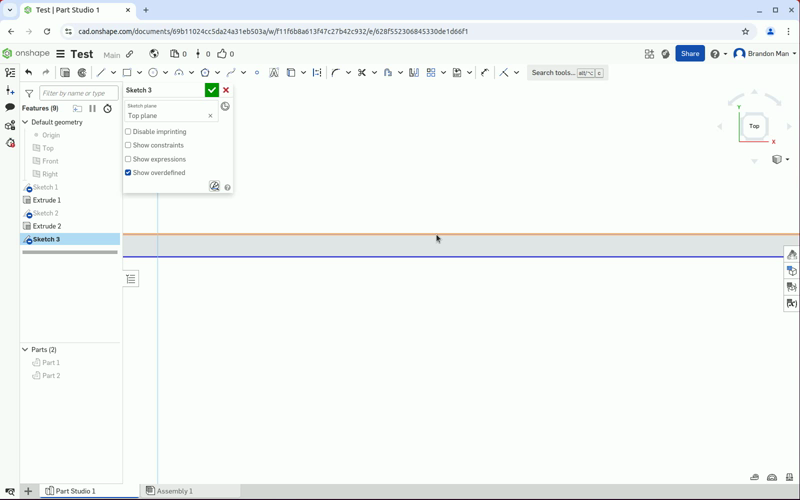
click(436, 234)
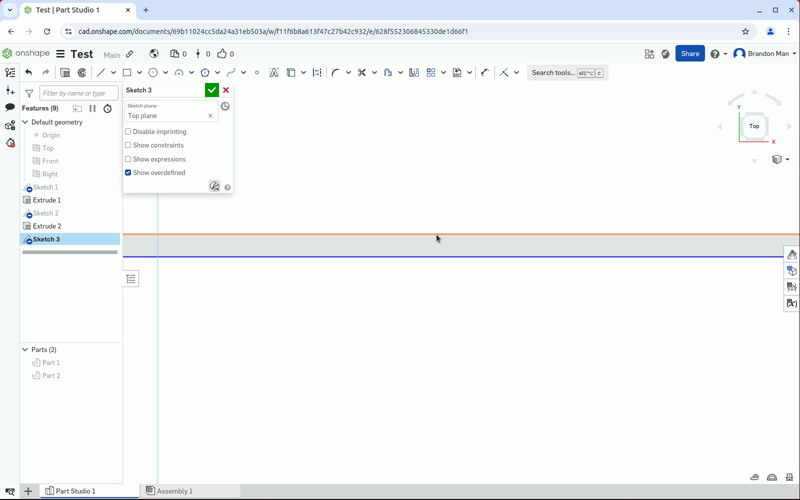
scroll(-6)
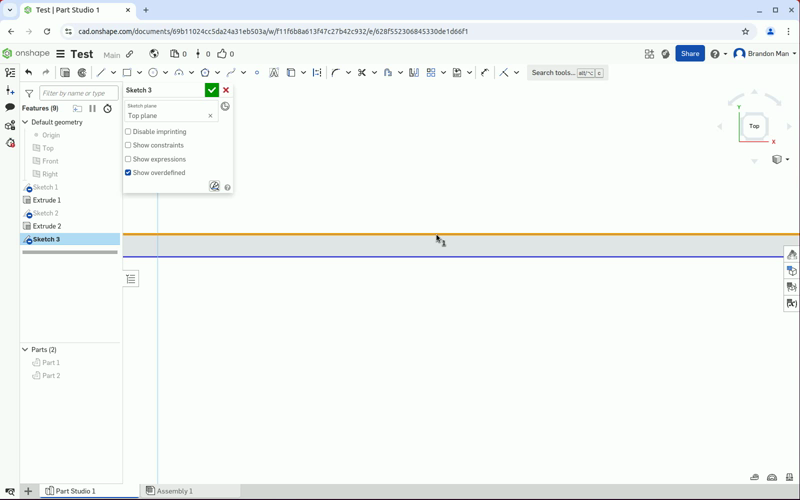
scroll(-6)
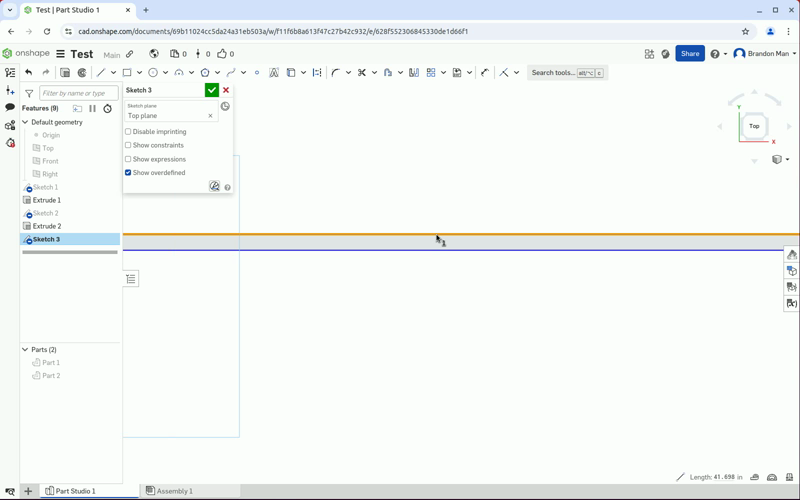
scroll(-6)
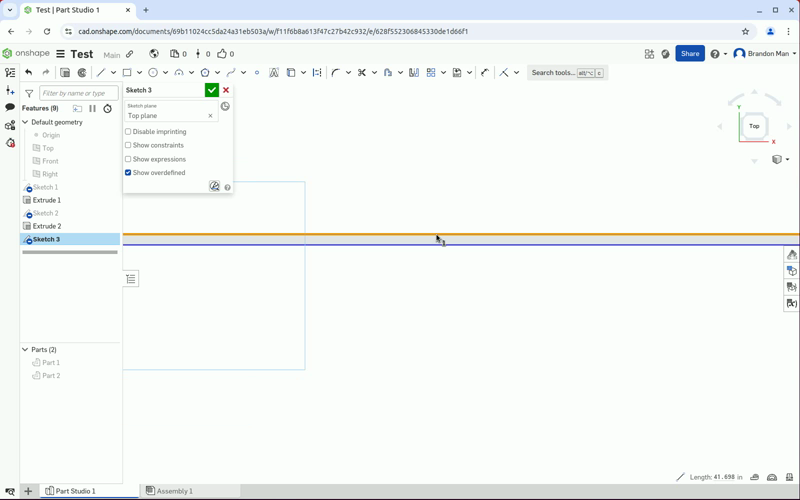
scroll(-6)
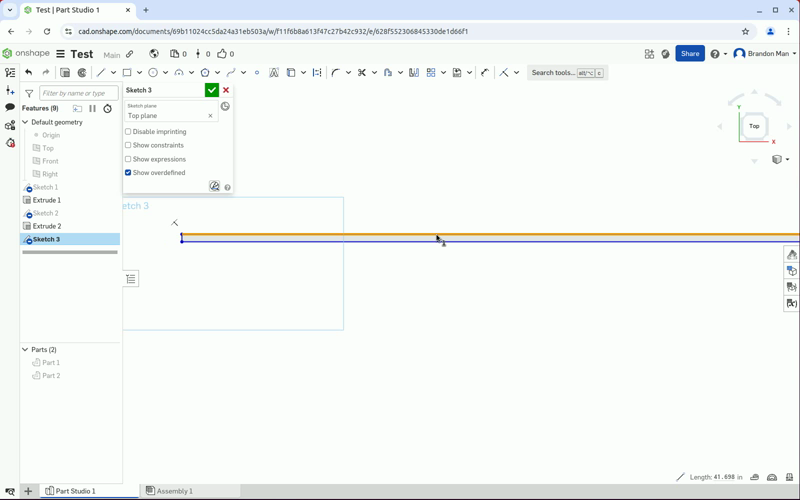
scroll(-6)
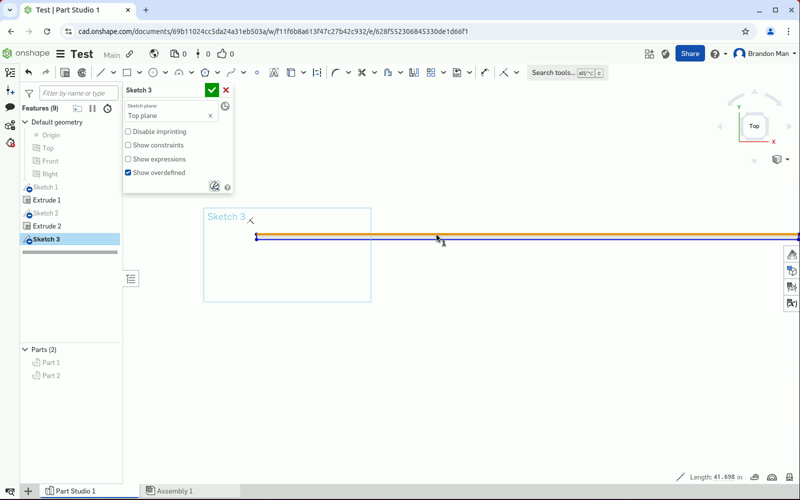
scroll(-6)
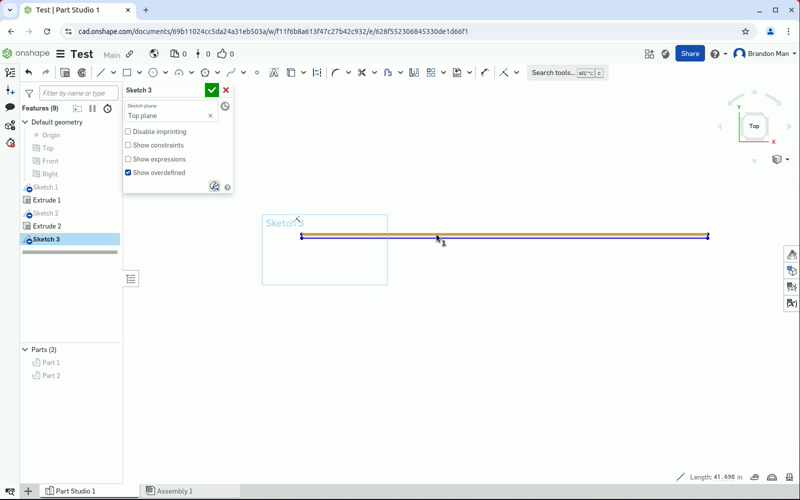
scroll(-6)
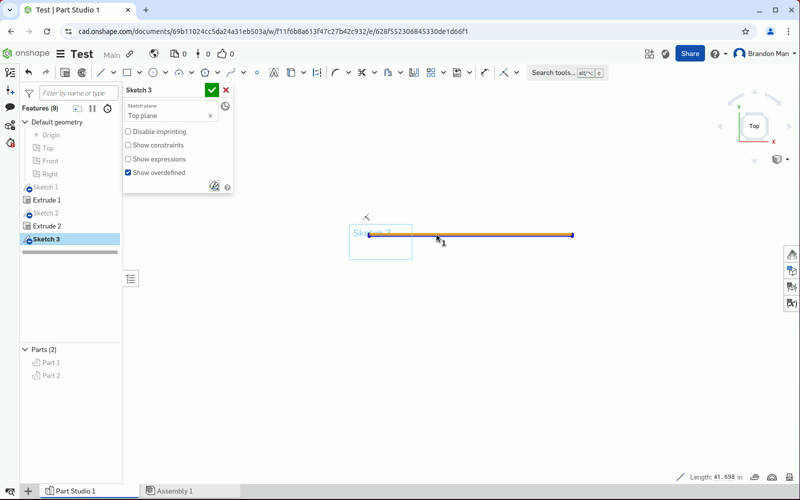
mouse_move(73, 352)
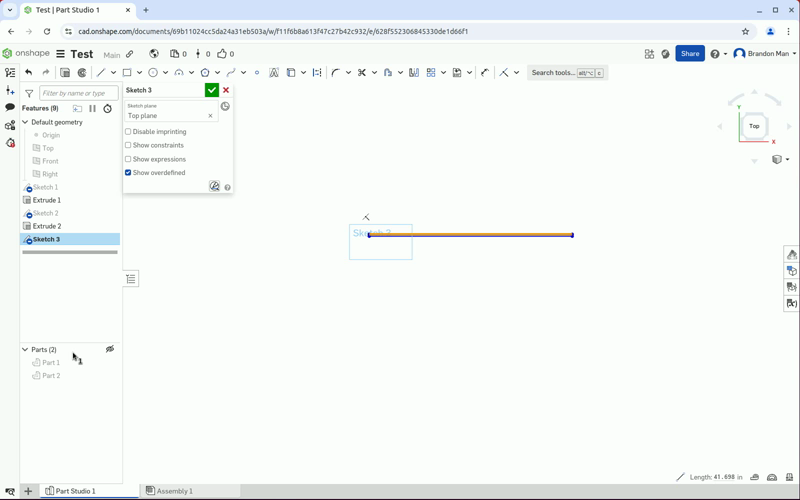
key(shift+y)
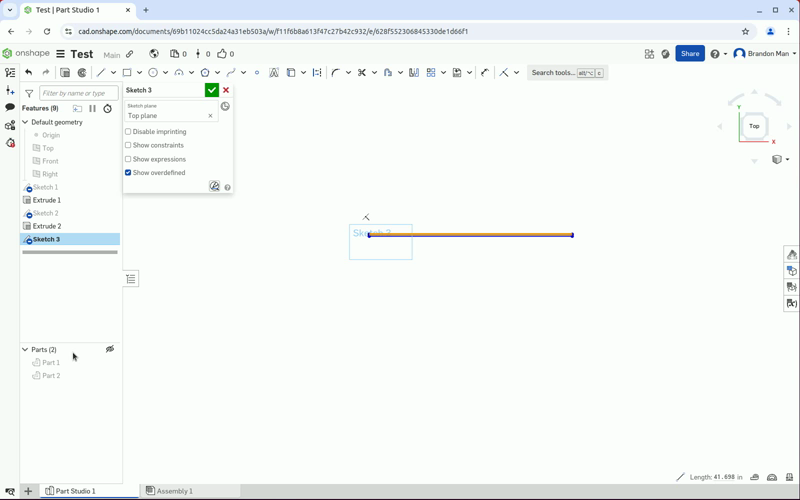
key(shift+e)
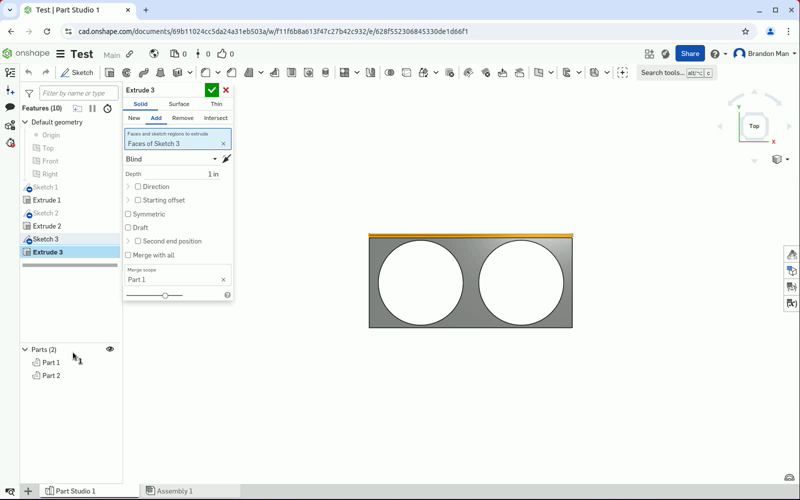
mouse_move(143, 106)
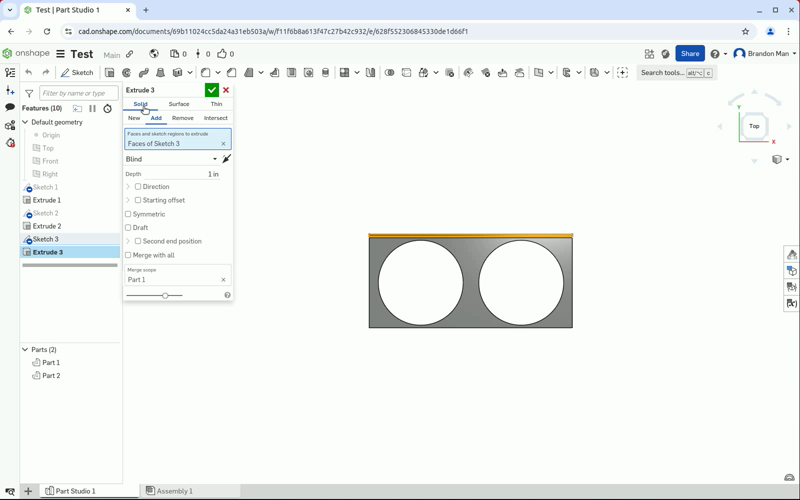
click(143, 106)
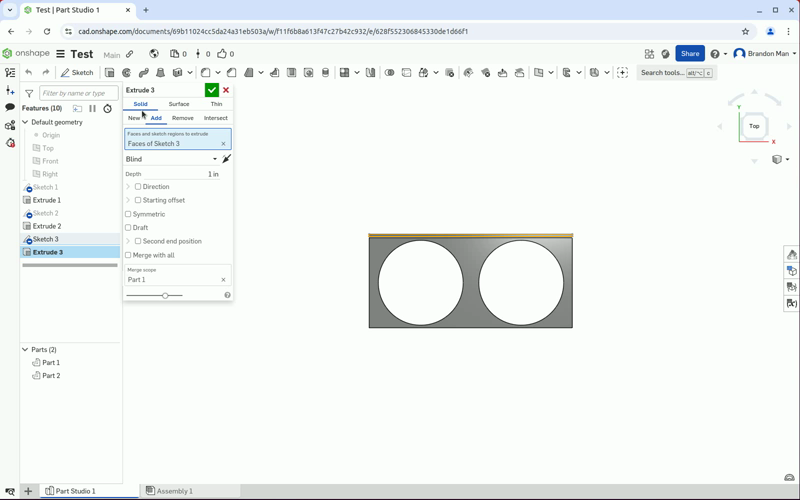
mouse_move(137, 120)
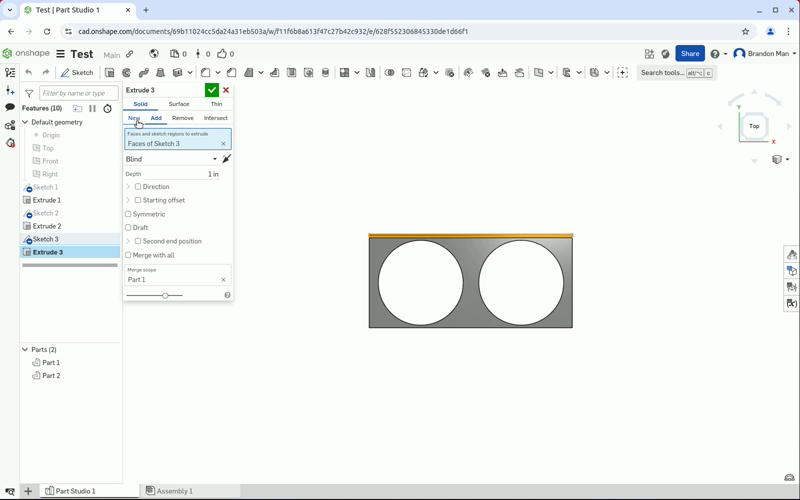
click(137, 120)
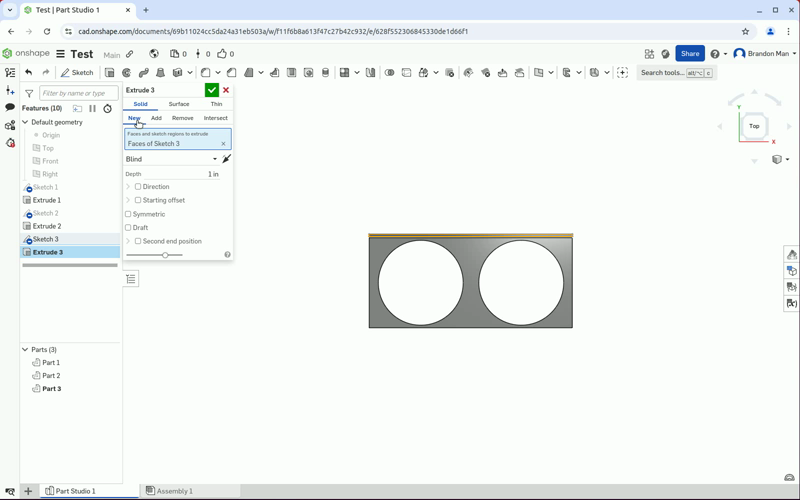
key(tab, 4)
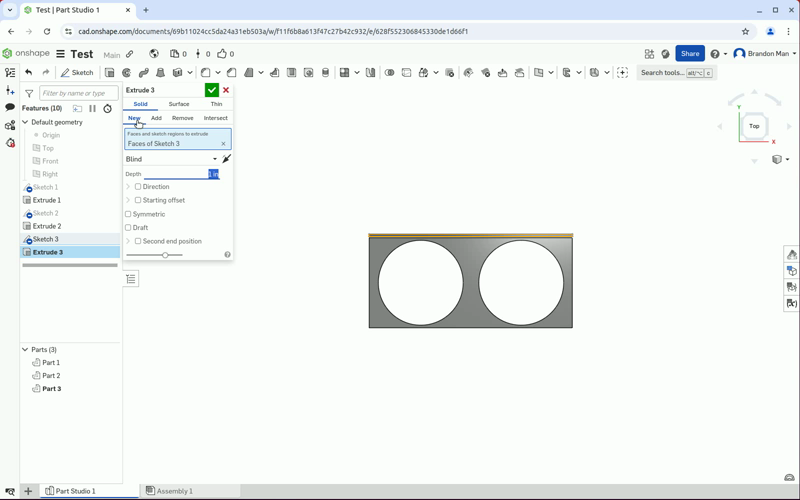
text(12.517)
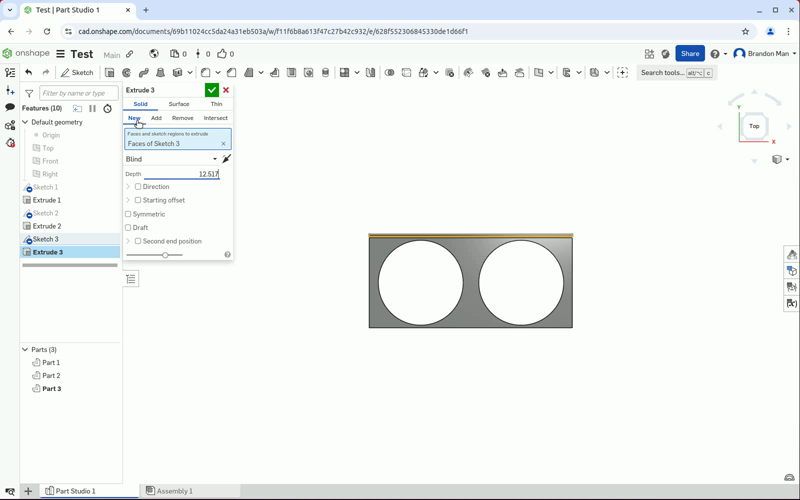
key(enter)
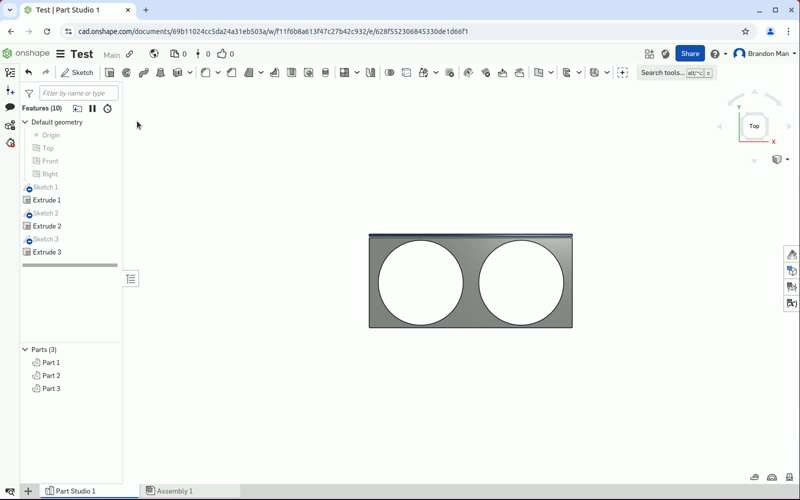
key(shift+h)
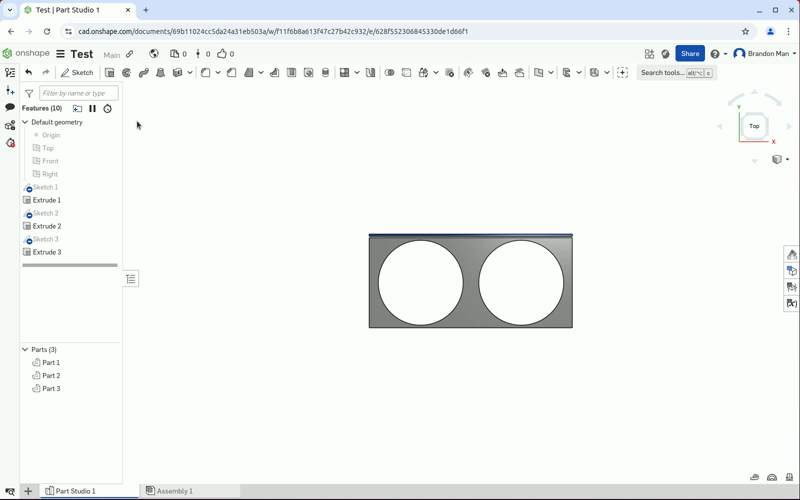
key(shift+h)
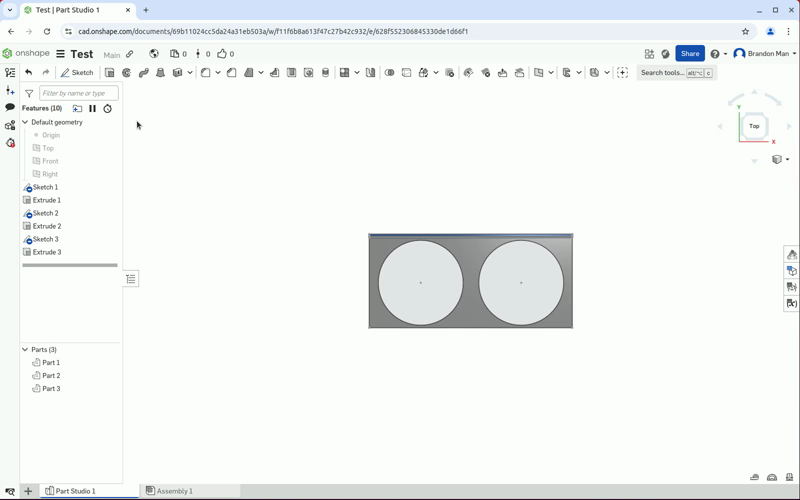
key(shift+7)
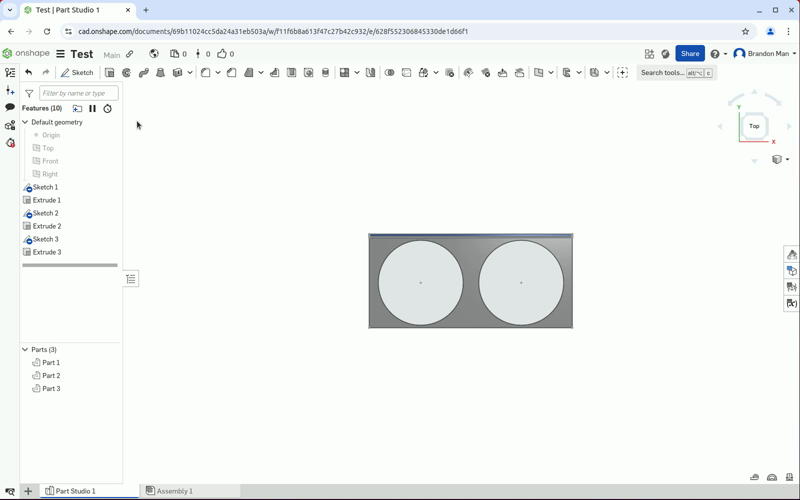
key(up, 3)
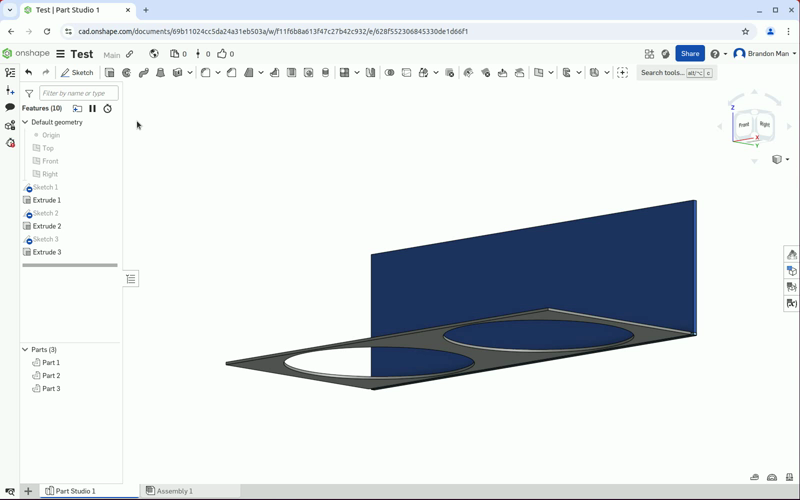
key(left, 3)
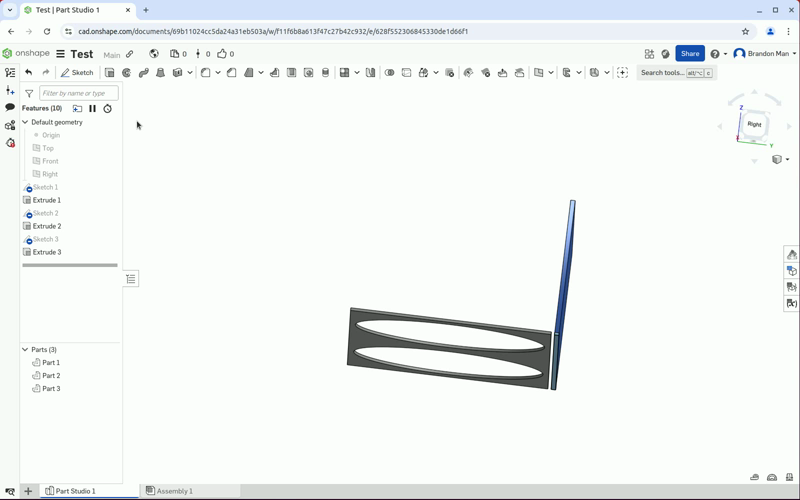
key(right, 3)
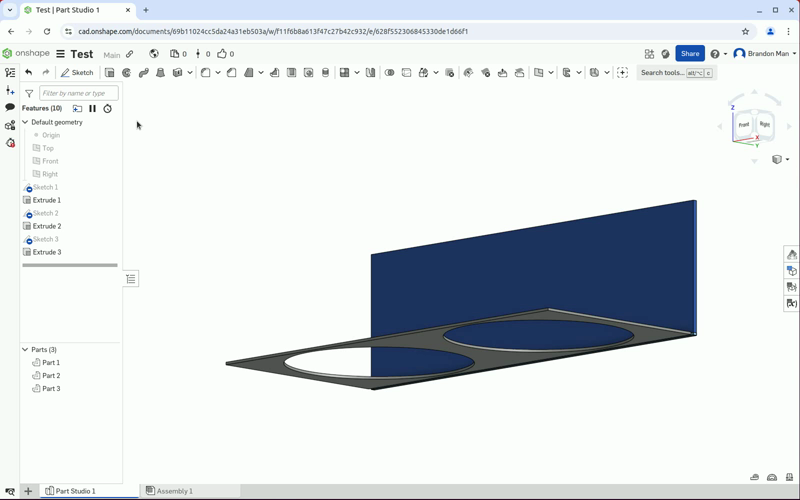
key(down, 3)
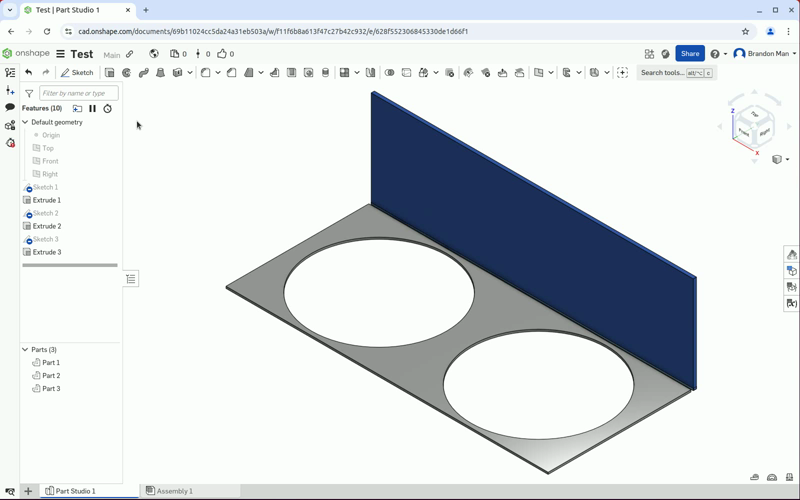
mouse_move(73, 189)
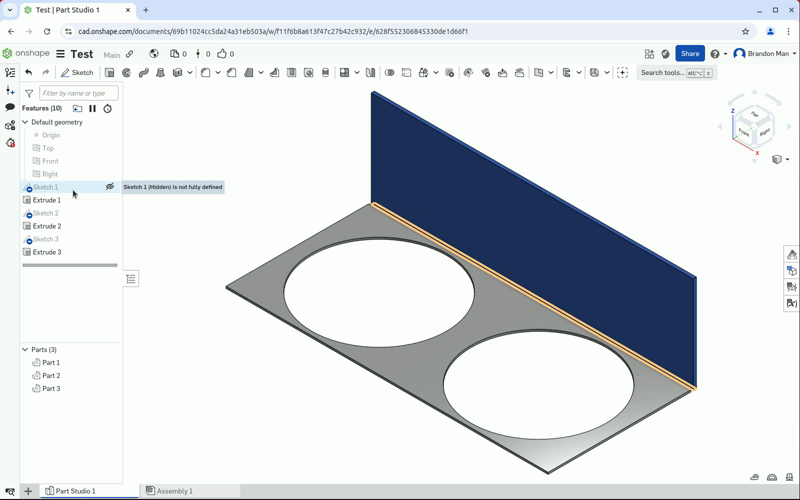
click(73, 189)